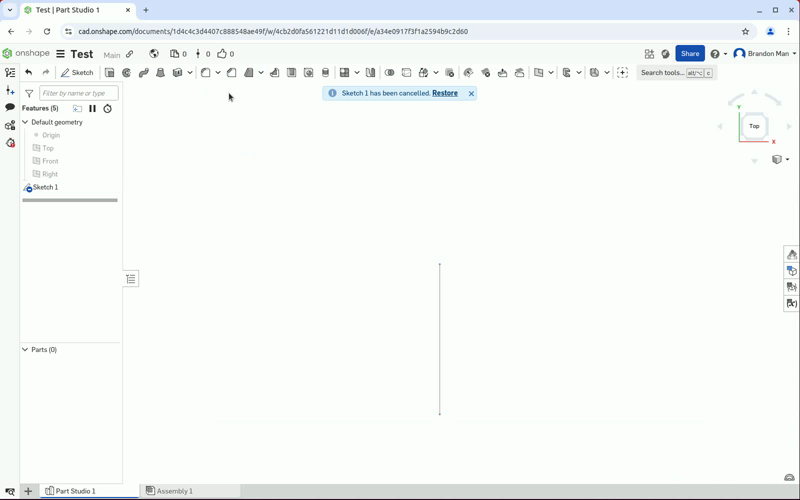
key(shift+h)
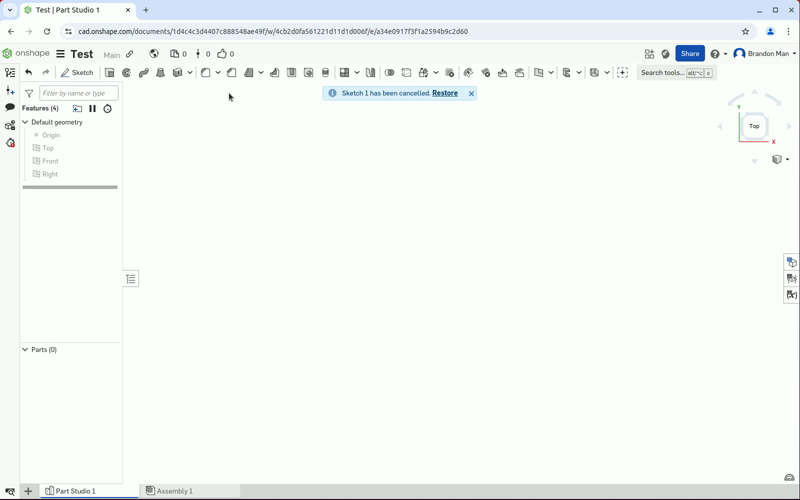
mouse_move(73, 352)
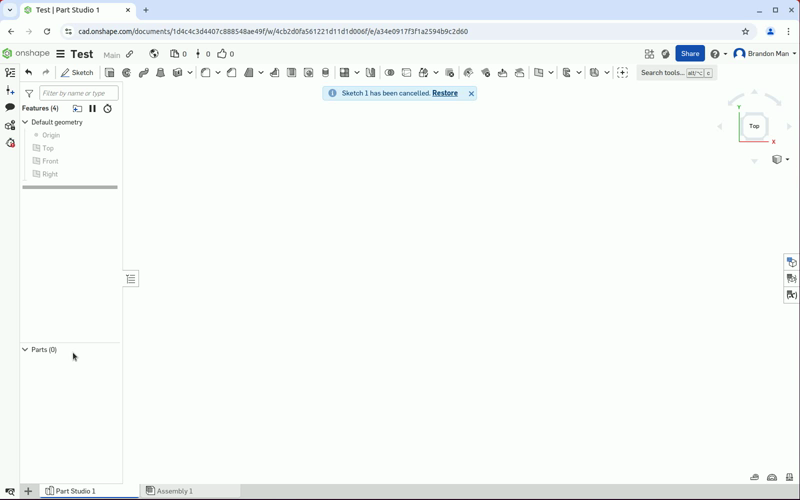
key(y)
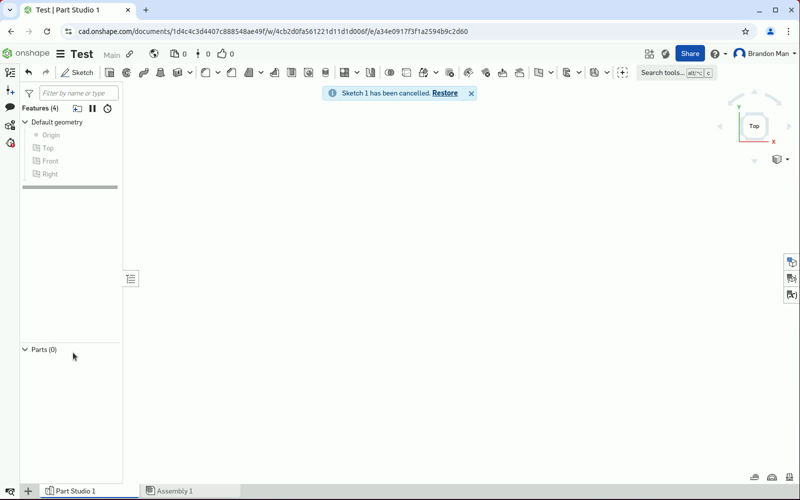
key(shift+p)
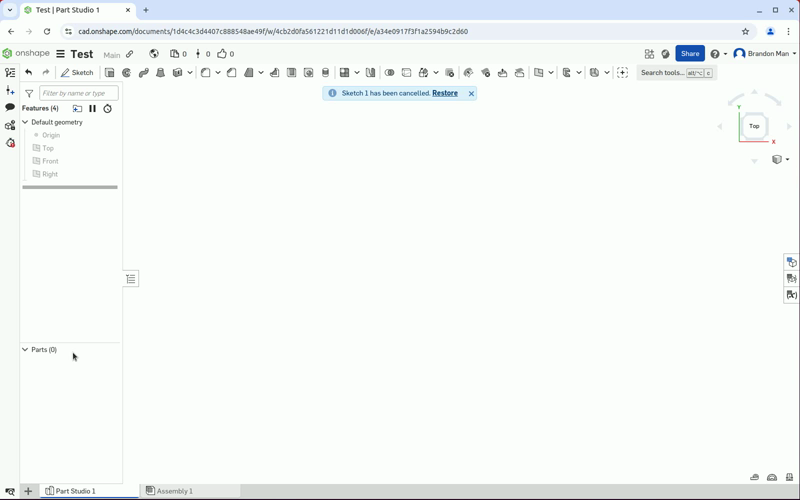
key(space)
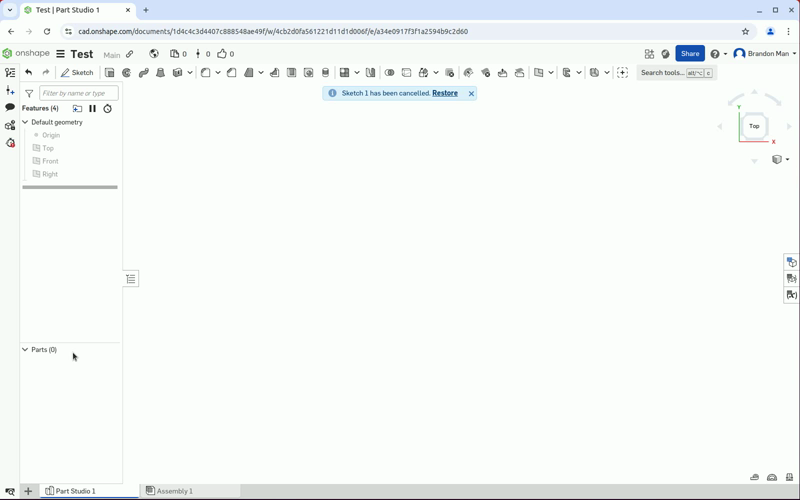
key_down(shift)
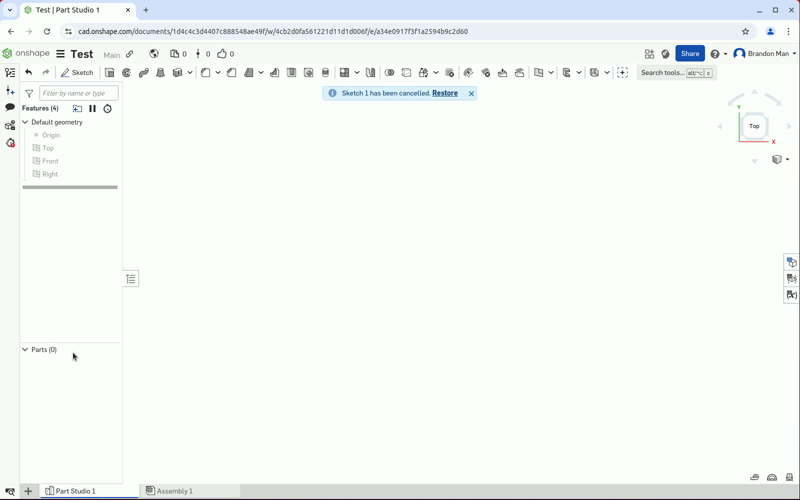
key(up)
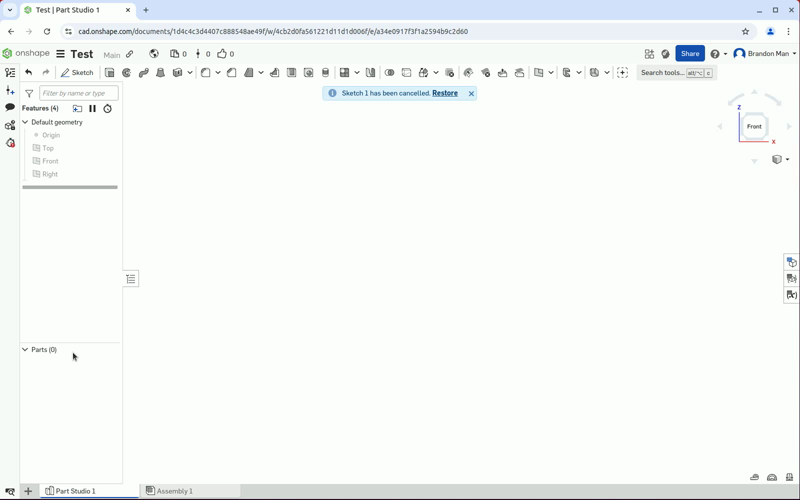
key_up(shift)
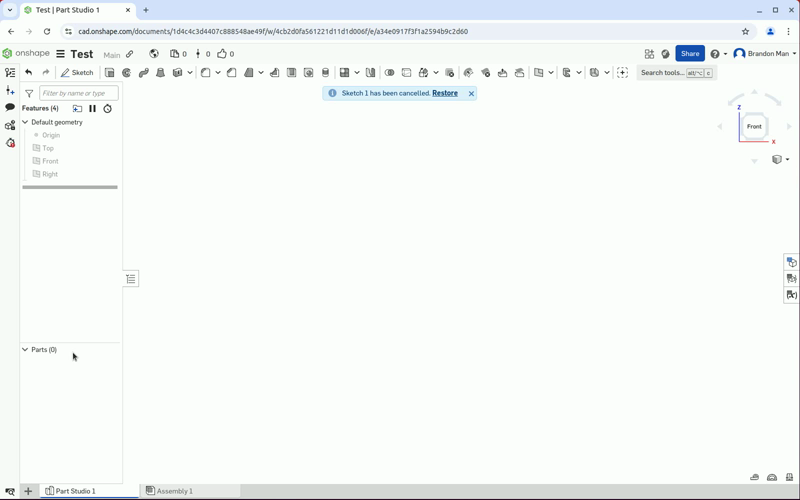
mouse_move(73, 352)
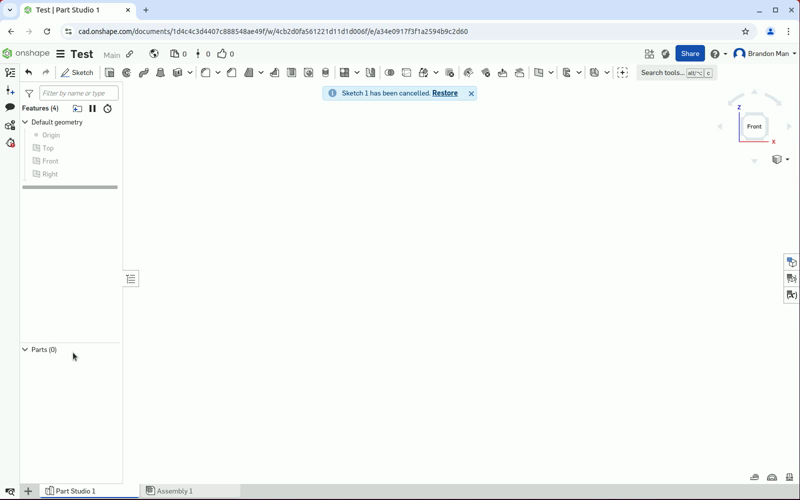
key(shift+y)
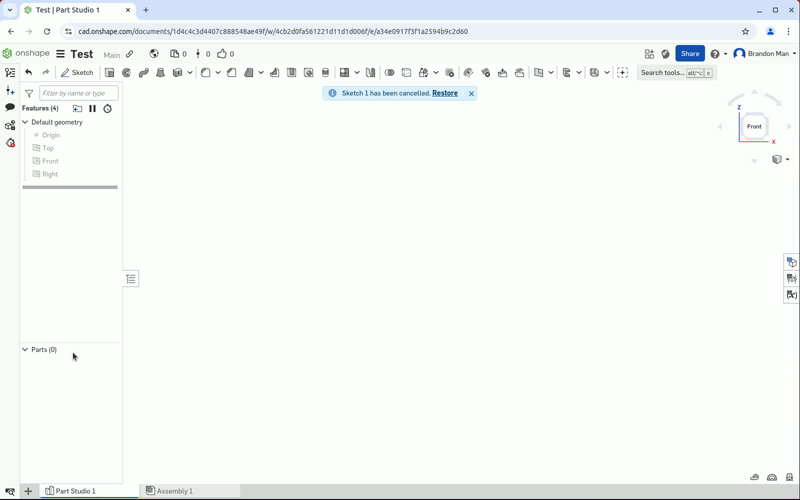
key(shift+s)
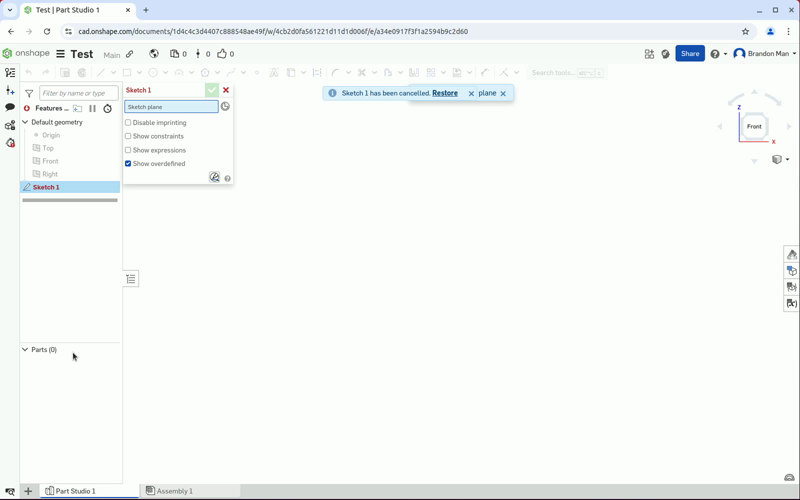
mouse_move(73, 163)
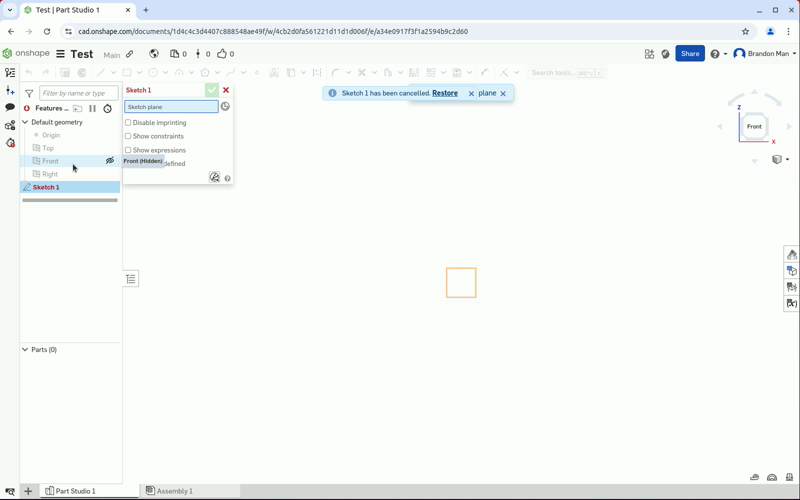
click(73, 163)
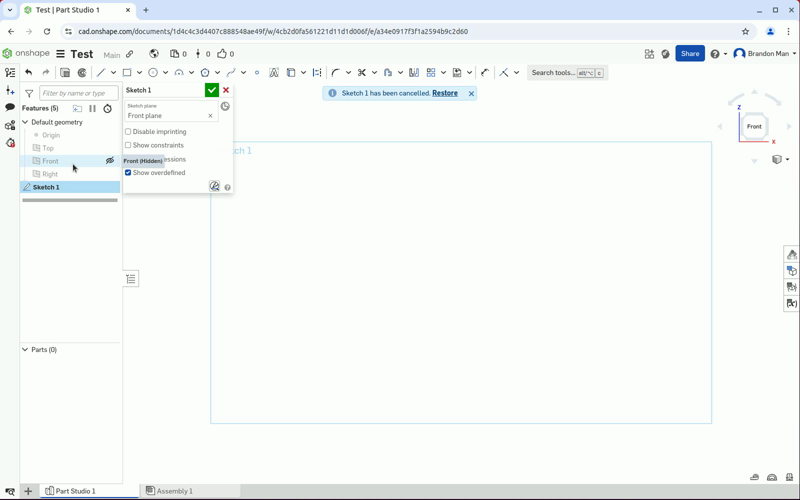
mouse_move(73, 352)
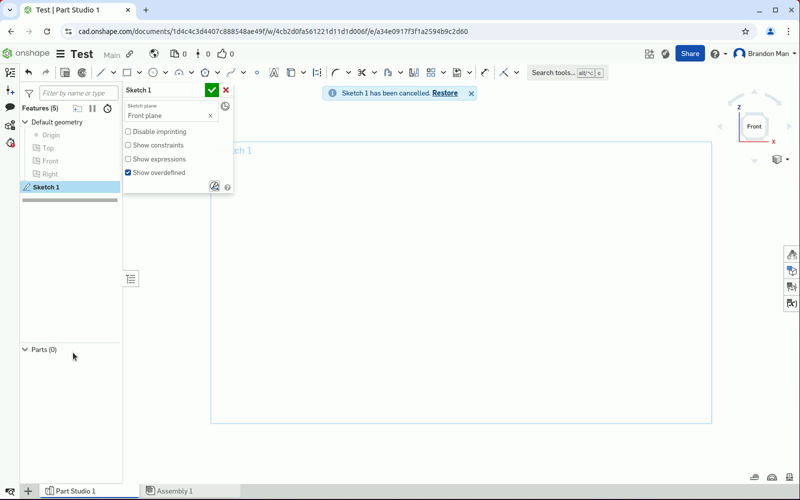
key(y)
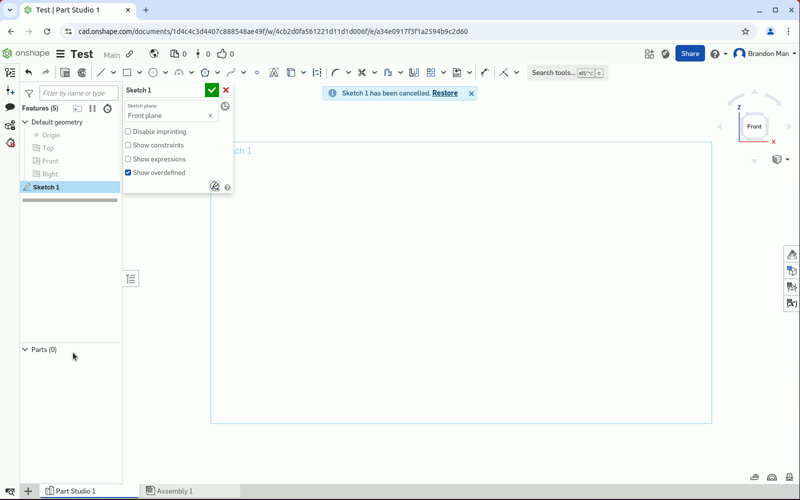
key(a)
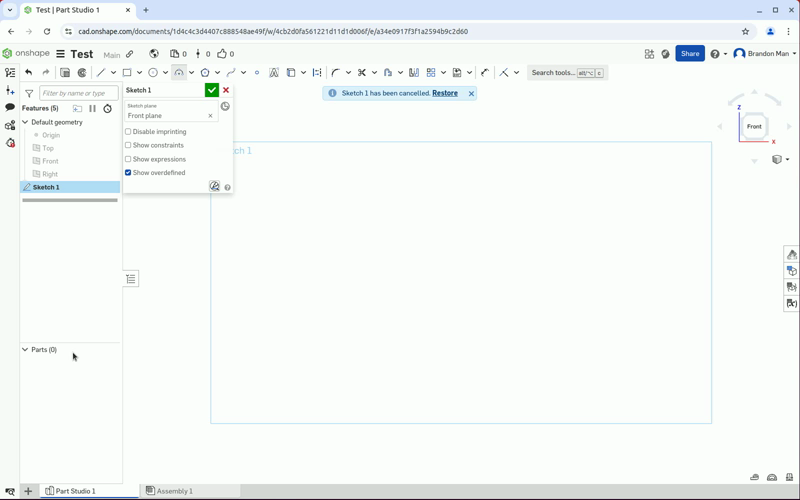
key_down(shift)
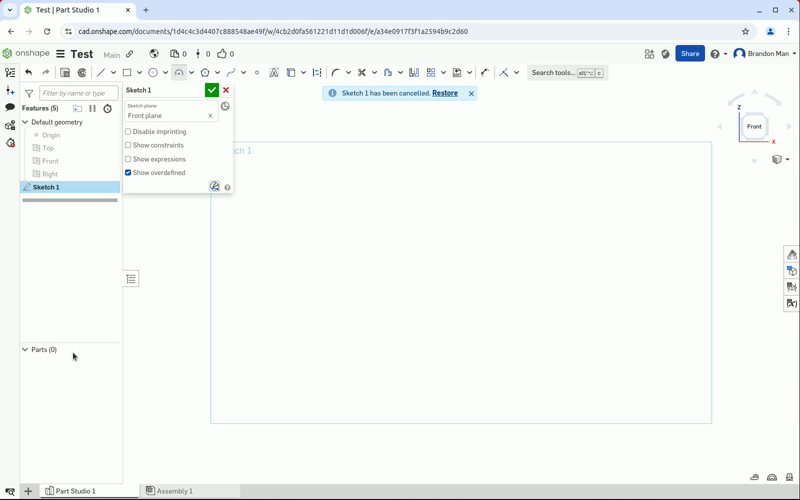
mouse_move(348, 342)
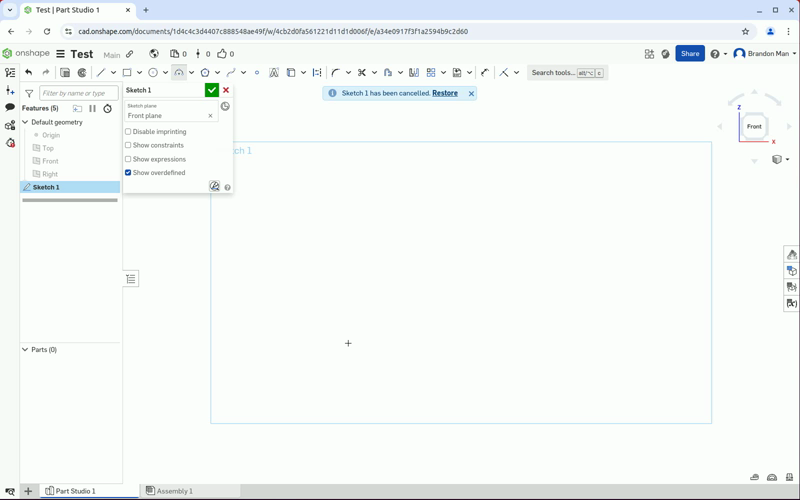
click(348, 342)
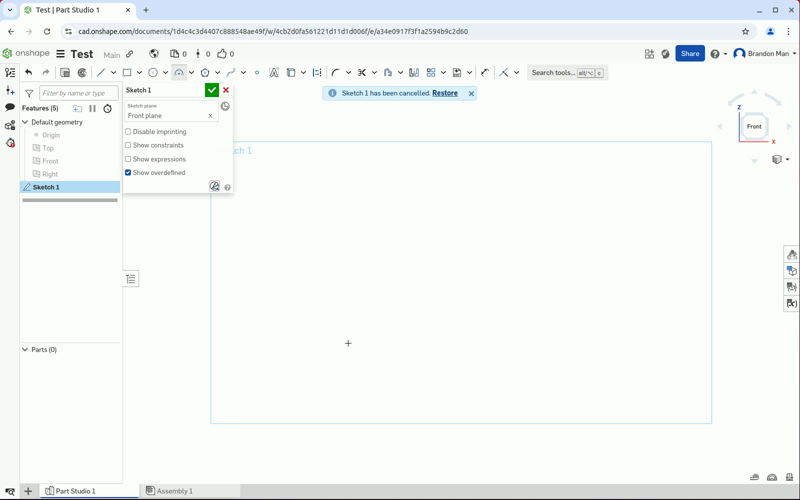
key_up(shift)
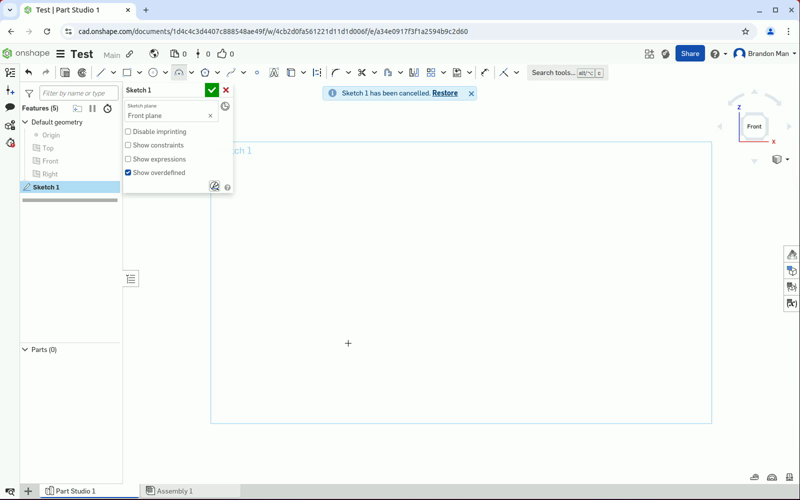
key_down(shift)
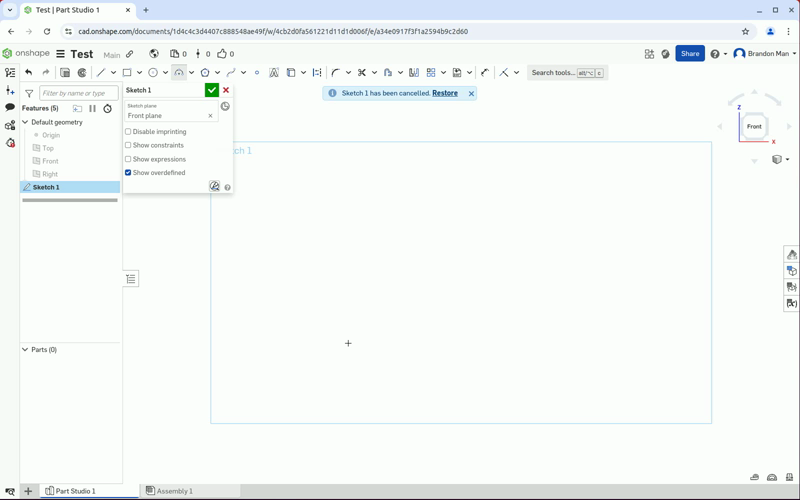
mouse_move(364, 359)
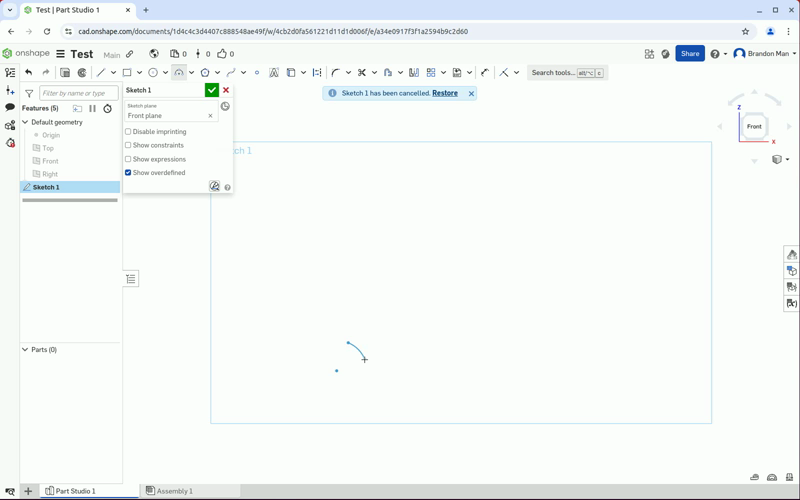
click(364, 359)
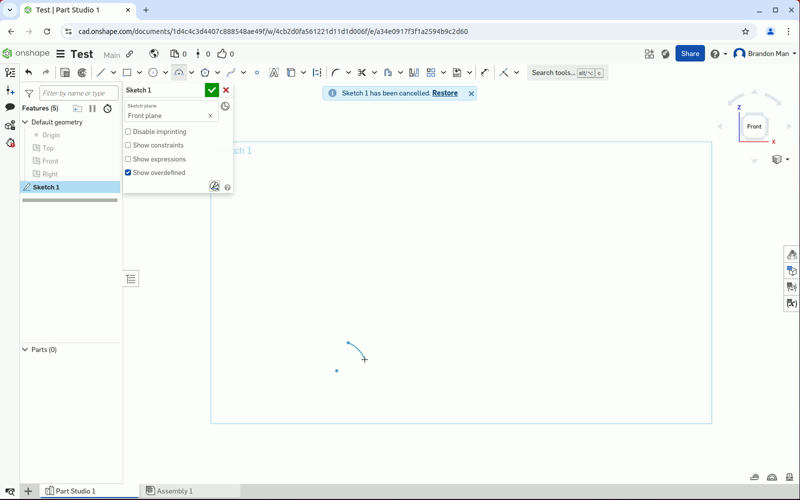
mouse_move(353, 354)
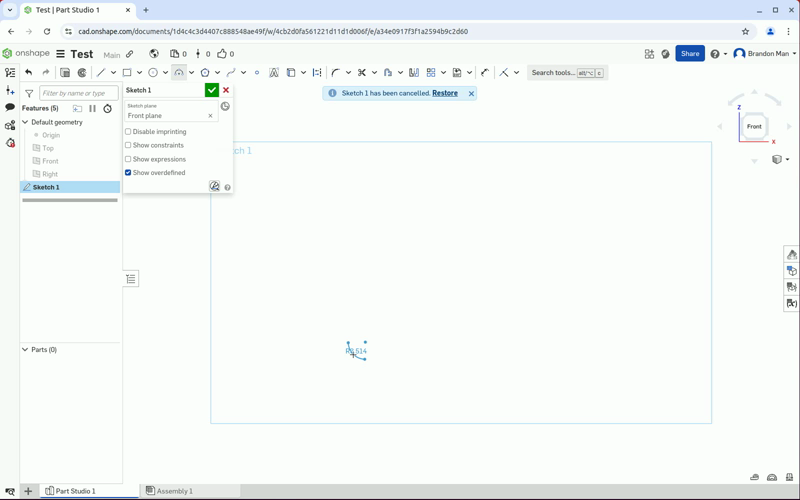
click(353, 354)
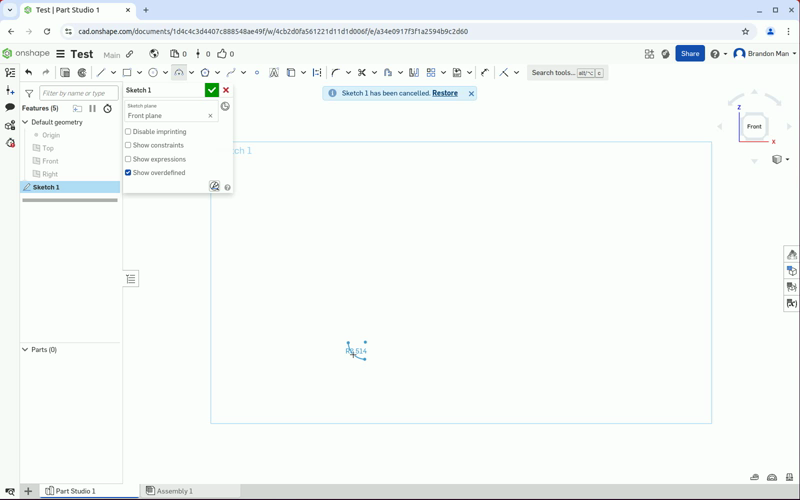
key_up(shift)
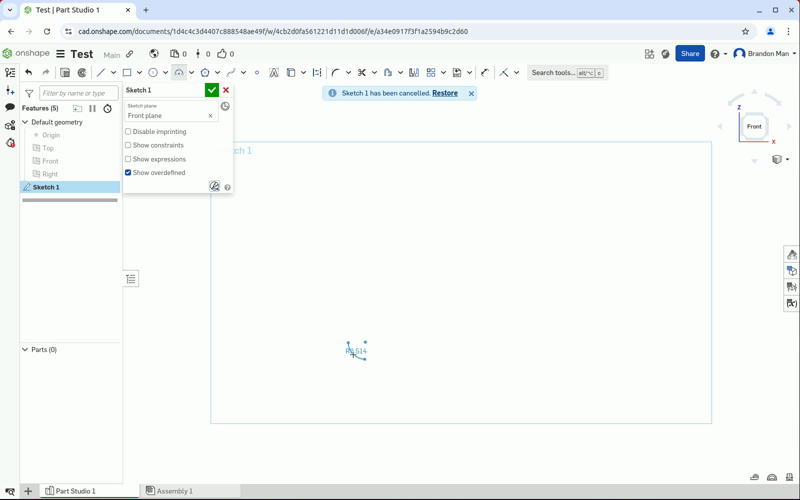
key(esc)
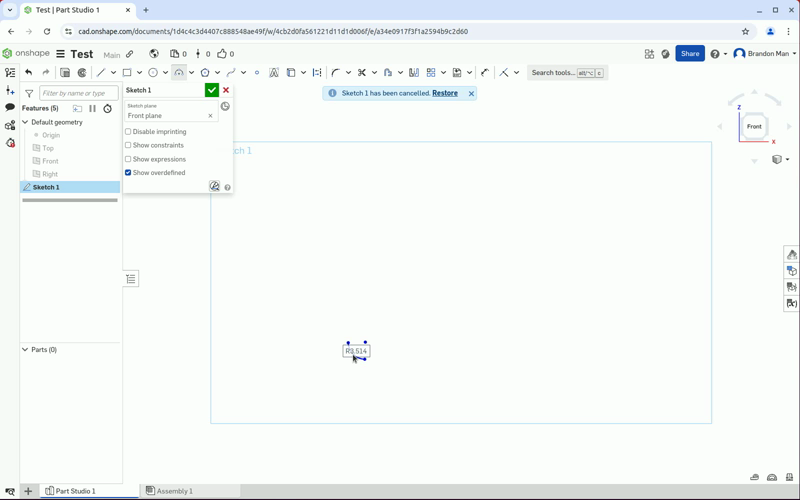
key(l)
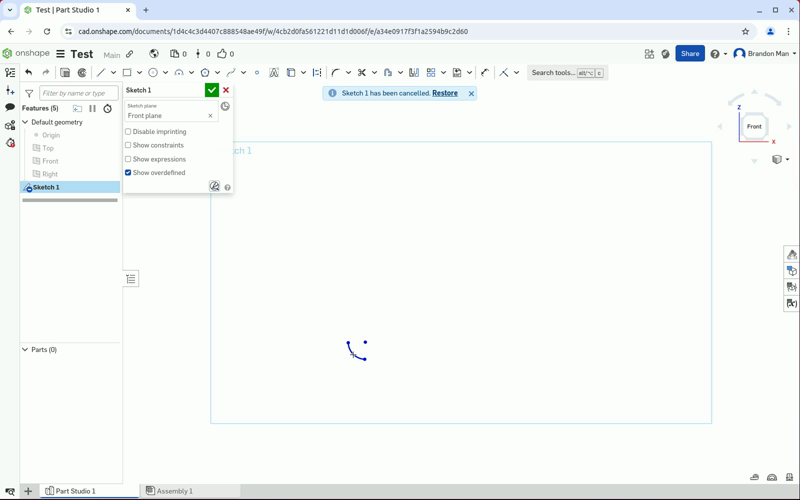
mouse_move(364, 359)
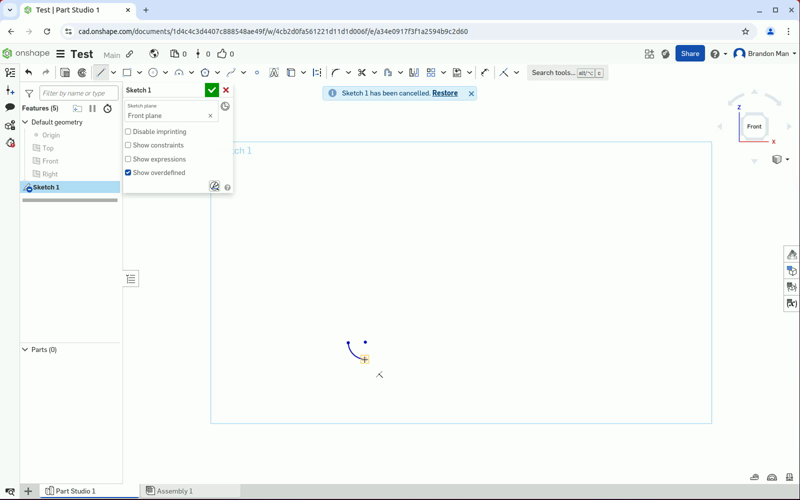
click(364, 359)
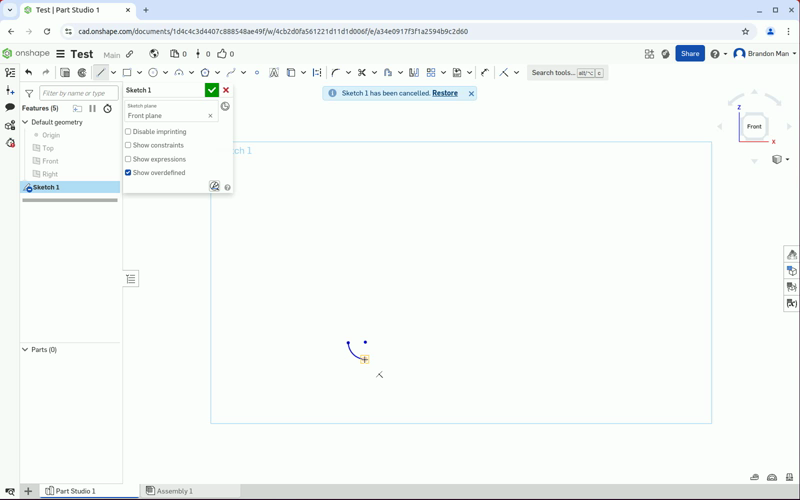
key_down(shift)
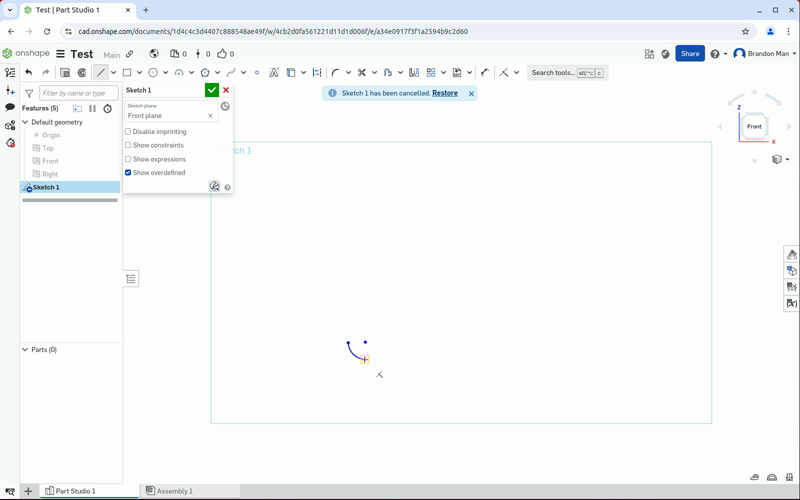
mouse_move(555, 359)
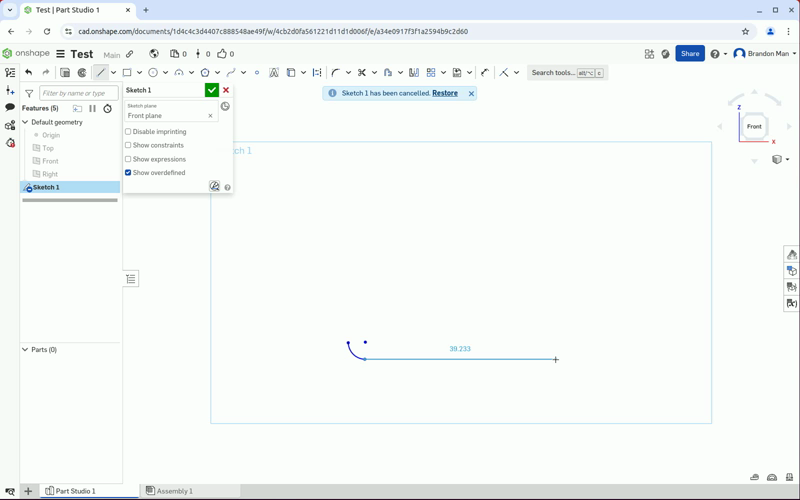
click(555, 359)
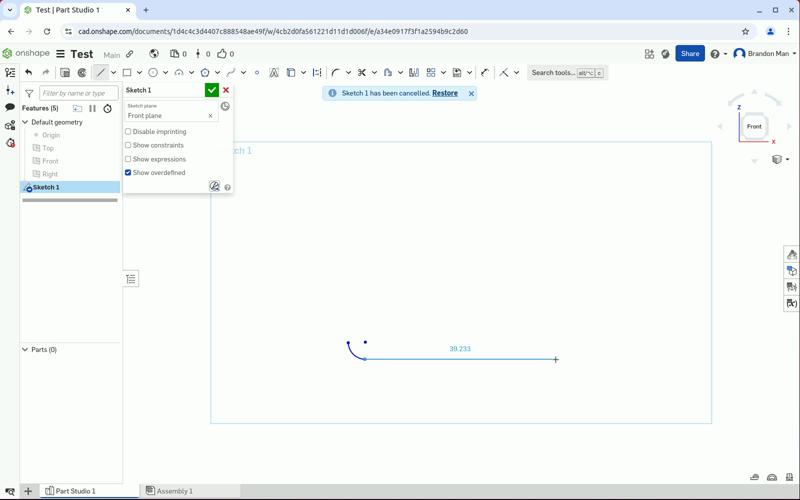
key_up(shift)
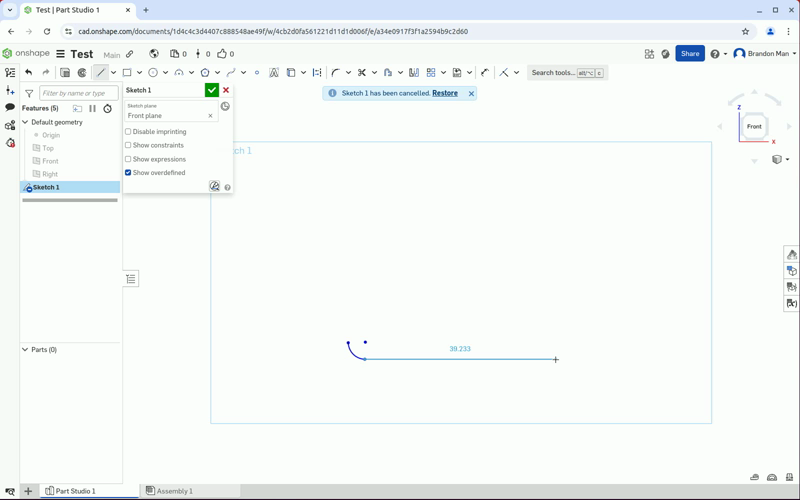
key(esc)
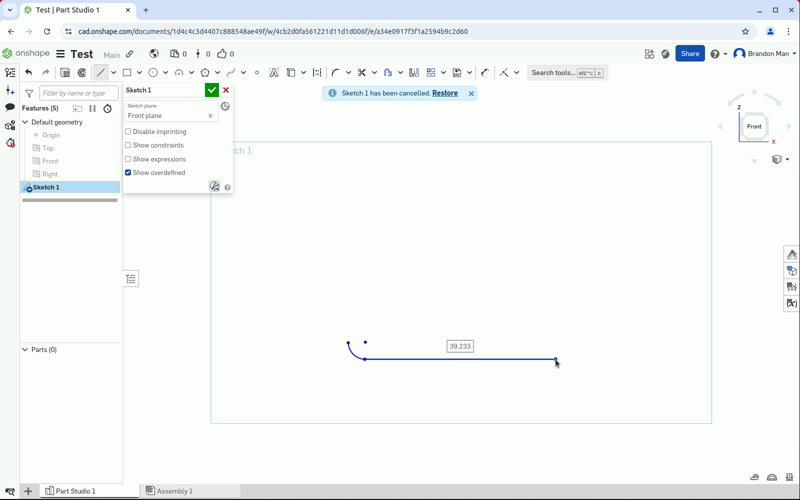
key(a)
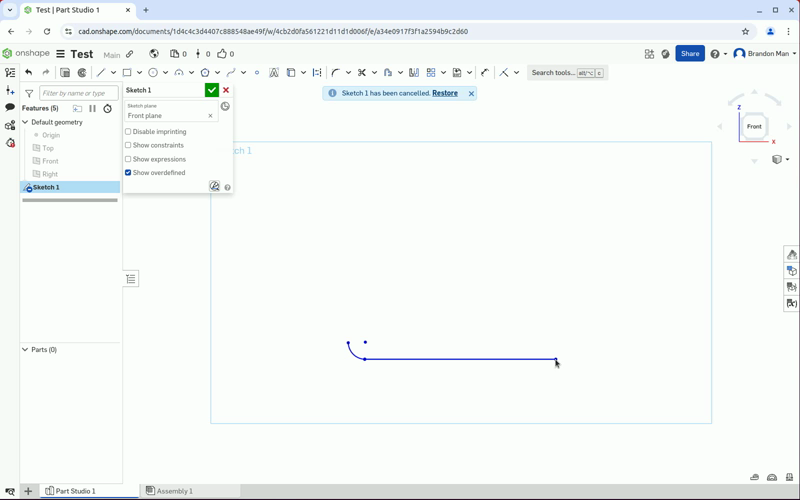
mouse_move(555, 359)
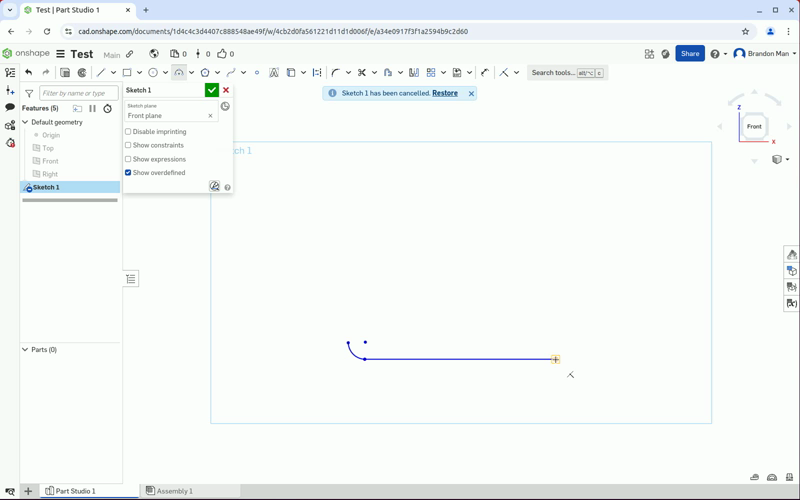
click(555, 359)
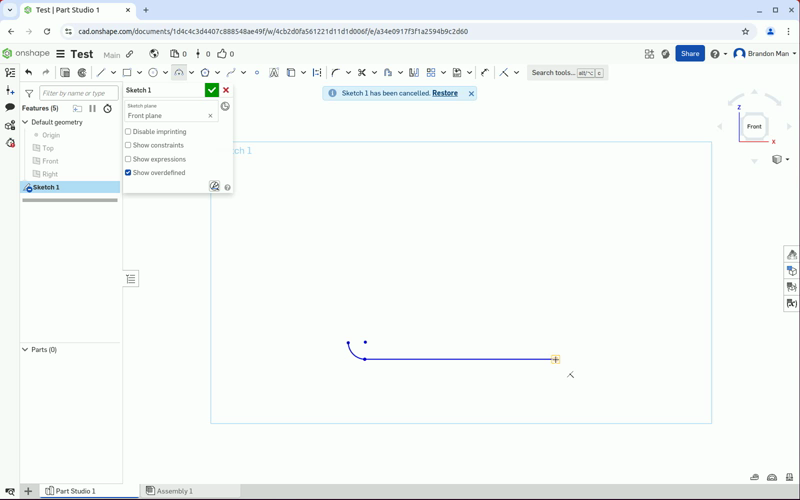
key_down(shift)
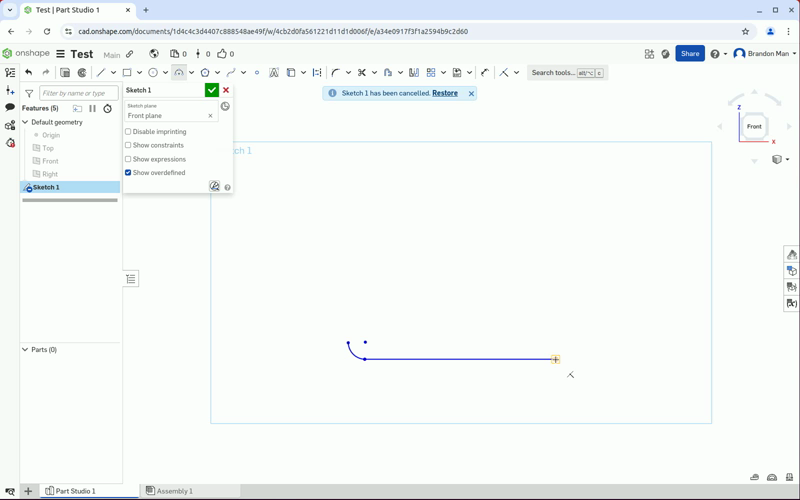
mouse_move(572, 342)
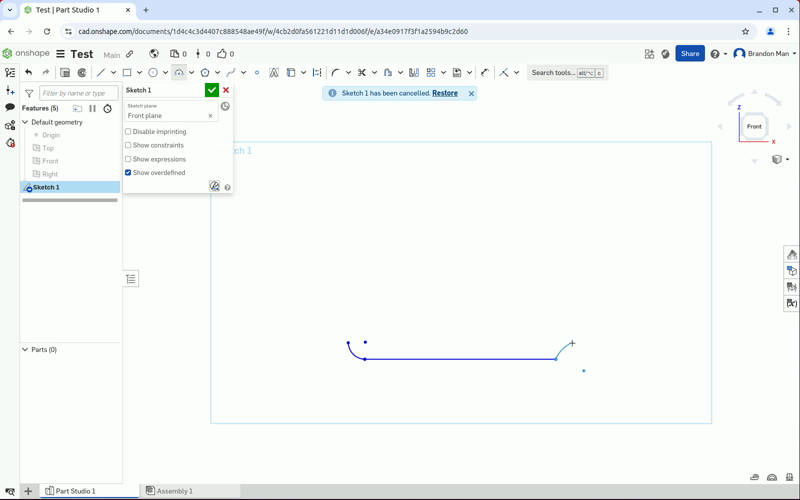
click(572, 342)
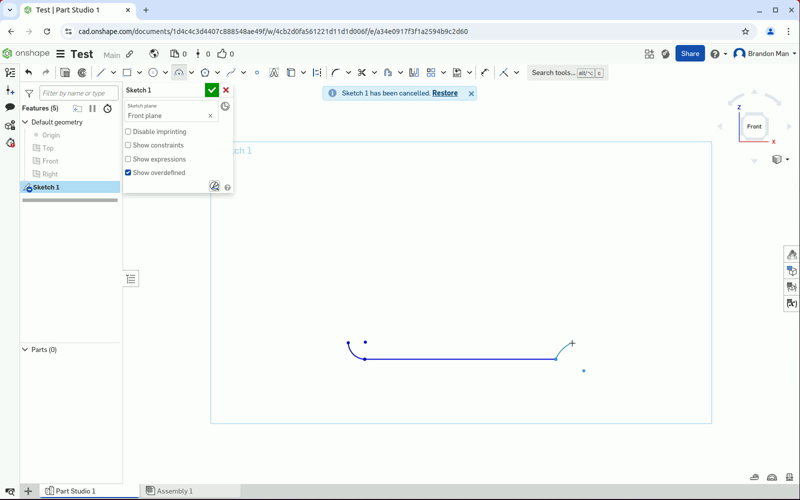
mouse_move(567, 354)
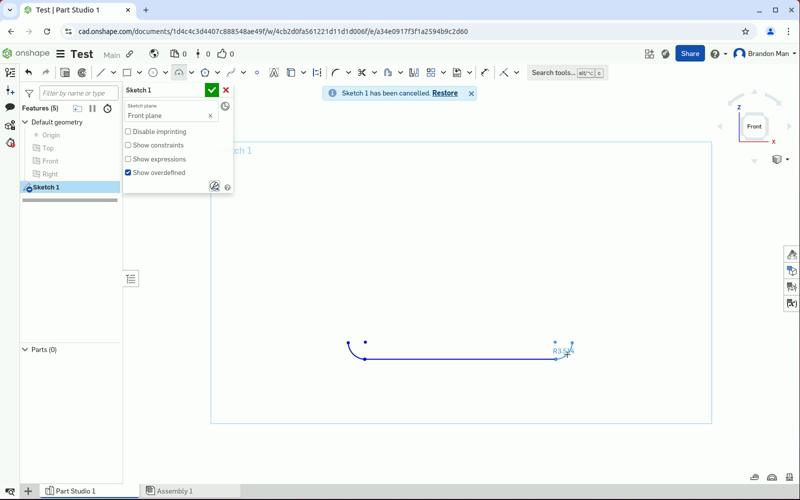
click(567, 354)
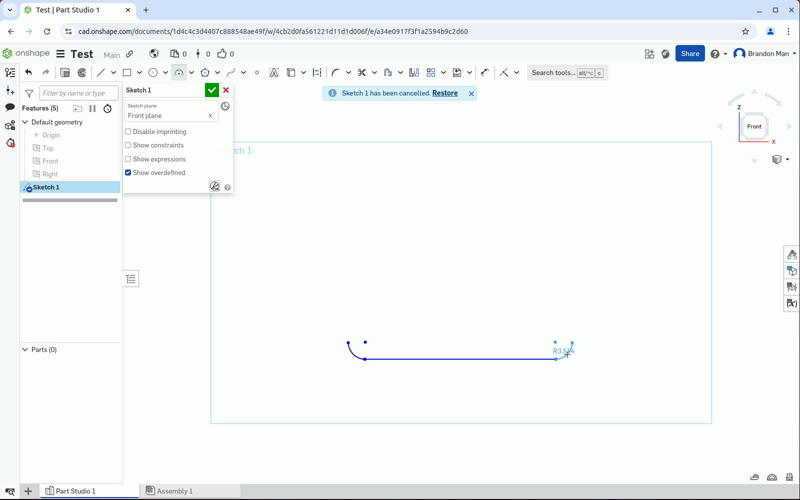
key_up(shift)
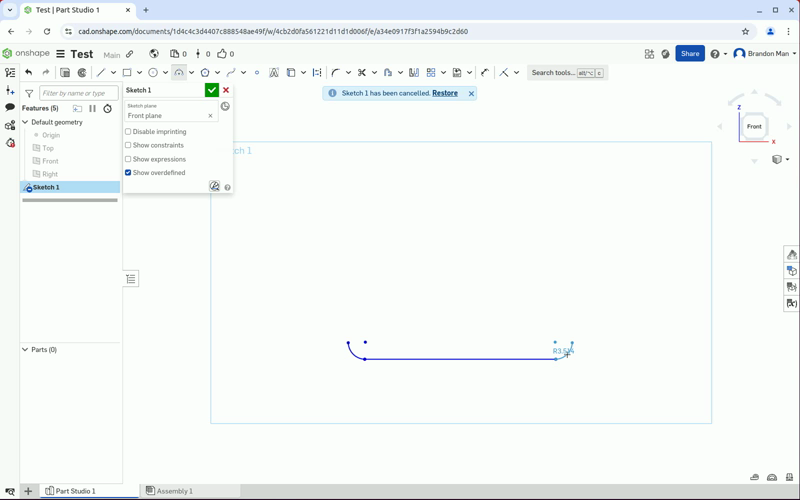
key(esc)
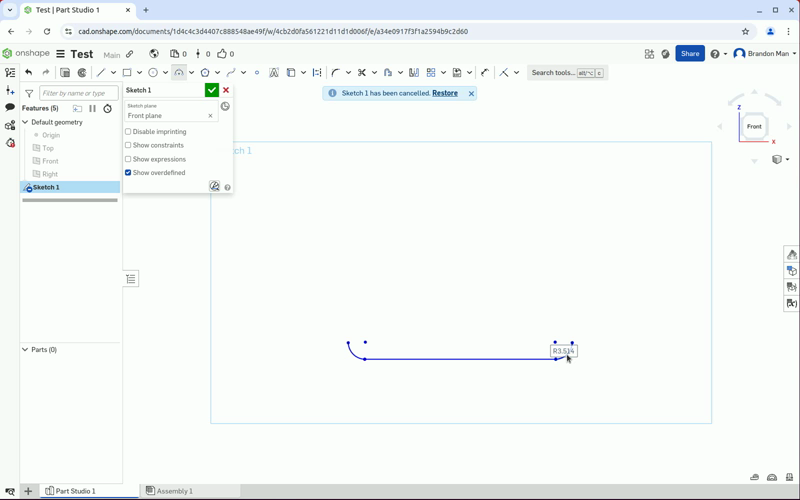
key(l)
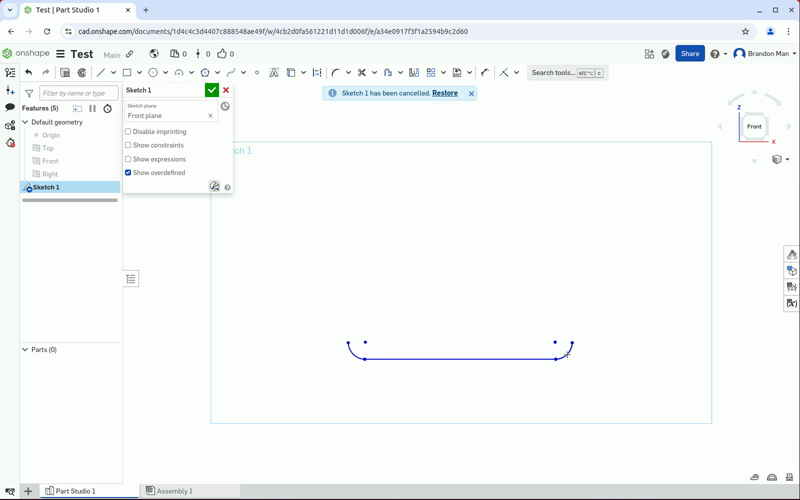
mouse_move(572, 342)
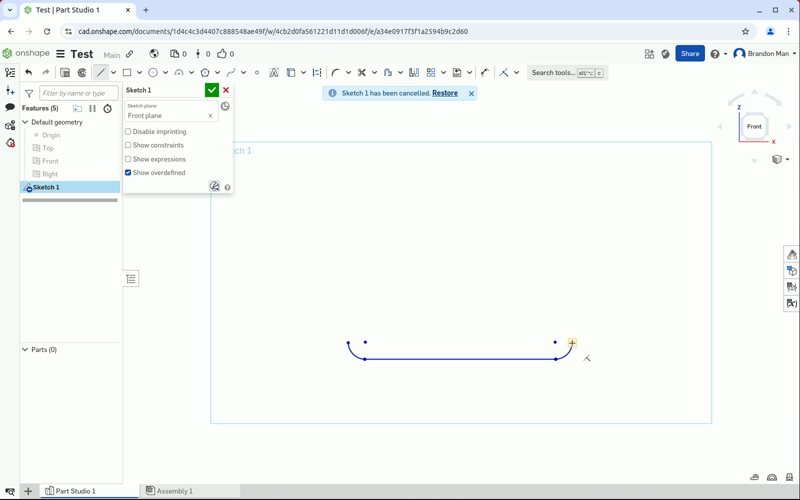
click(572, 342)
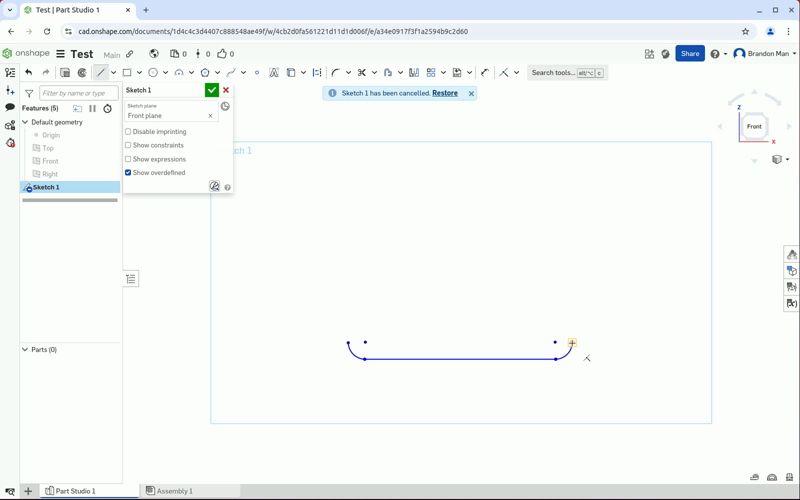
key_down(shift)
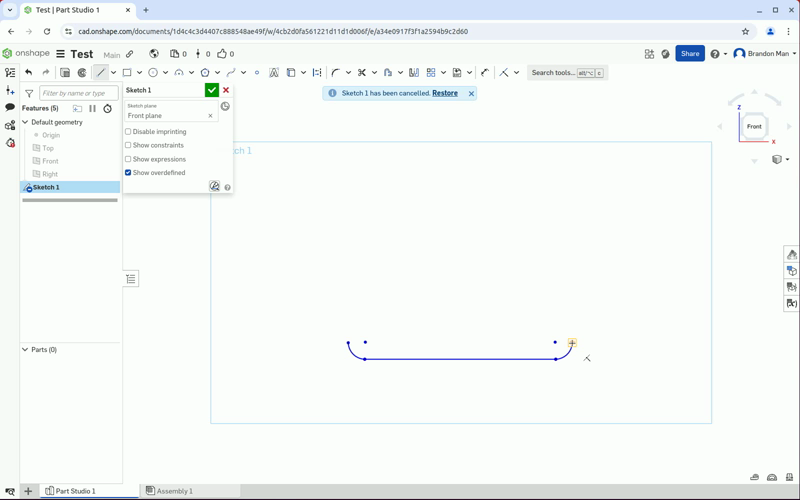
mouse_move(572, 215)
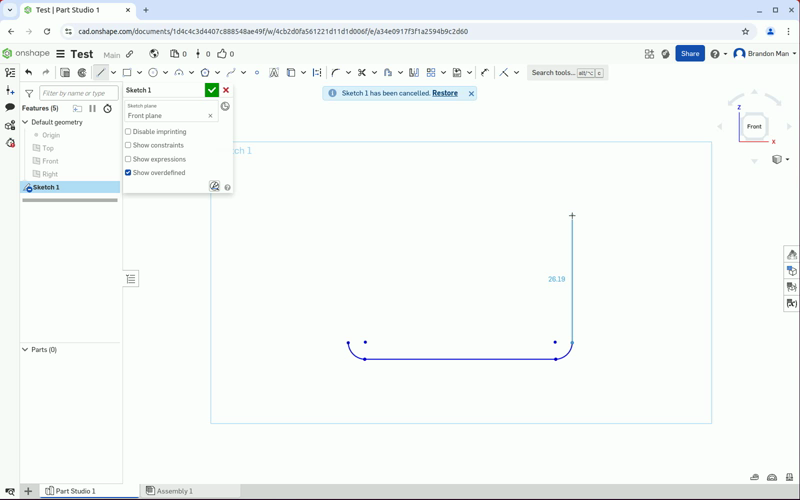
click(572, 215)
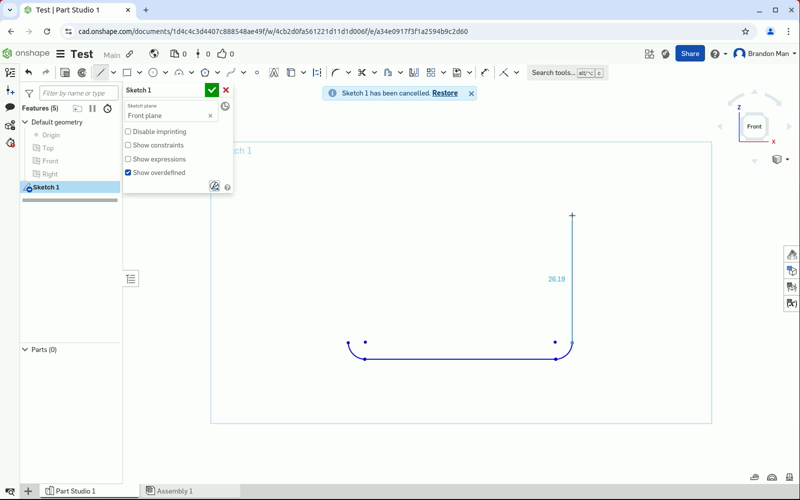
key_up(shift)
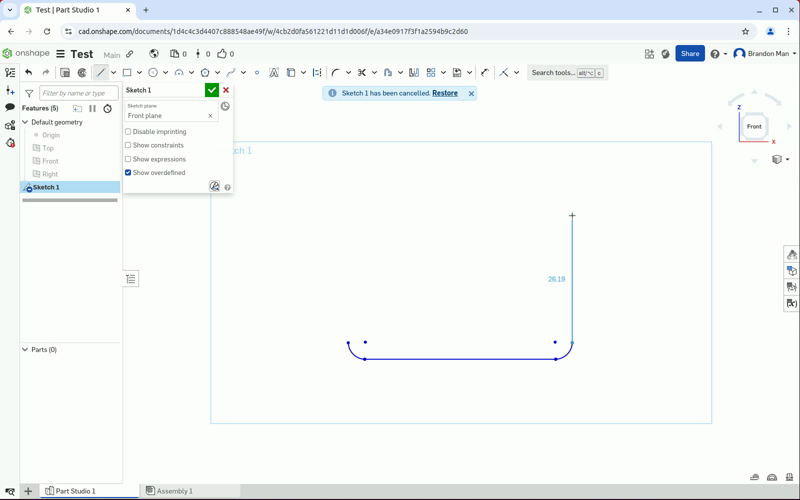
key(esc)
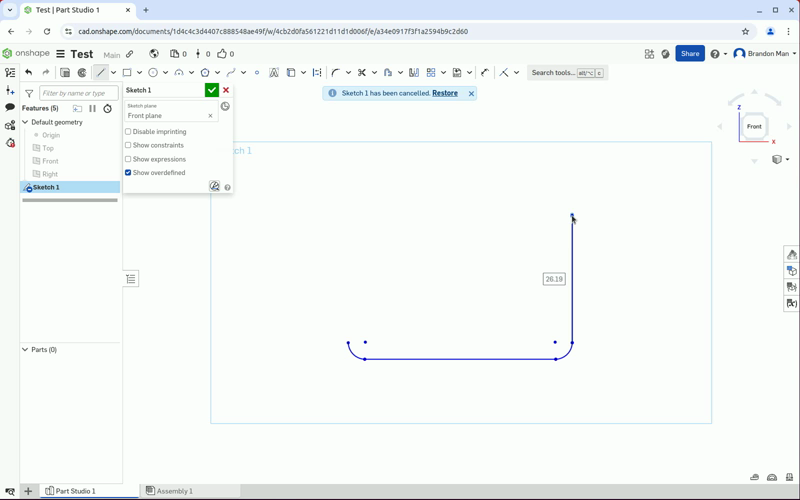
key(a)
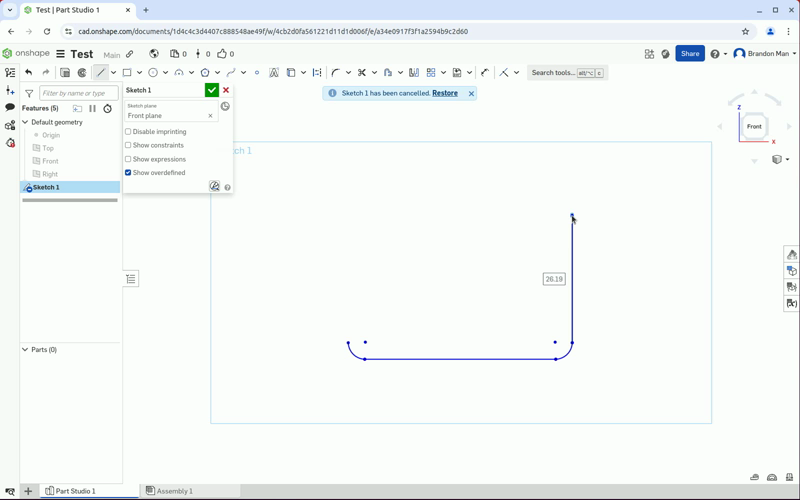
mouse_move(572, 215)
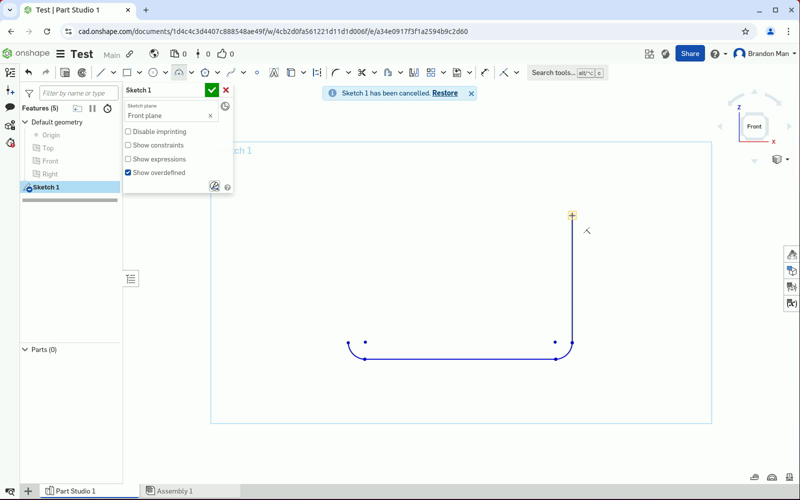
click(572, 215)
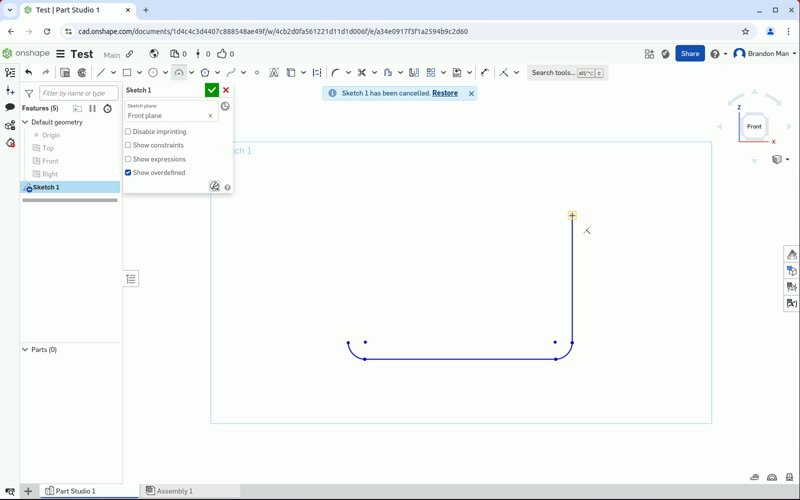
key_down(shift)
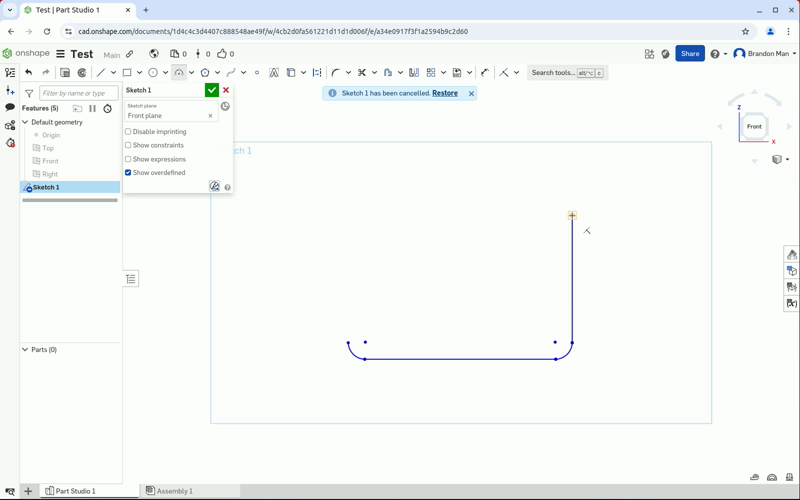
mouse_move(555, 198)
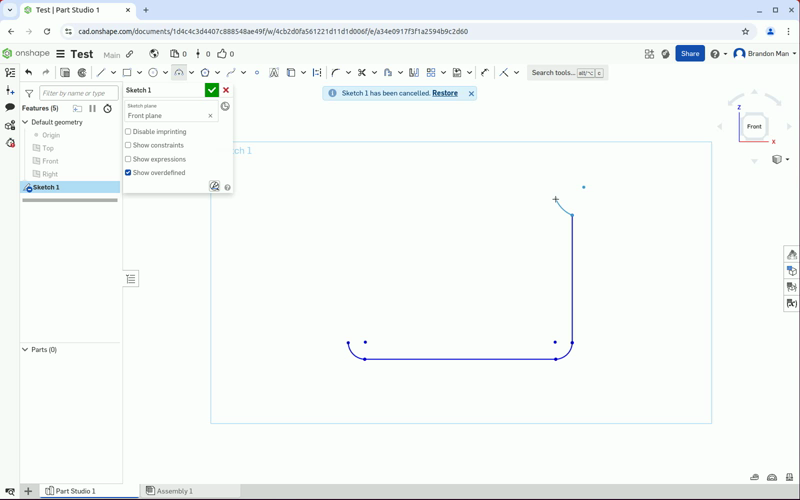
click(555, 198)
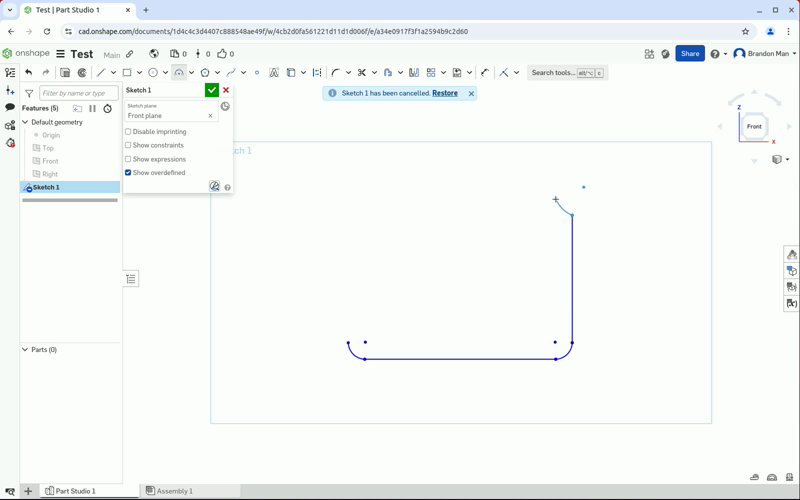
mouse_move(567, 203)
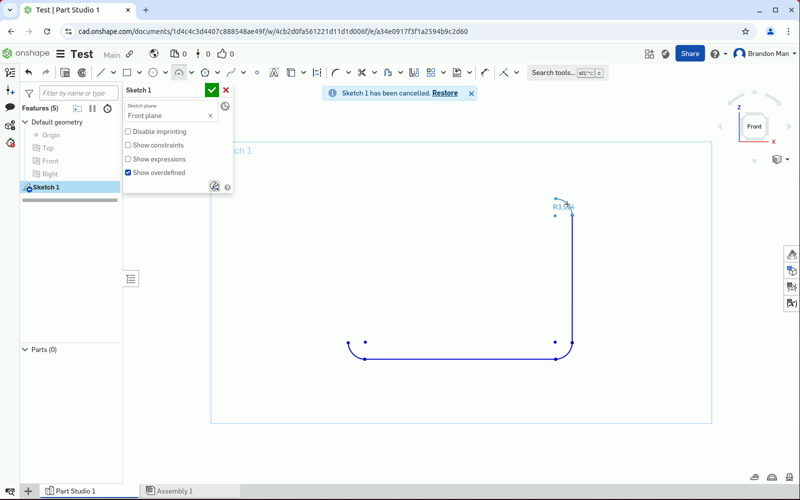
click(567, 203)
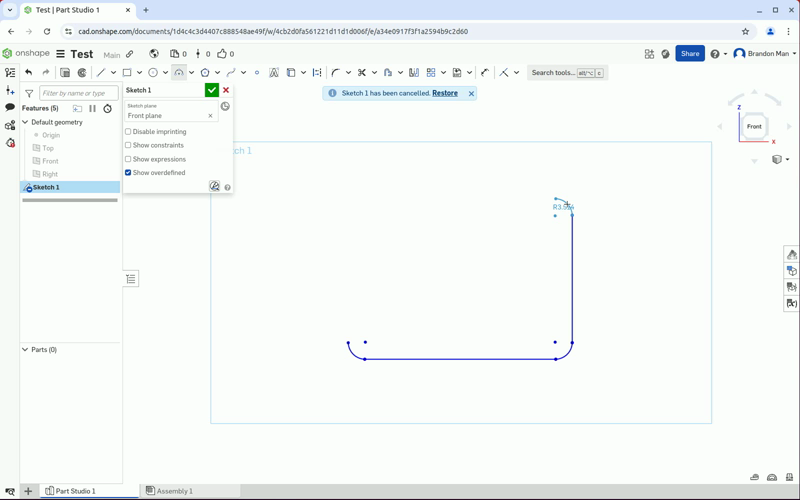
key_up(shift)
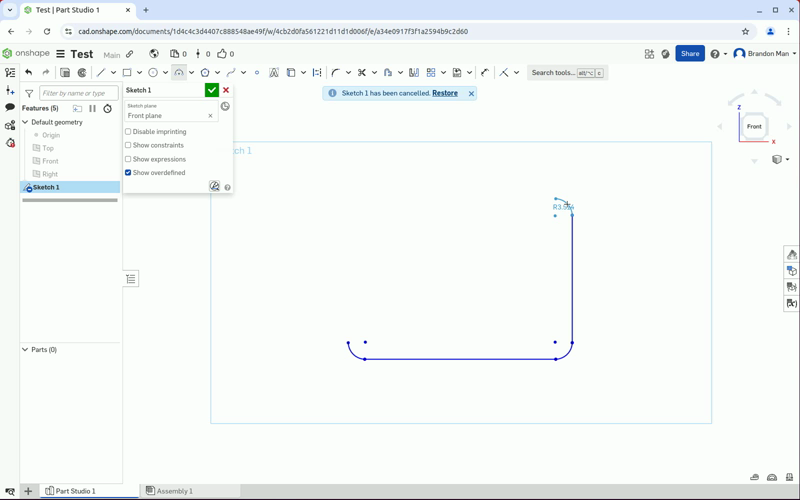
key(esc)
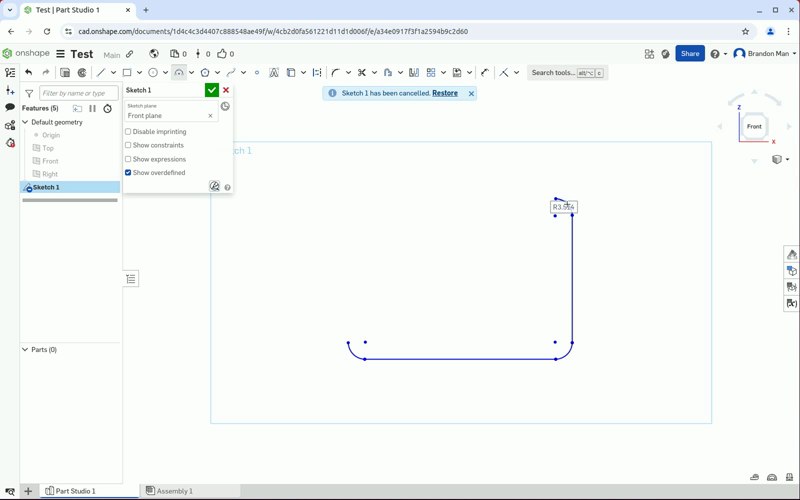
key(l)
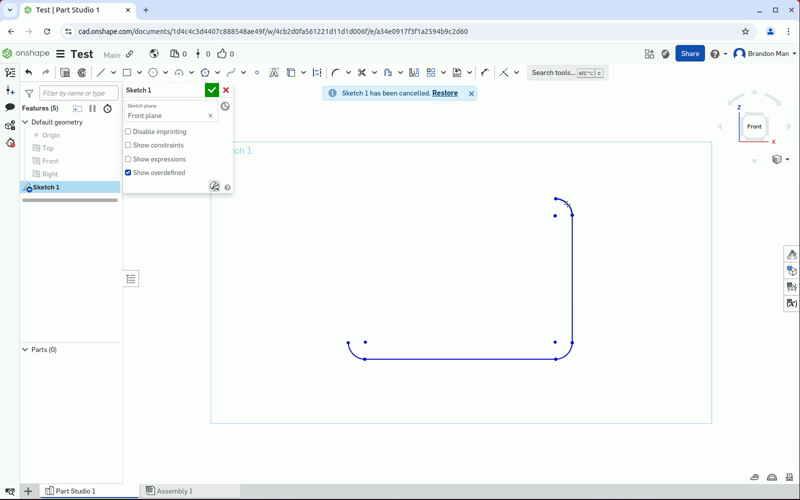
mouse_move(555, 198)
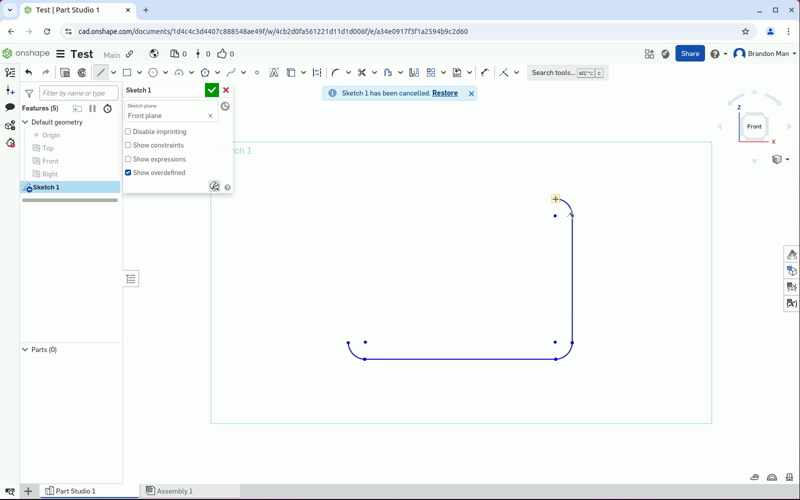
click(555, 198)
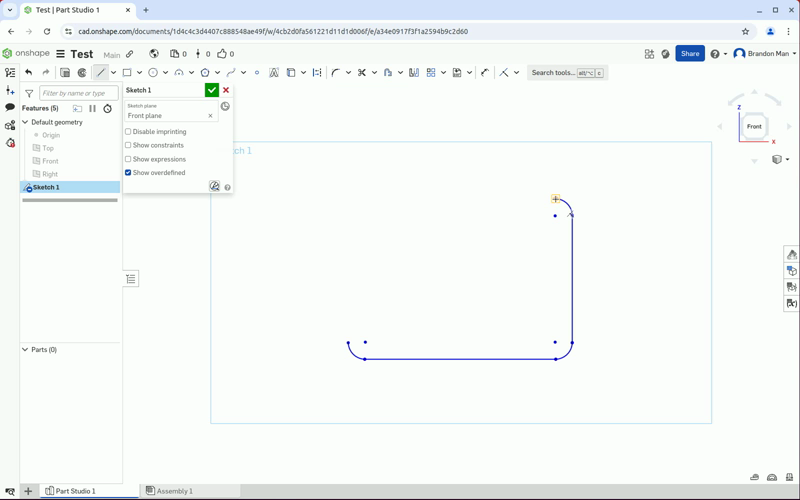
key_down(shift)
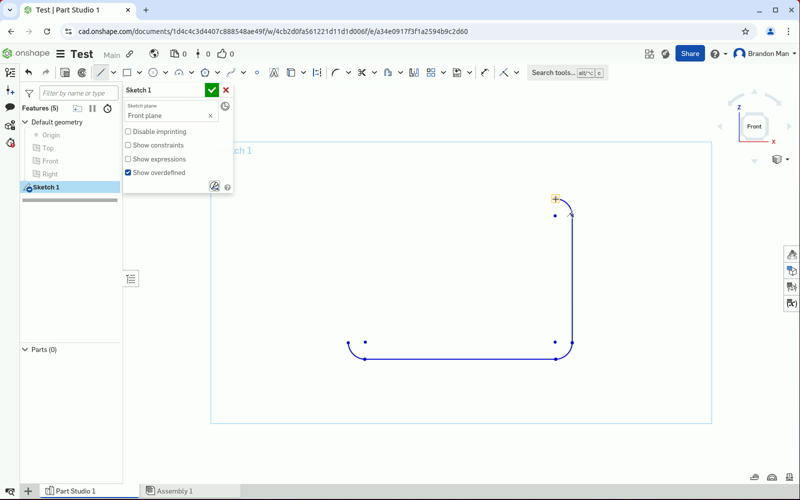
mouse_move(364, 198)
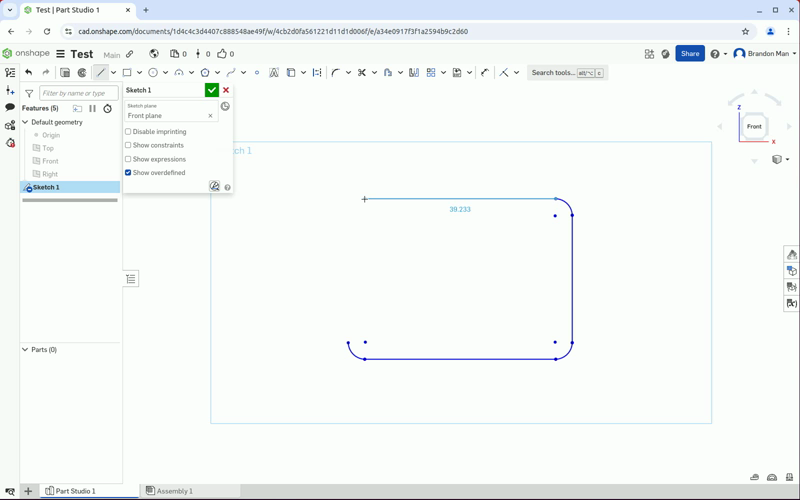
click(364, 198)
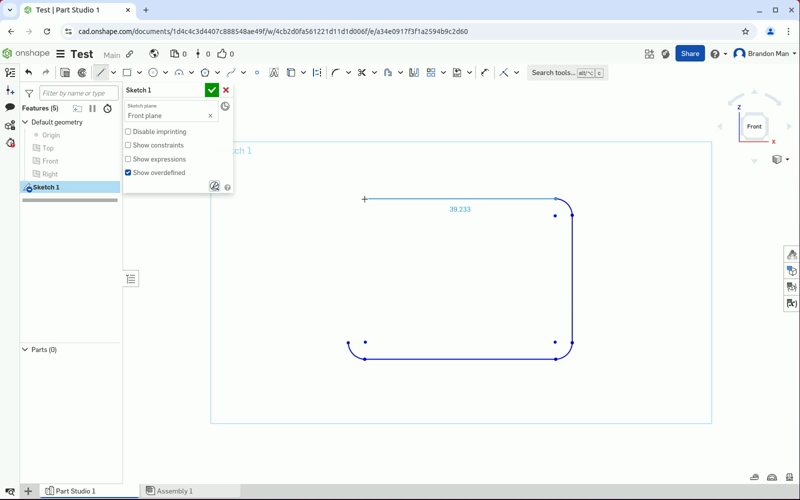
key_up(shift)
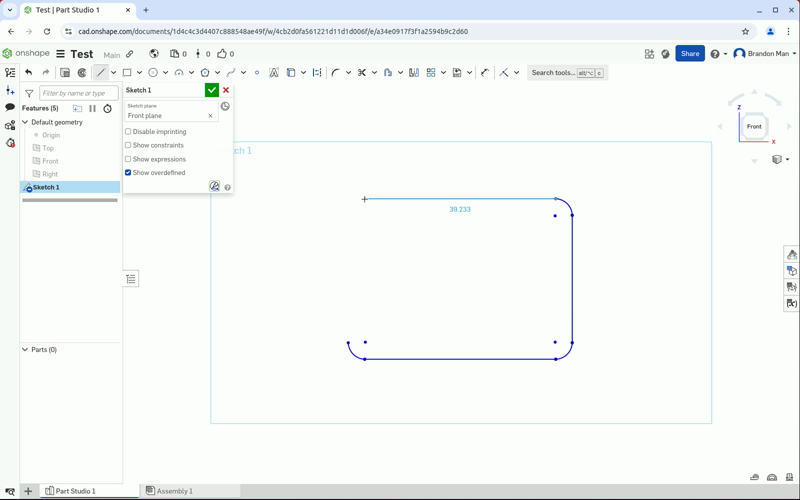
key(esc)
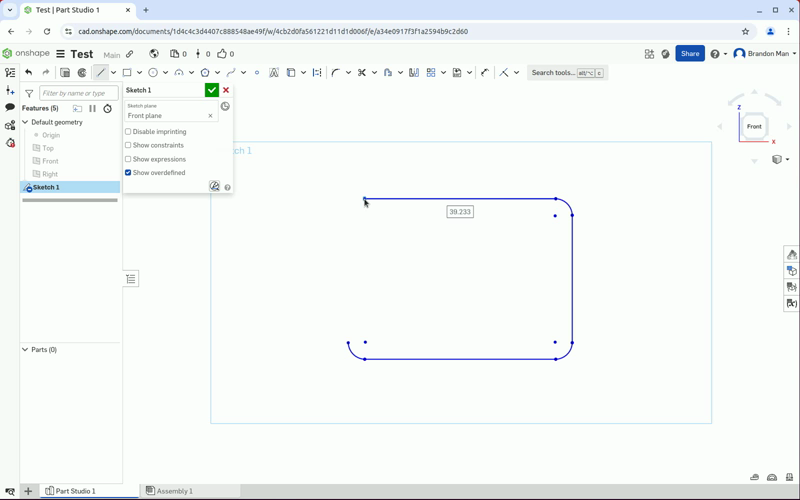
key(a)
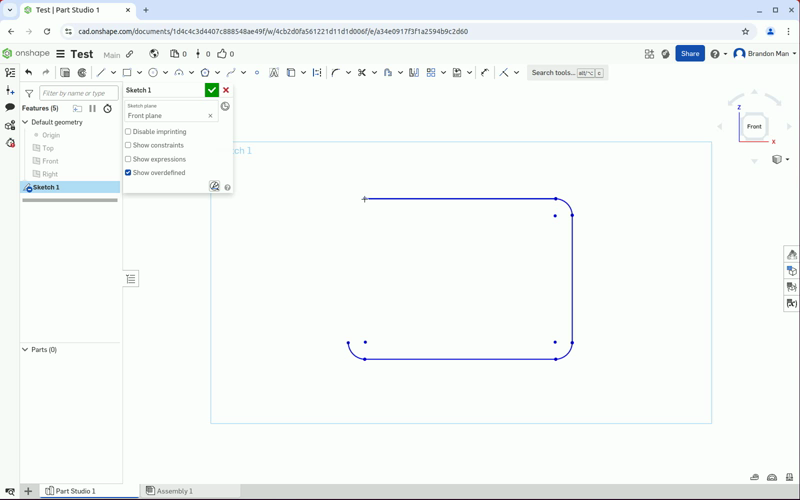
mouse_move(364, 198)
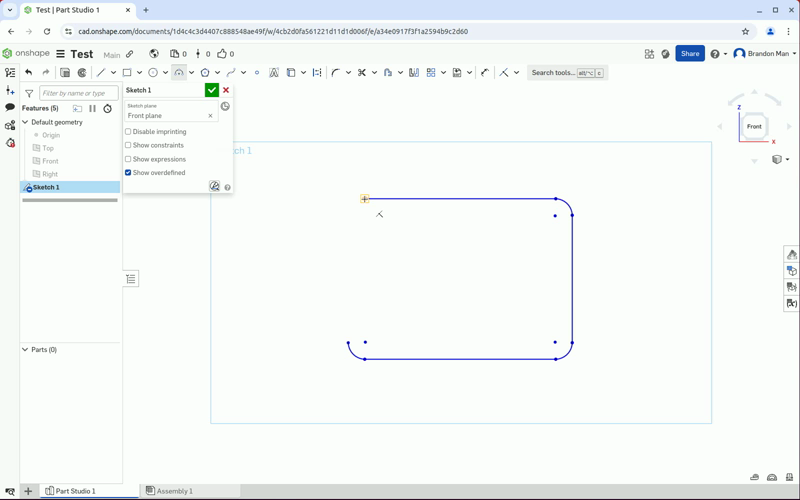
click(364, 198)
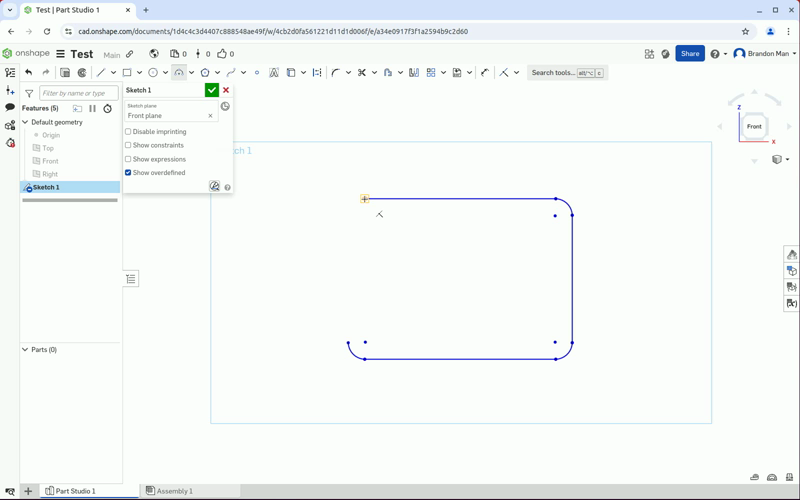
key_down(shift)
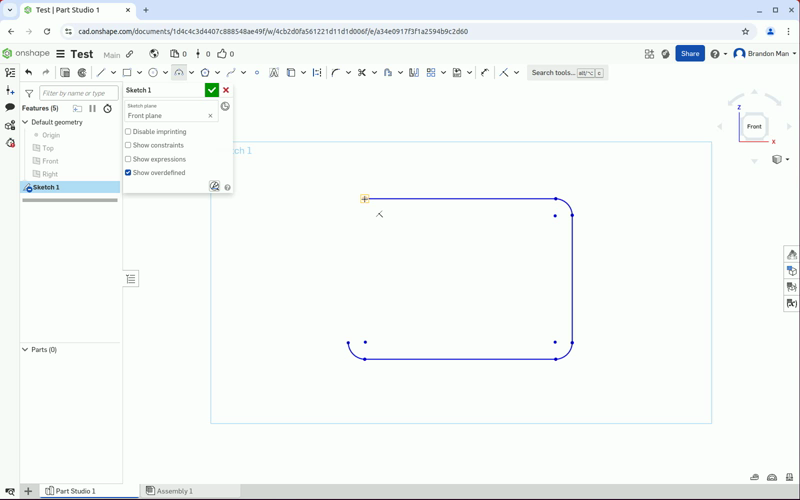
mouse_move(348, 215)
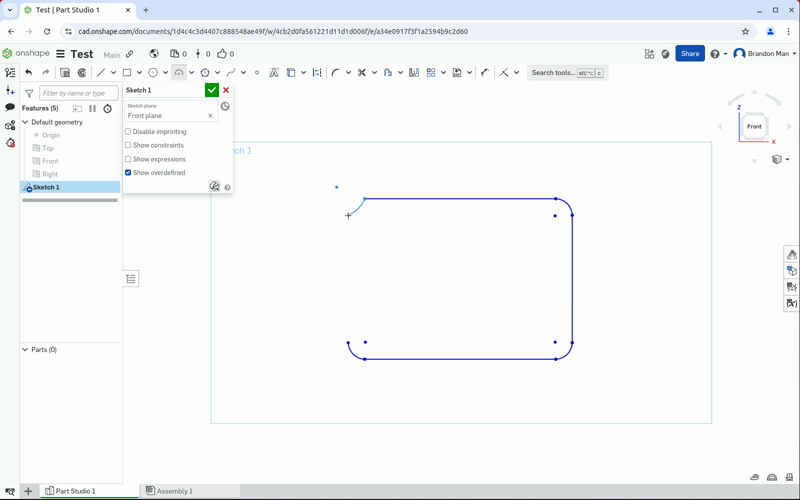
click(348, 215)
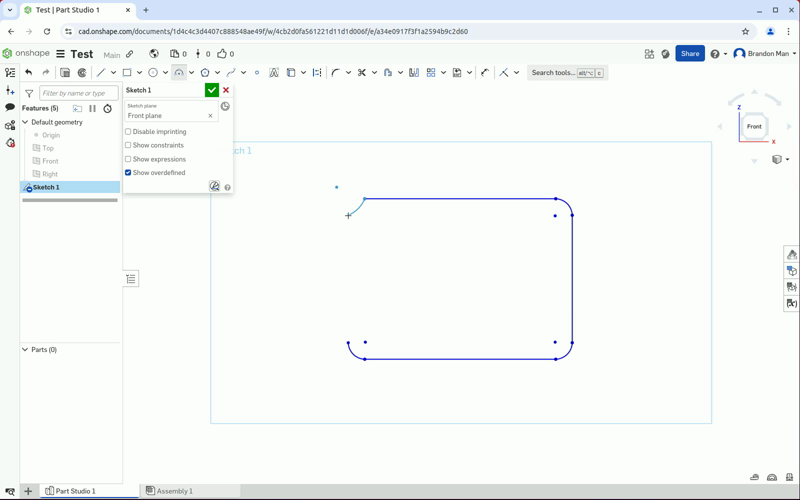
mouse_move(353, 203)
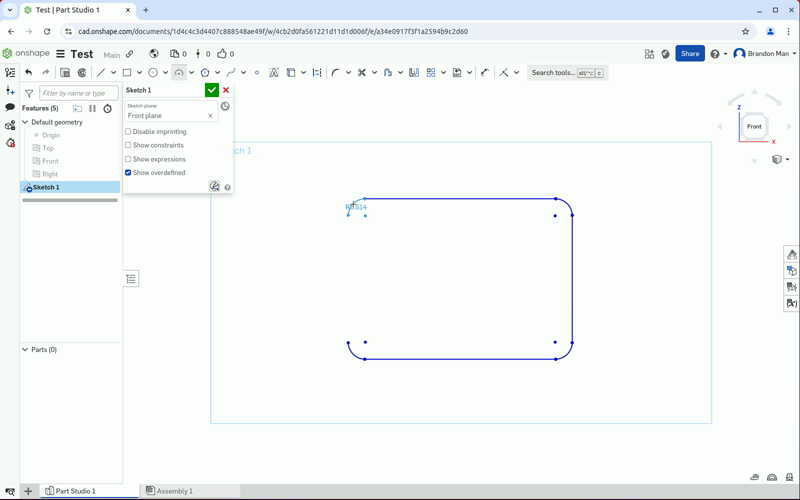
click(353, 203)
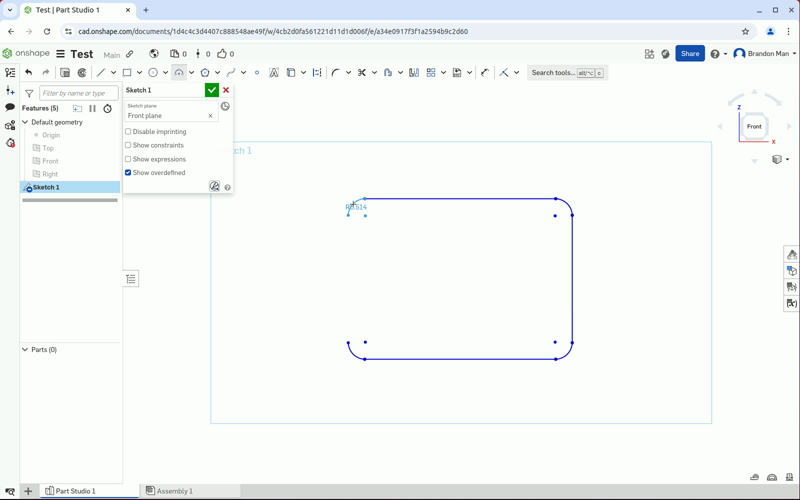
key_up(shift)
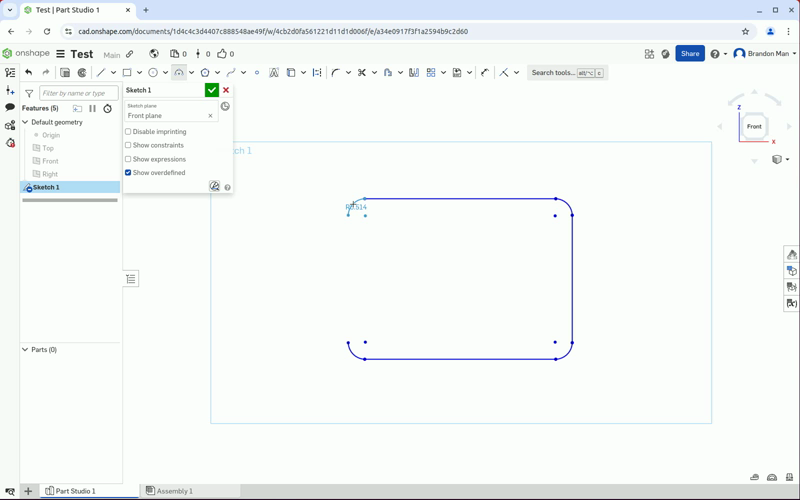
key(esc)
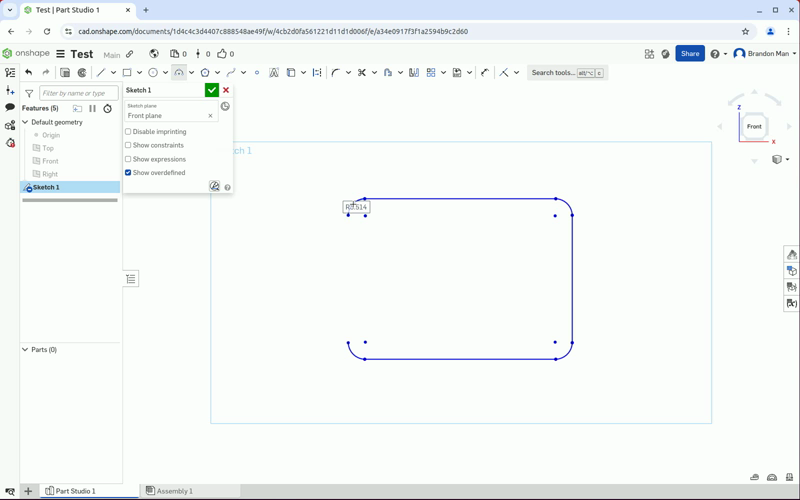
key(l)
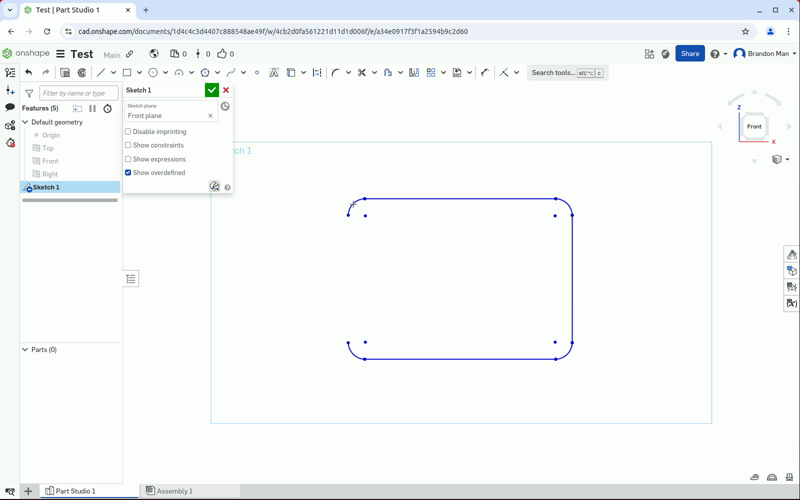
mouse_move(348, 215)
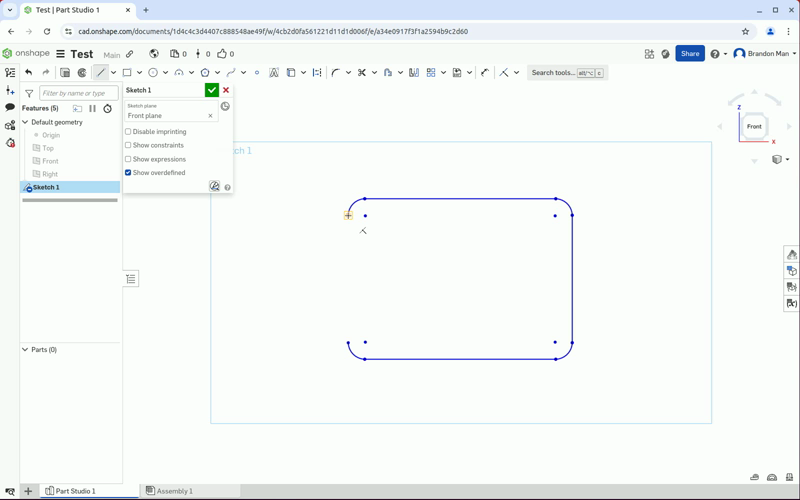
click(348, 215)
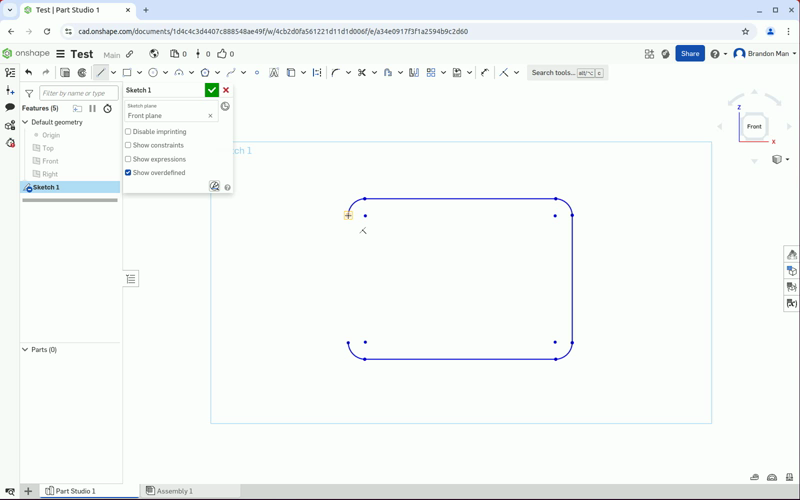
key_down(shift)
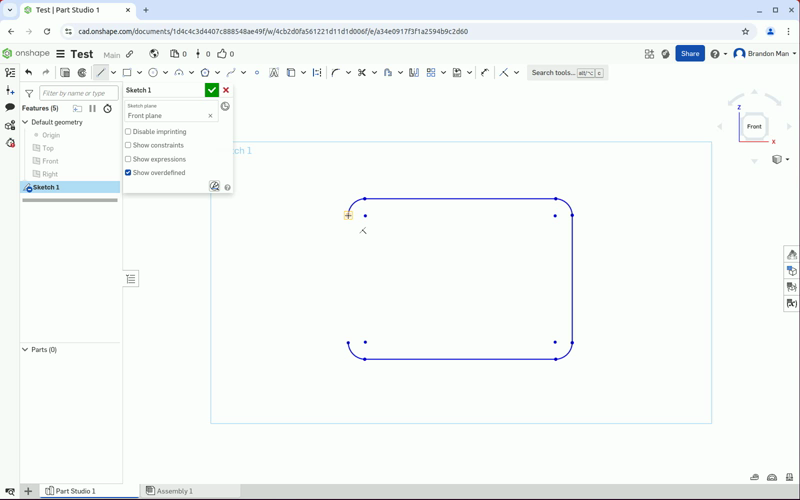
mouse_move(348, 342)
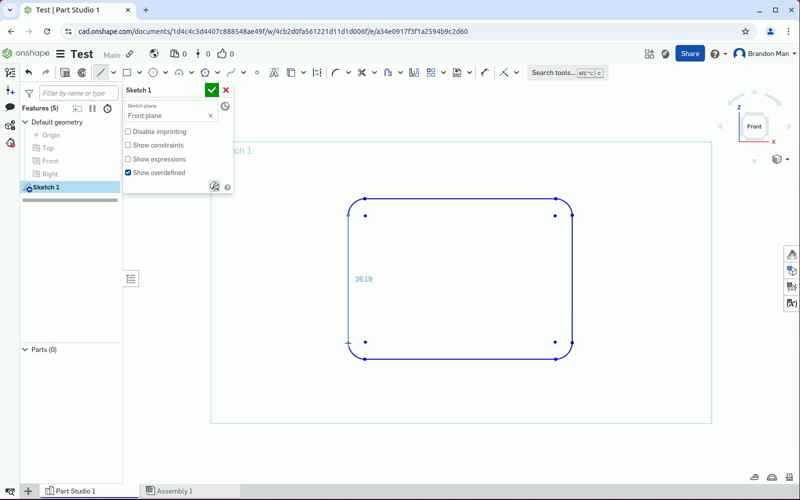
key_up(shift)
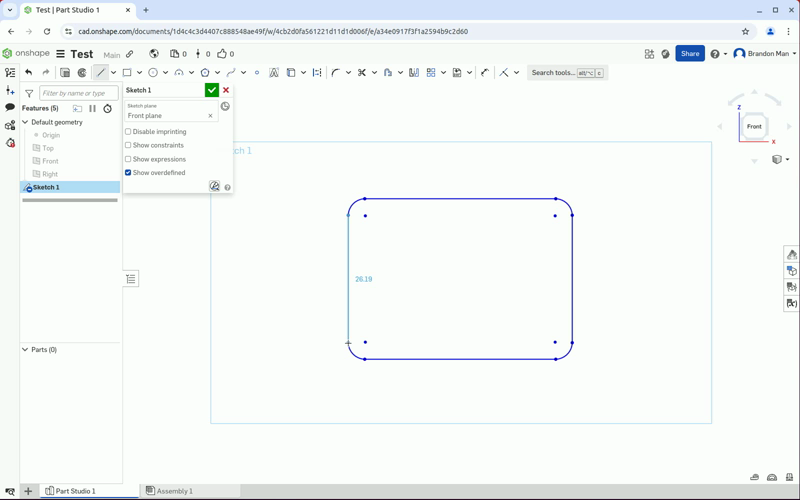
click(348, 342)
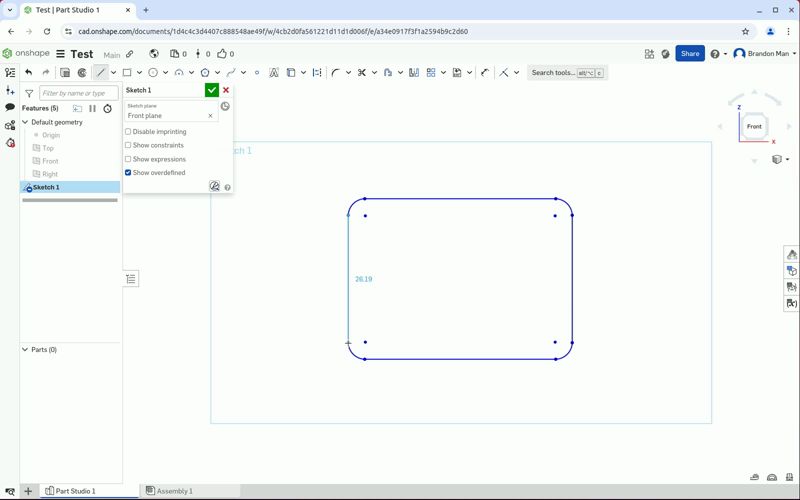
key(esc)
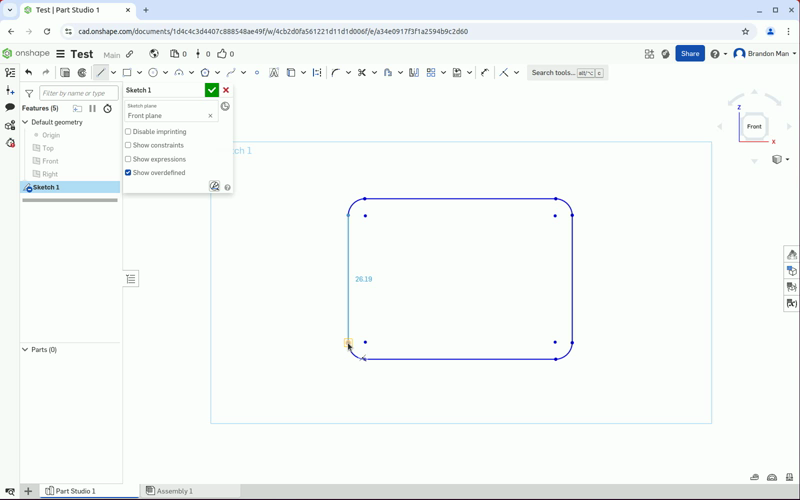
key(l)
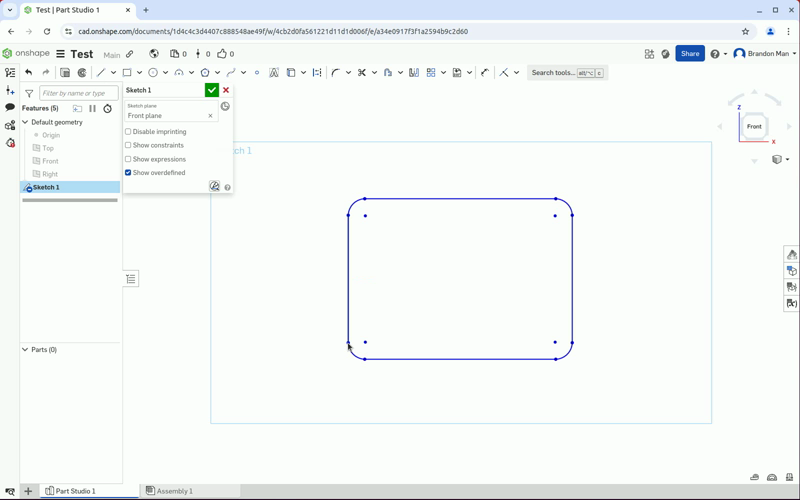
key_down(shift)
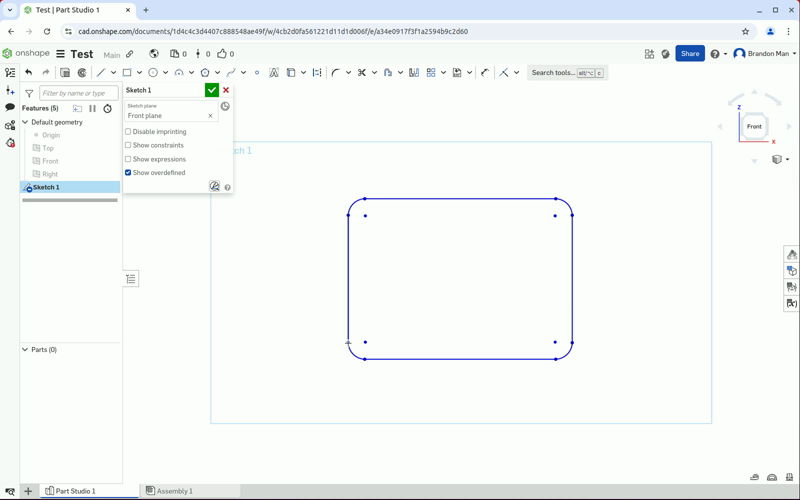
mouse_move(404, 224)
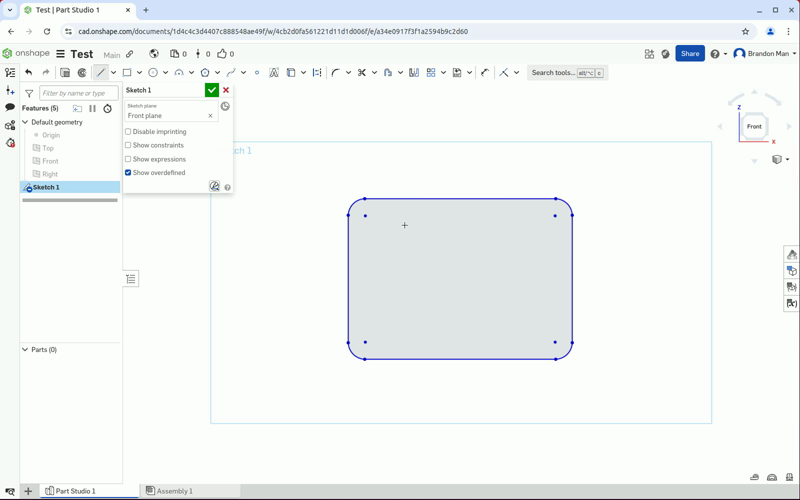
click(404, 224)
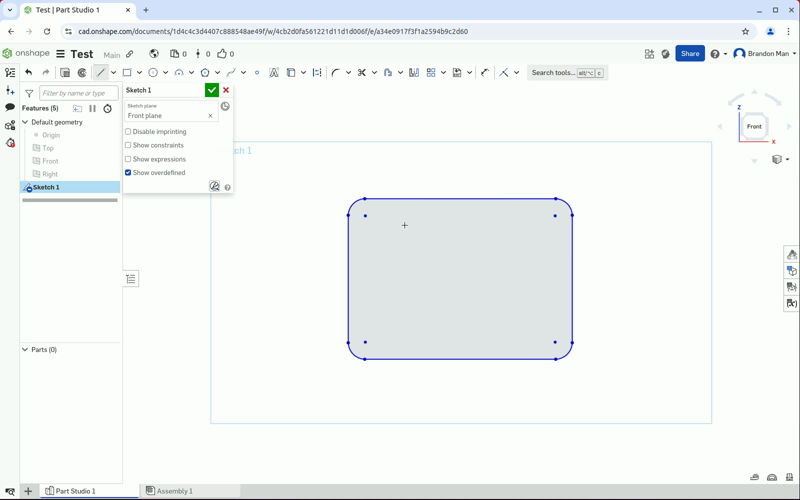
key_up(shift)
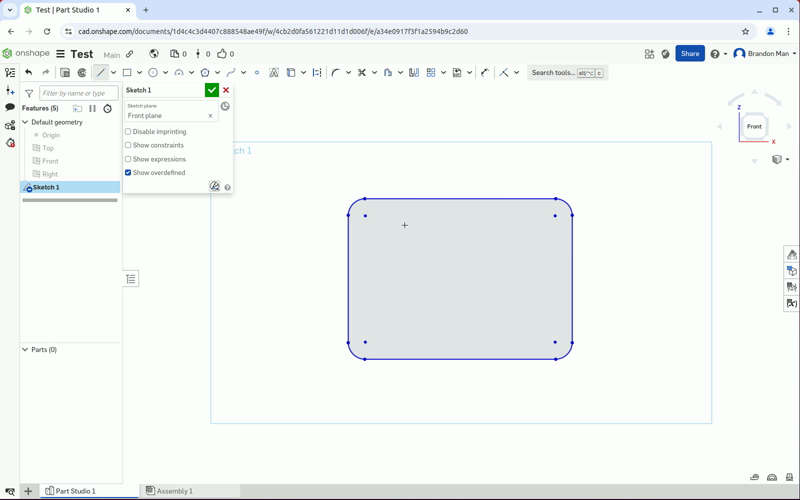
key_down(shift)
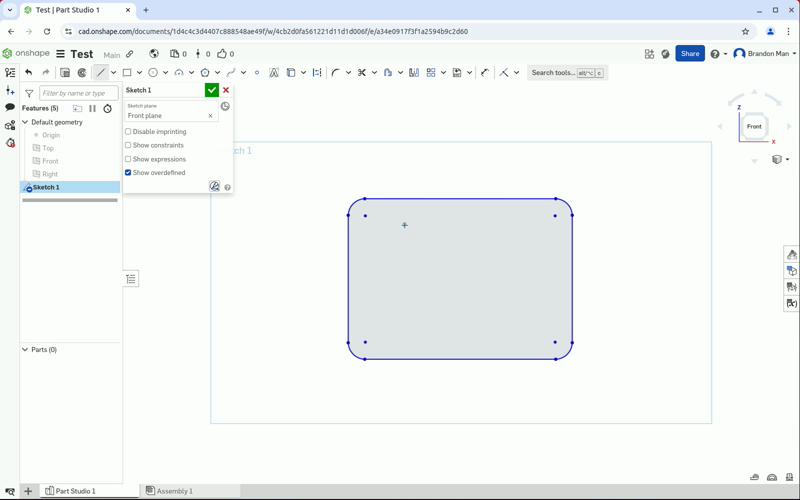
mouse_move(434, 224)
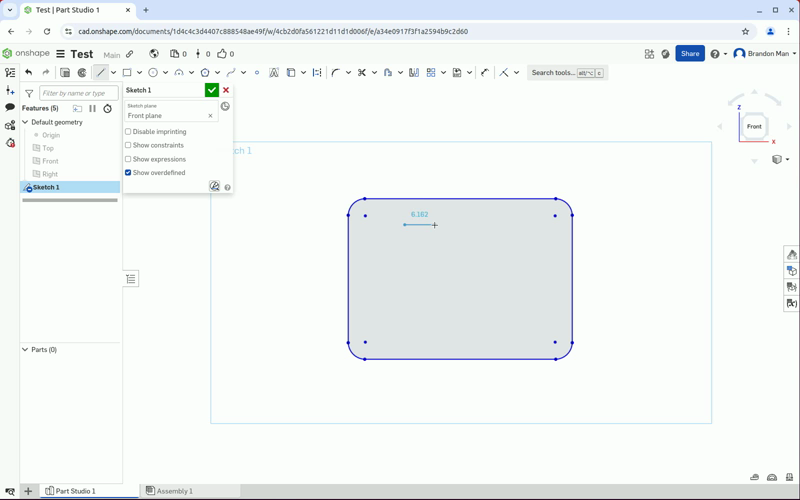
mouse_move(430, 224)
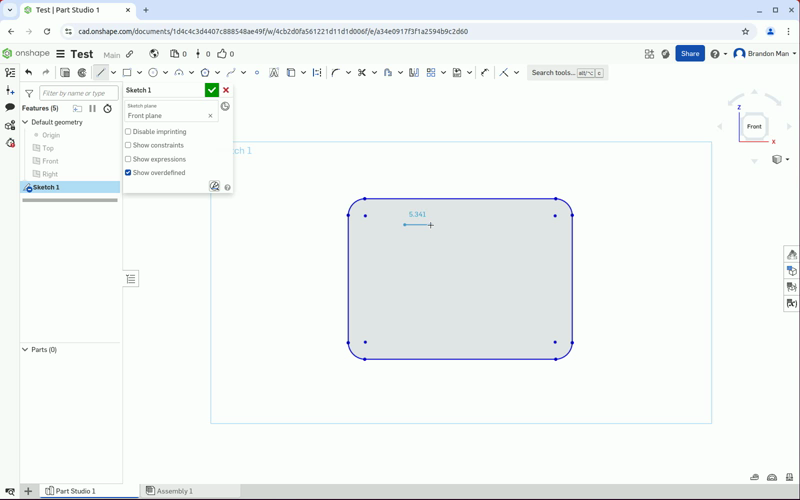
click(430, 224)
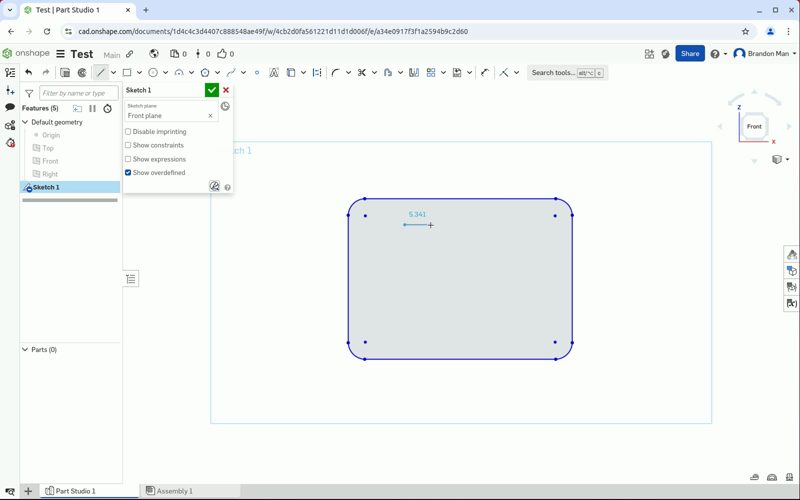
key_up(shift)
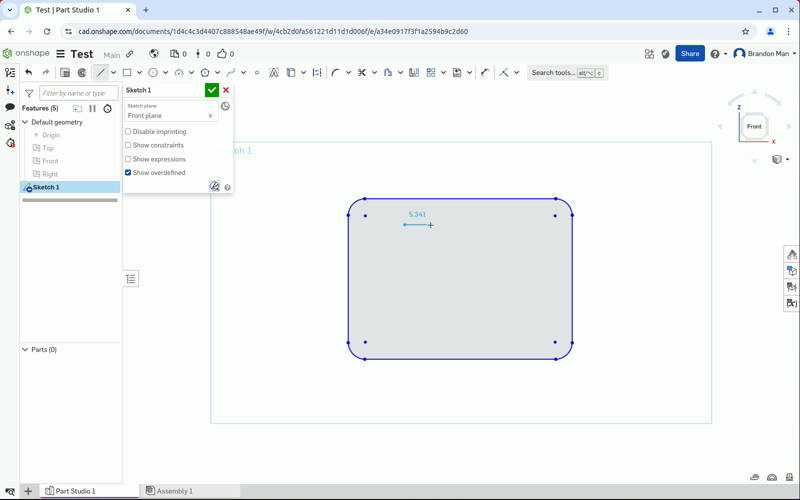
key_down(shift)
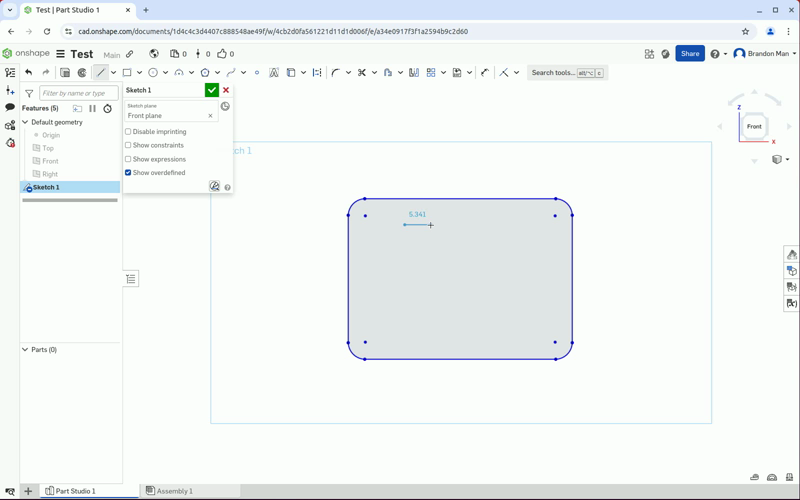
mouse_move(460, 224)
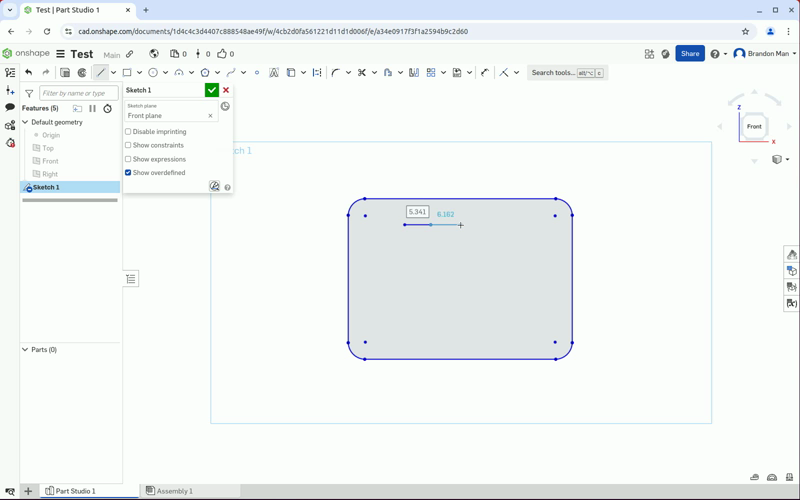
mouse_move(430, 215)
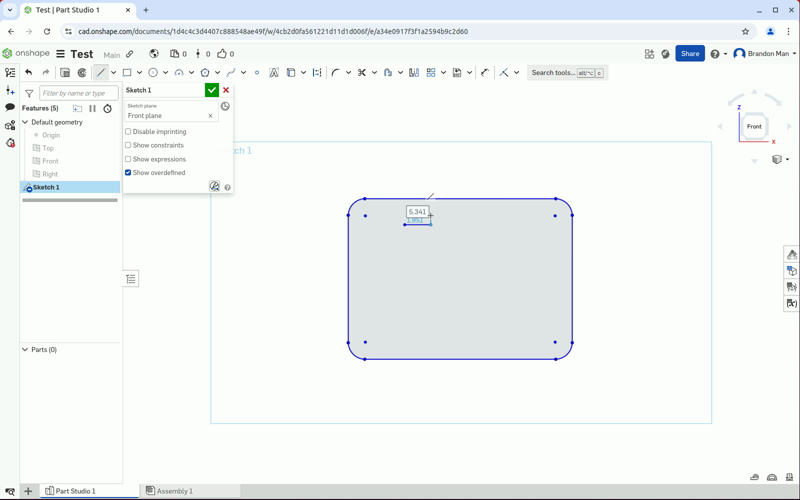
click(430, 215)
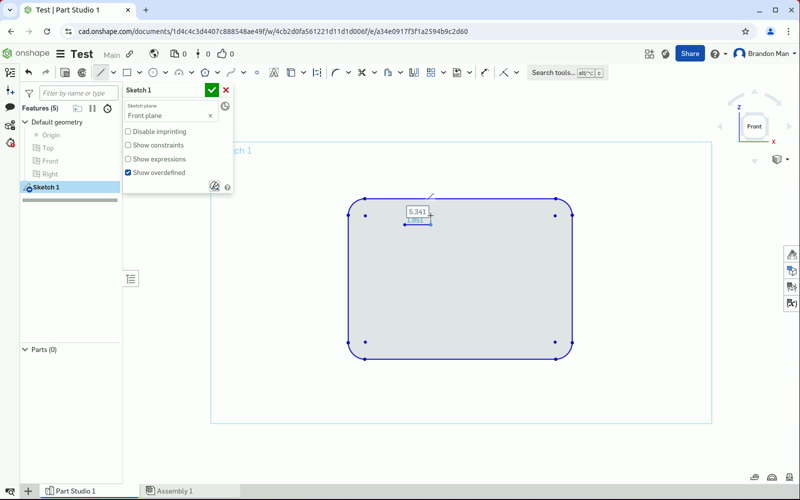
key_up(shift)
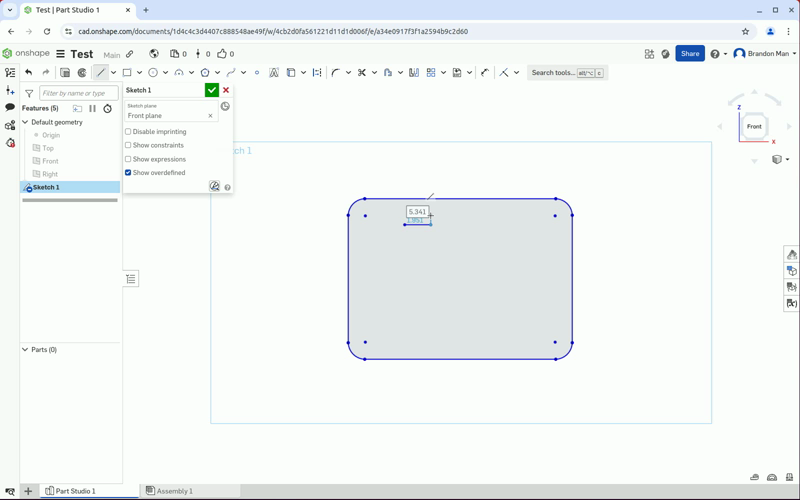
key_down(shift)
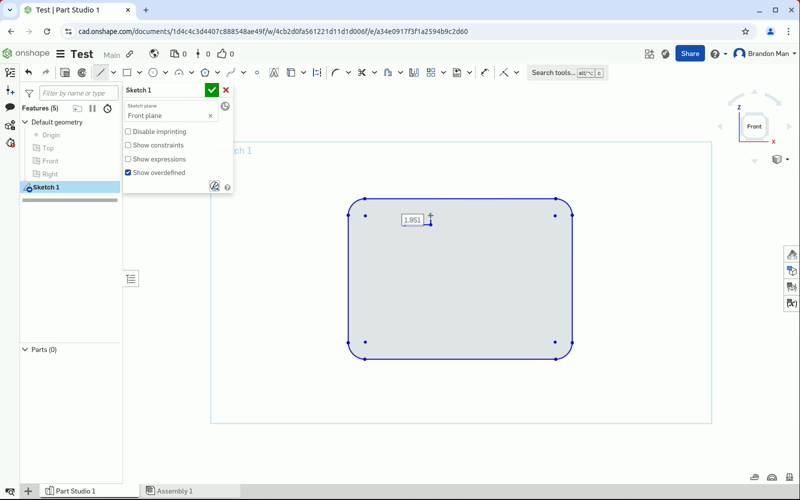
mouse_move(460, 215)
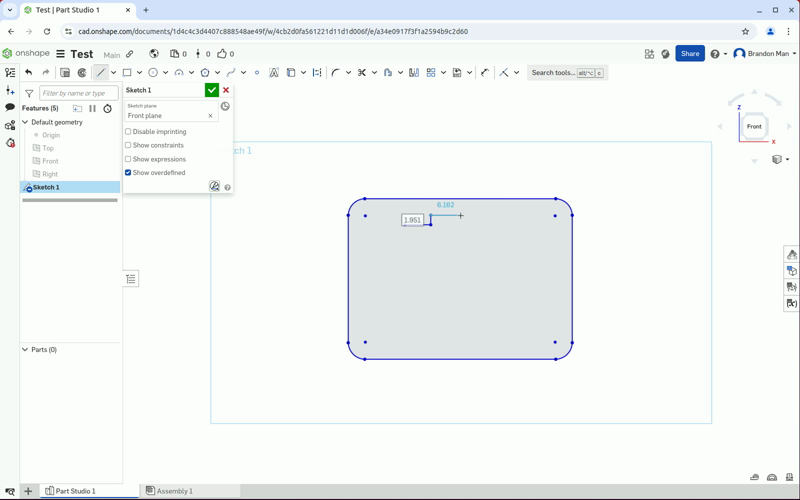
mouse_move(404, 215)
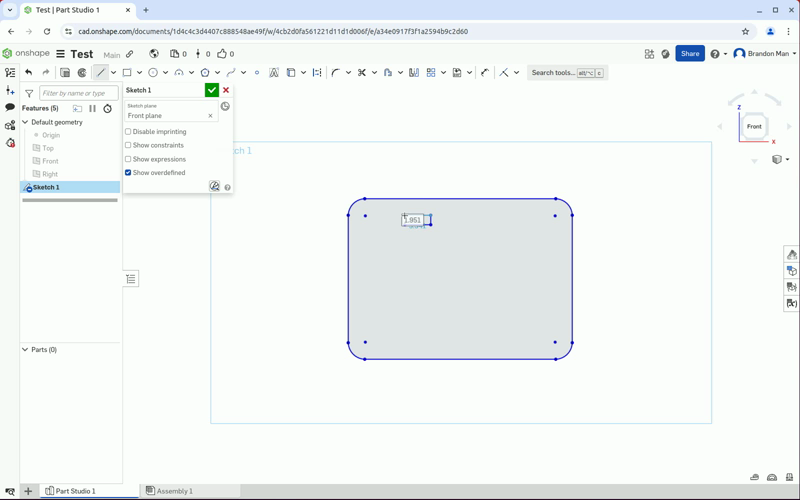
click(404, 215)
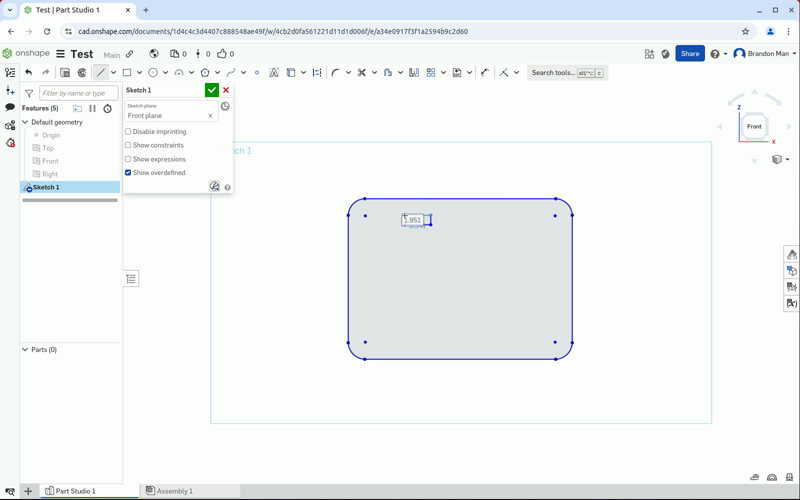
key_up(shift)
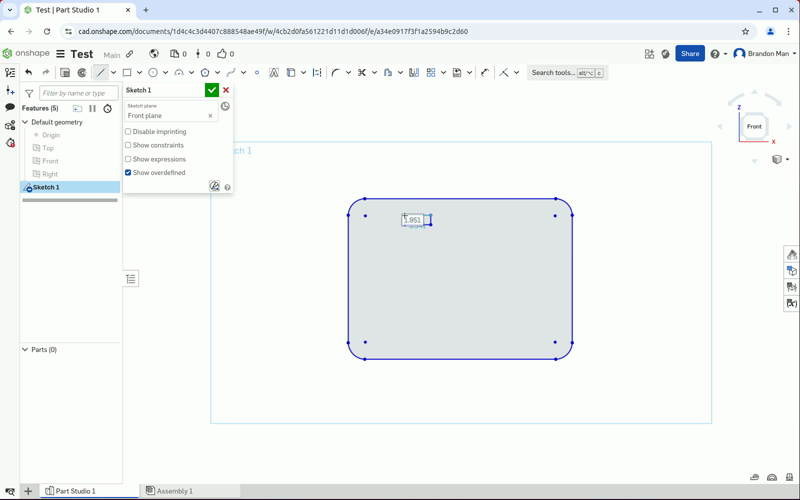
mouse_move(434, 215)
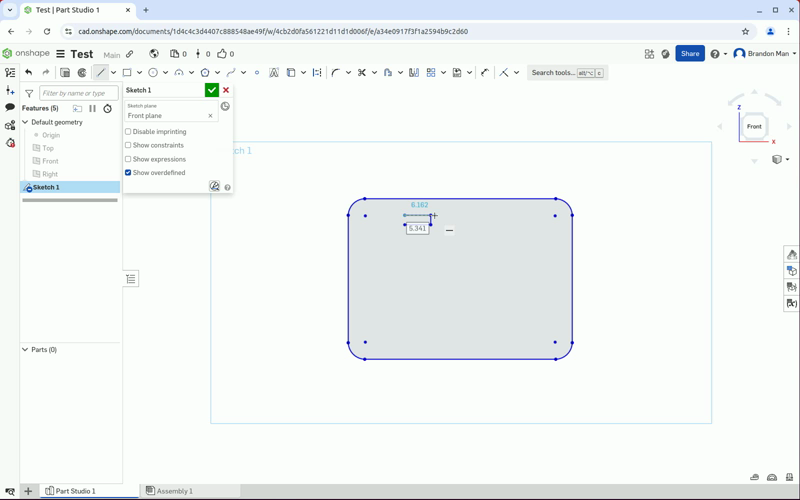
key_down(shift)
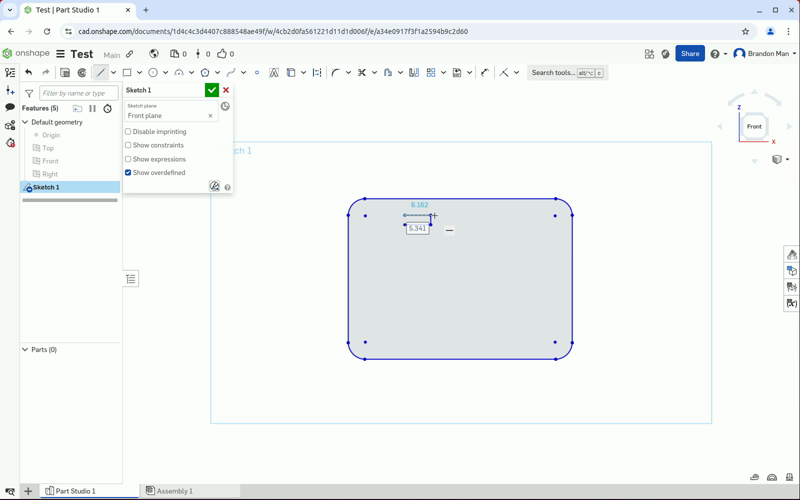
mouse_move(404, 224)
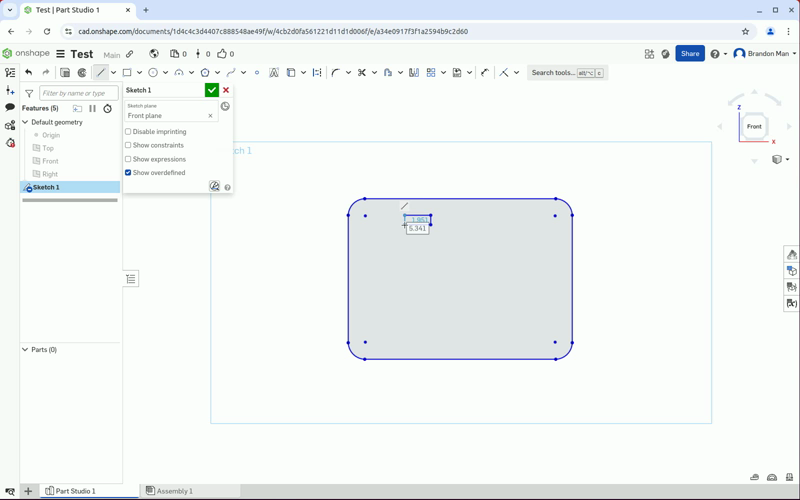
key_up(shift)
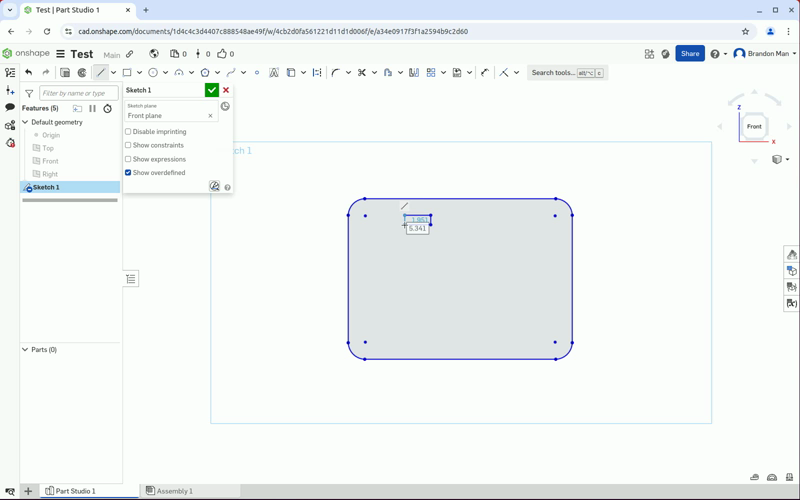
click(404, 224)
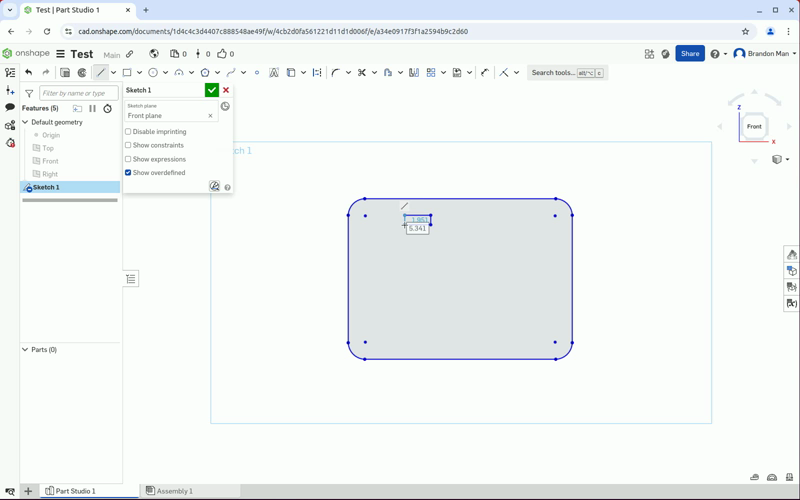
key(esc)
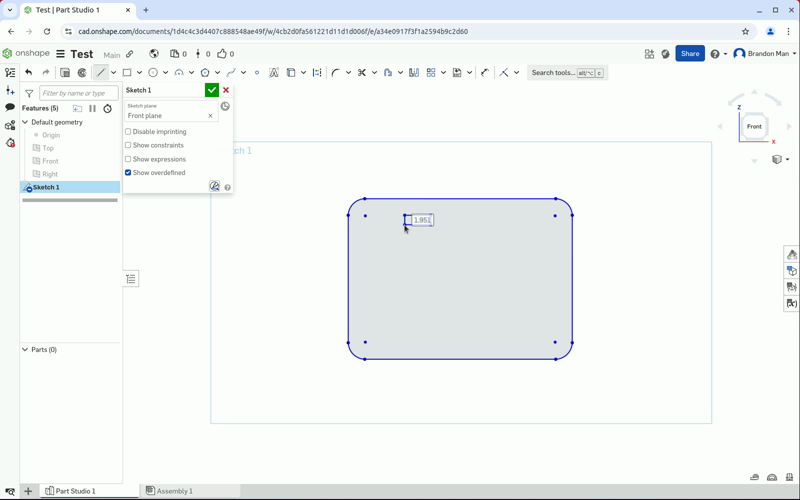
key(l)
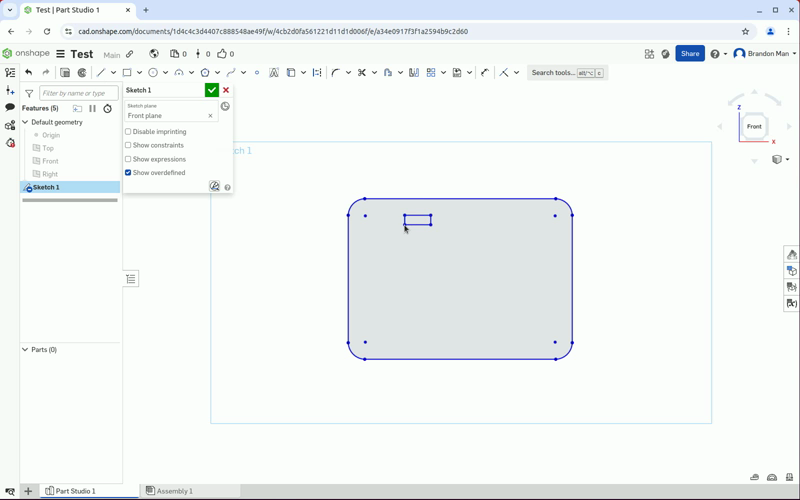
key_down(shift)
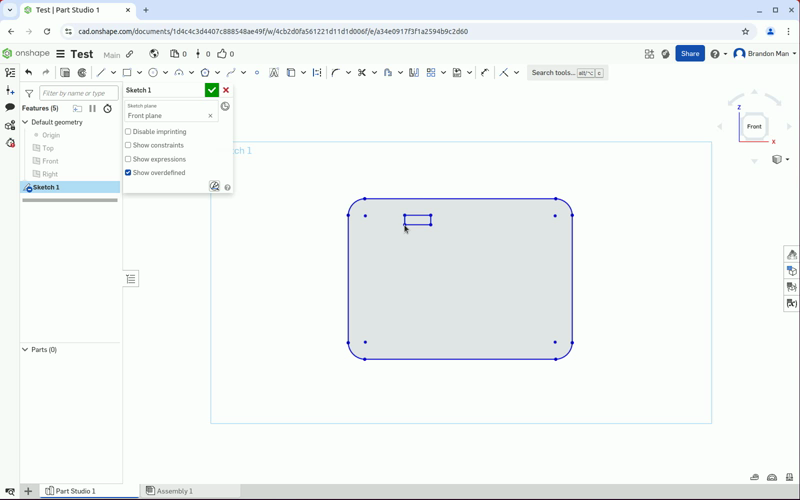
mouse_move(489, 224)
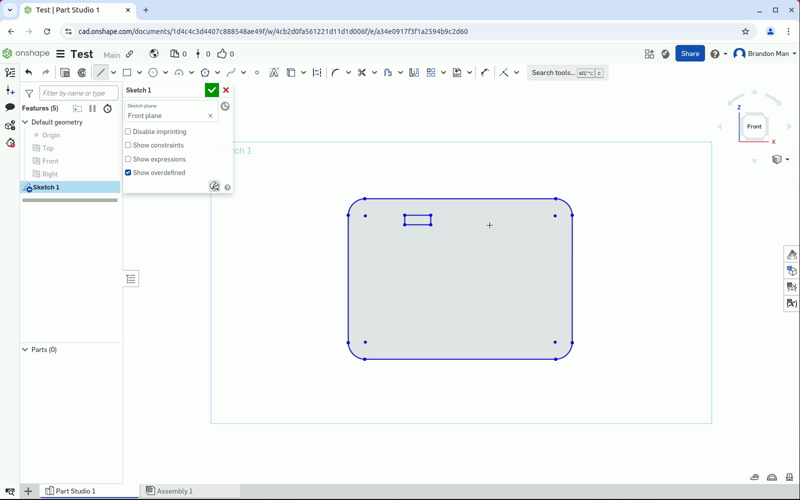
click(489, 224)
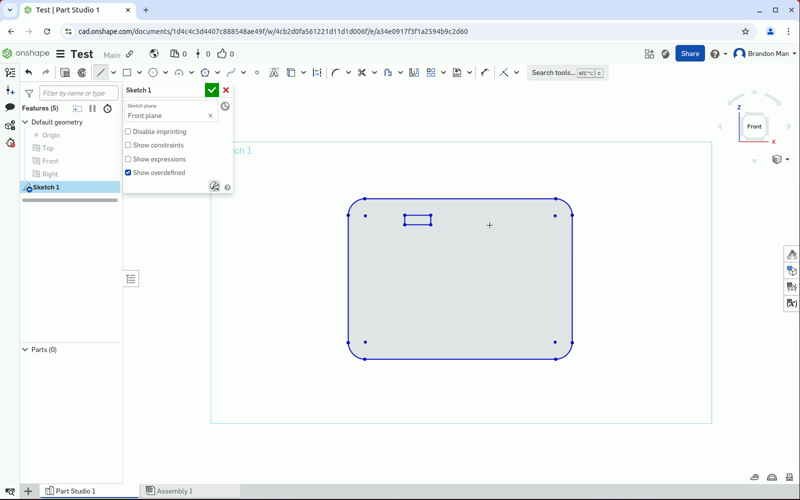
key_up(shift)
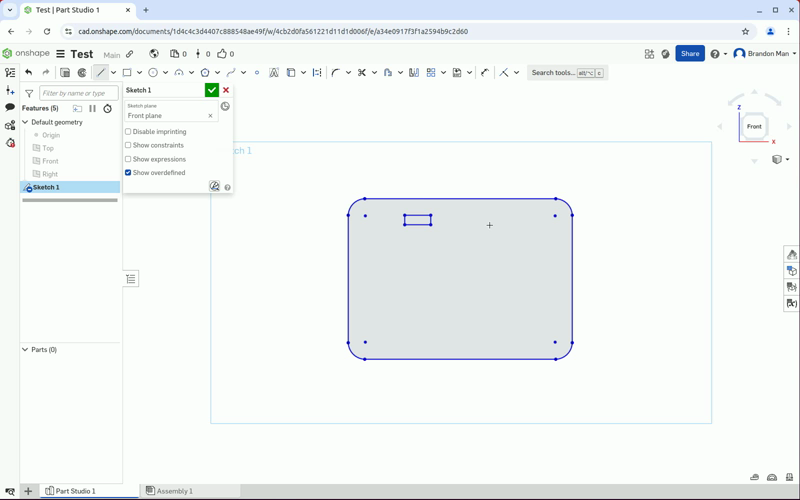
key_down(shift)
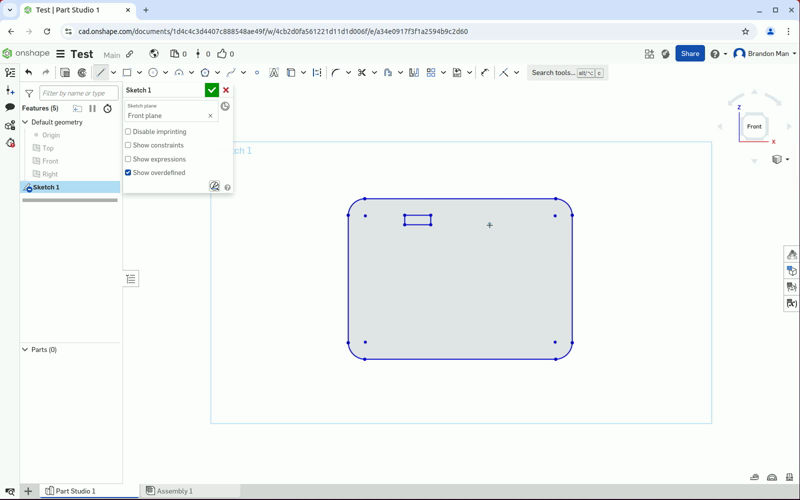
mouse_move(519, 224)
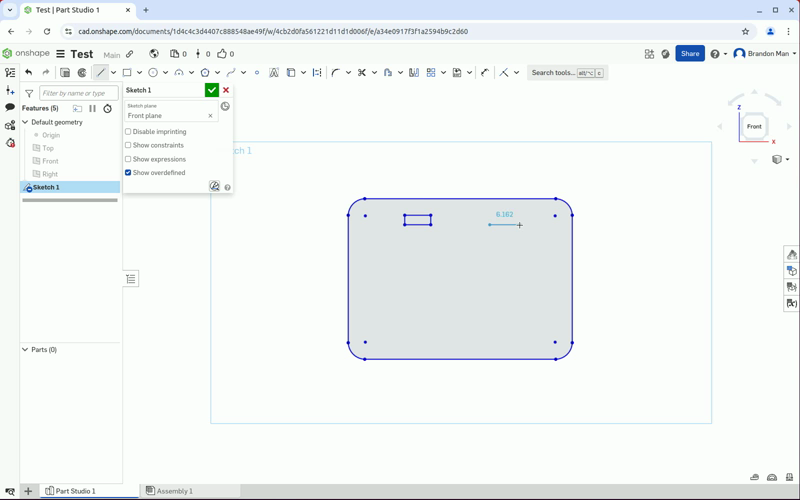
mouse_move(515, 224)
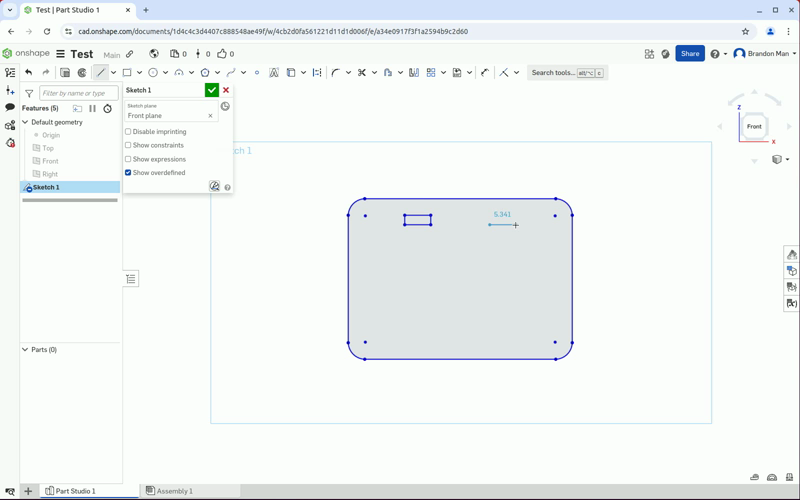
click(515, 224)
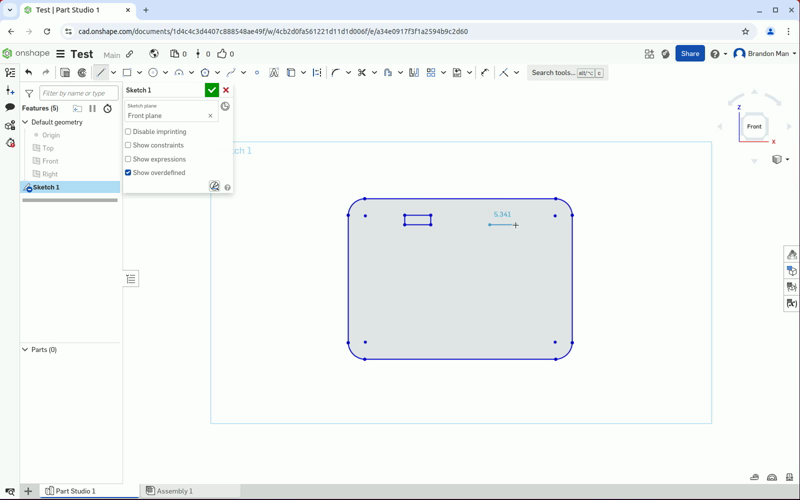
key_up(shift)
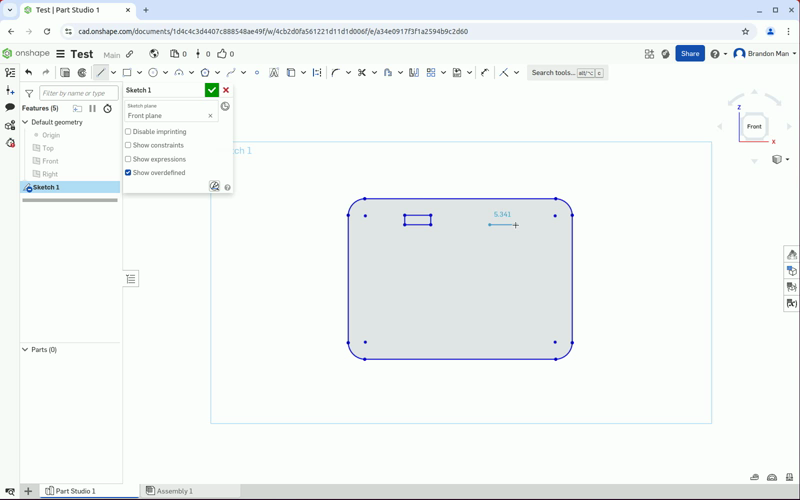
key_down(shift)
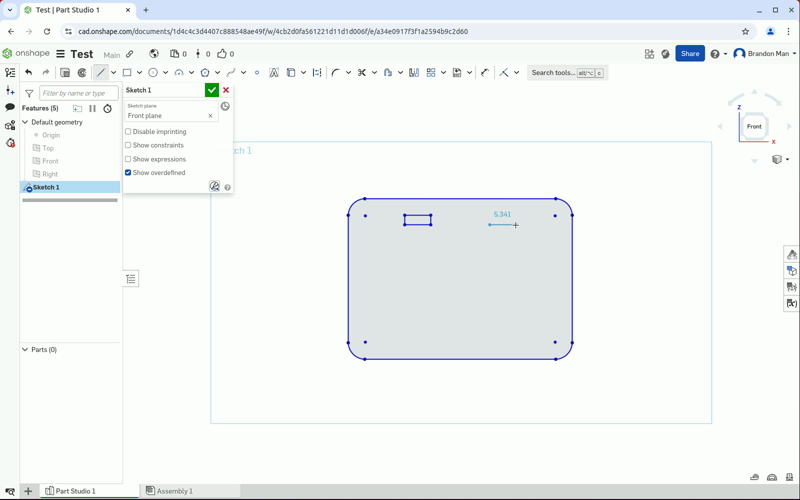
mouse_move(545, 224)
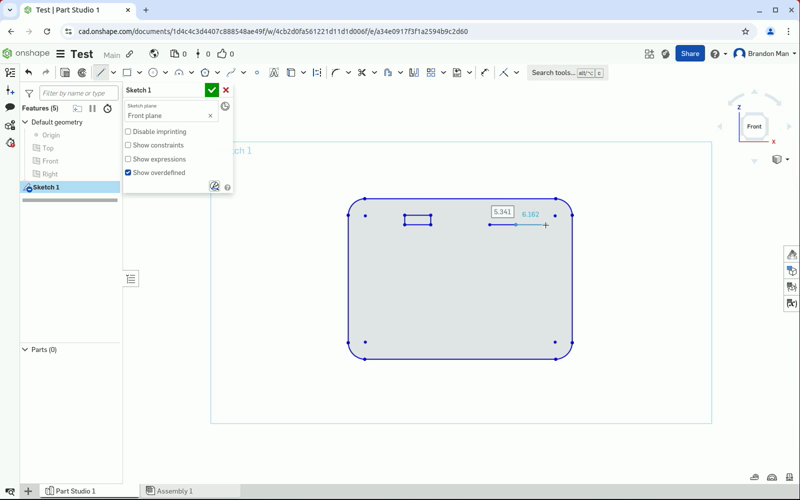
mouse_move(515, 215)
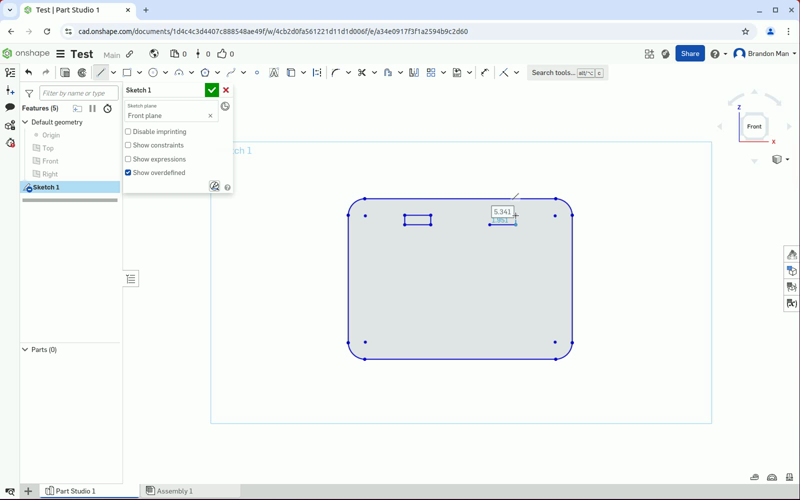
click(515, 215)
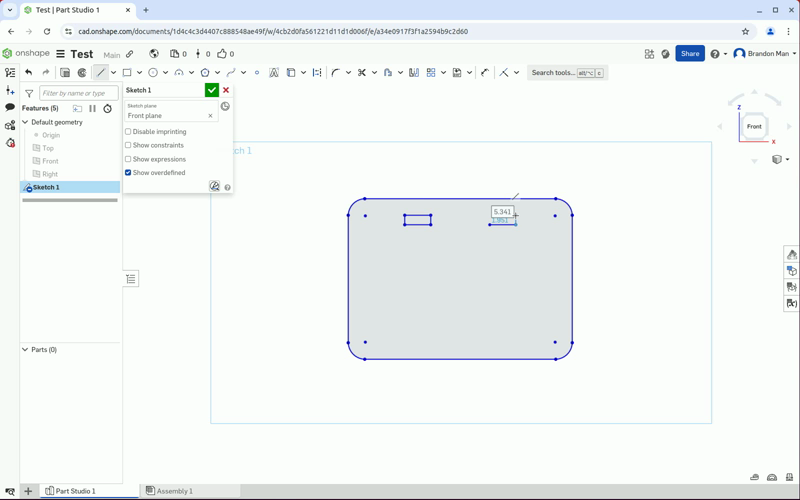
key_up(shift)
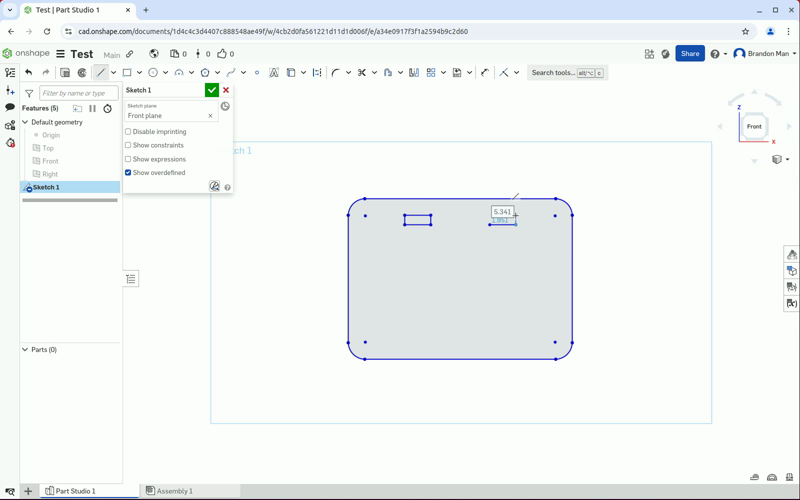
key_down(shift)
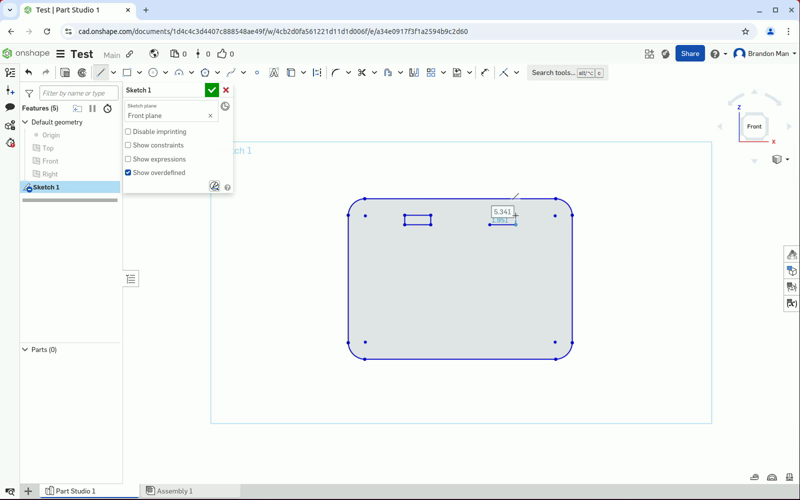
mouse_move(545, 215)
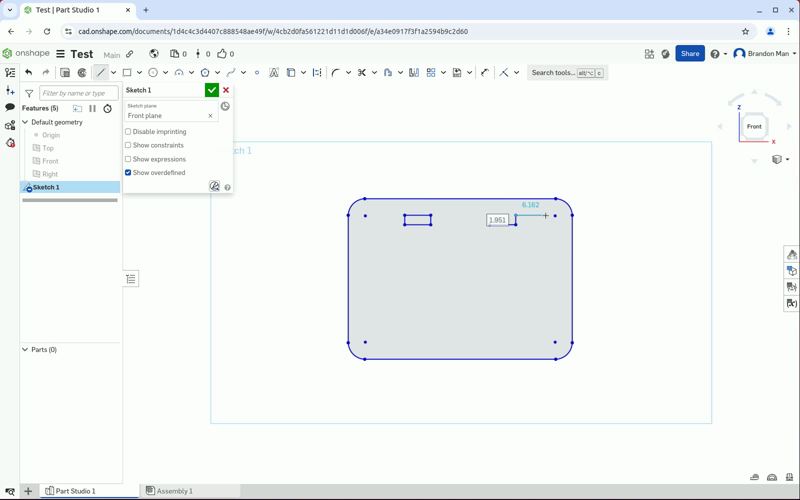
mouse_move(489, 215)
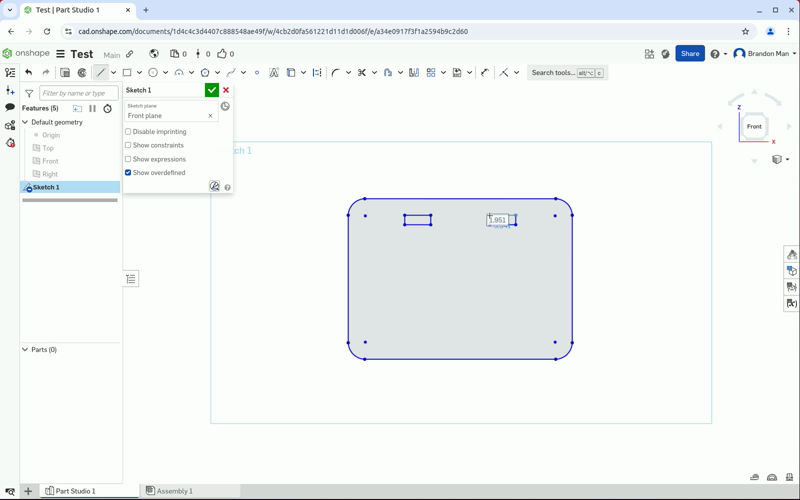
click(489, 215)
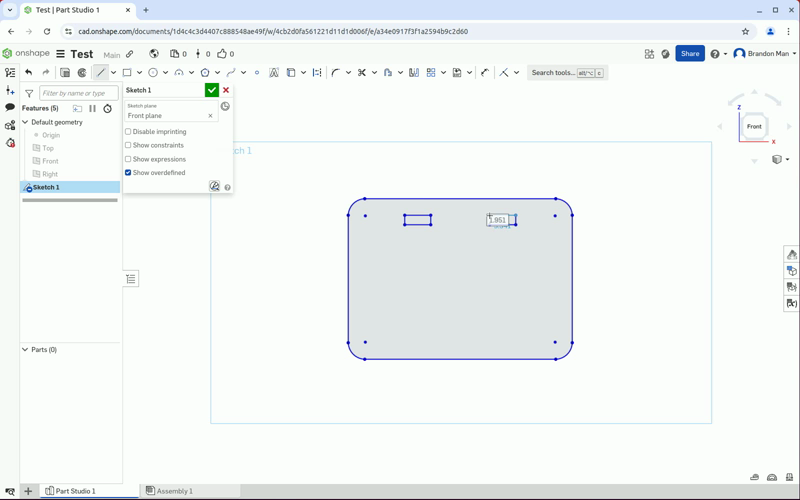
key_up(shift)
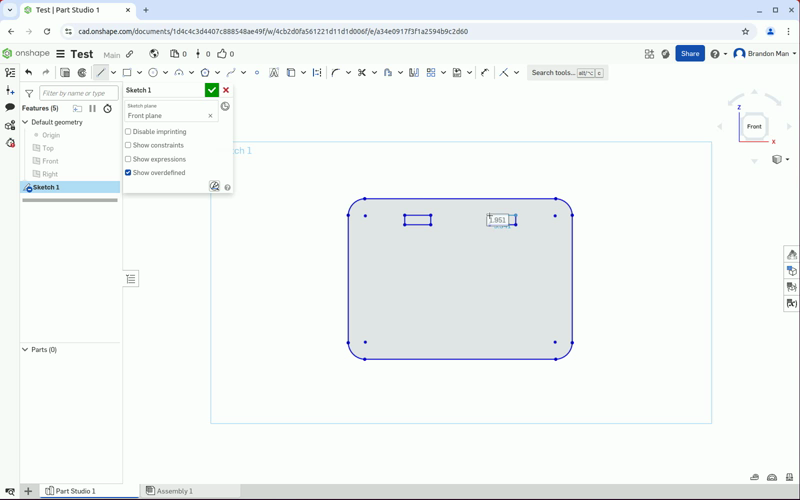
mouse_move(519, 215)
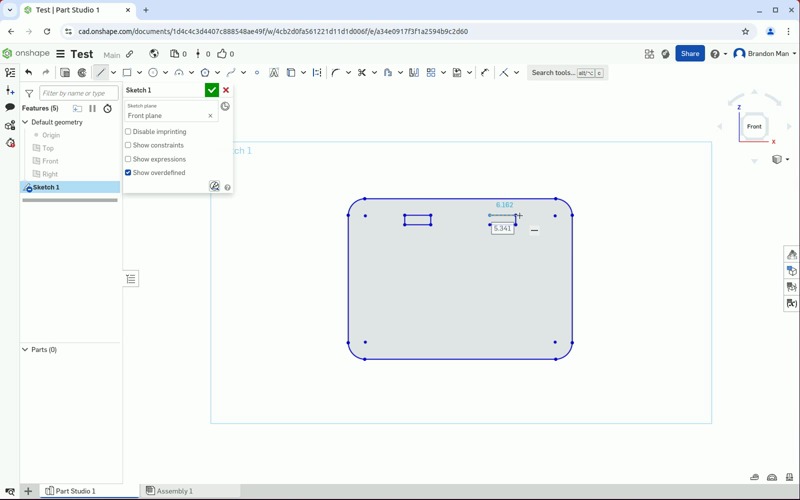
key_down(shift)
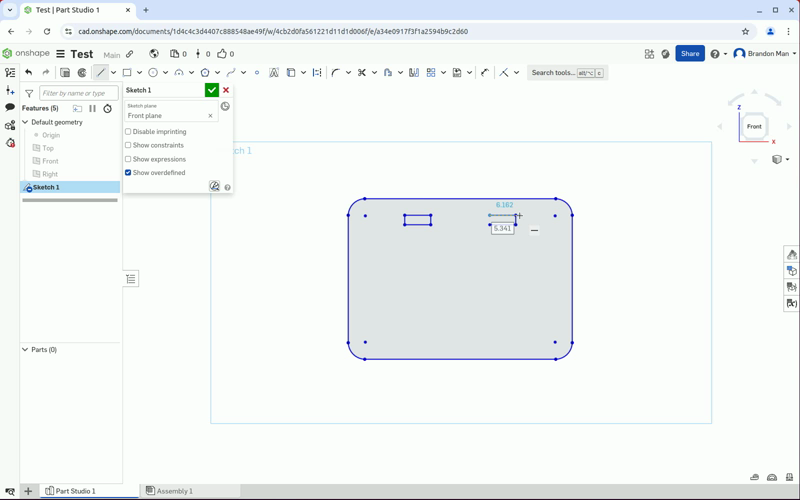
mouse_move(489, 224)
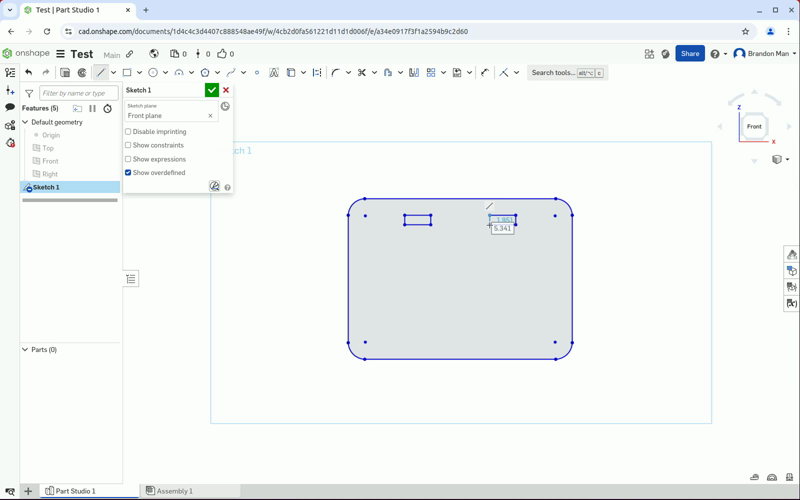
key_up(shift)
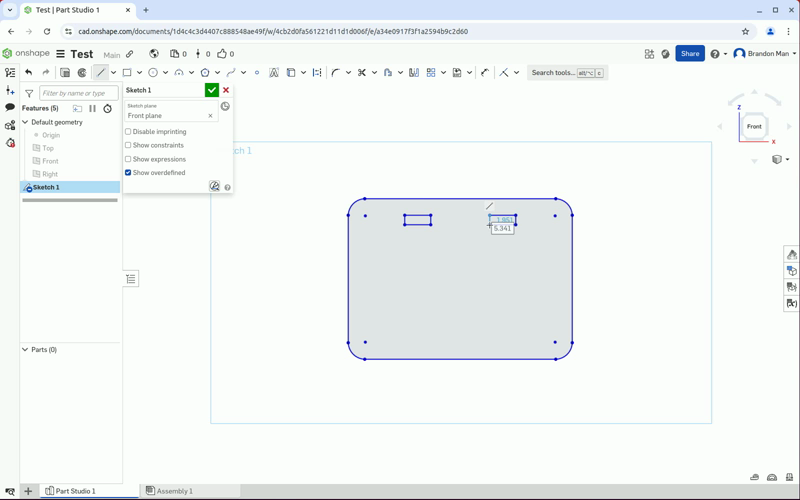
click(489, 224)
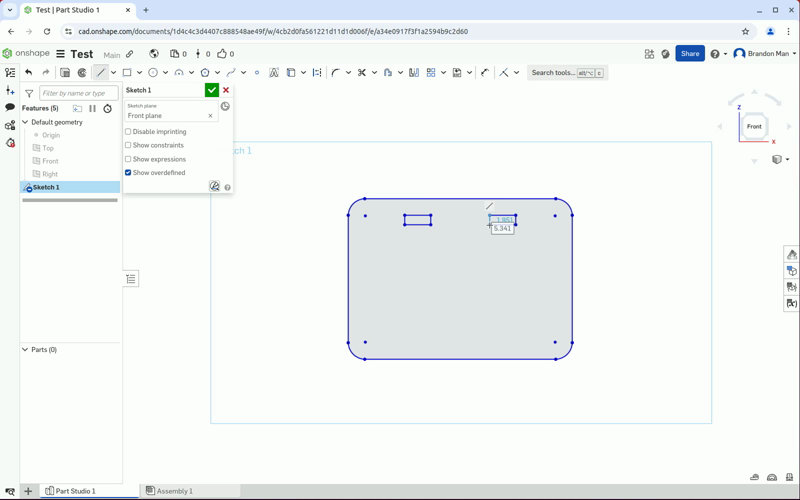
key(esc)
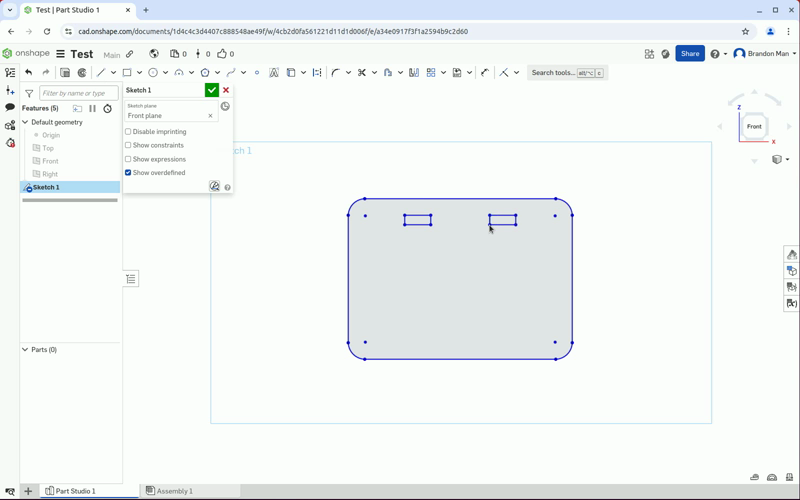
mouse_move(391, 245)
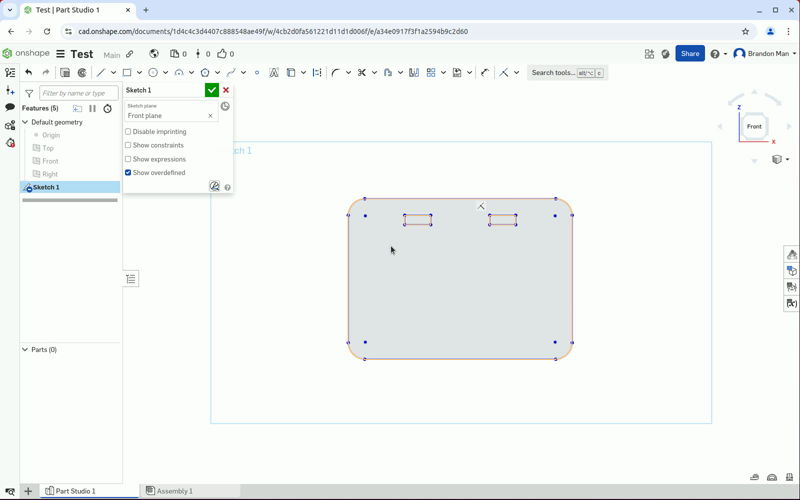
click(391, 245)
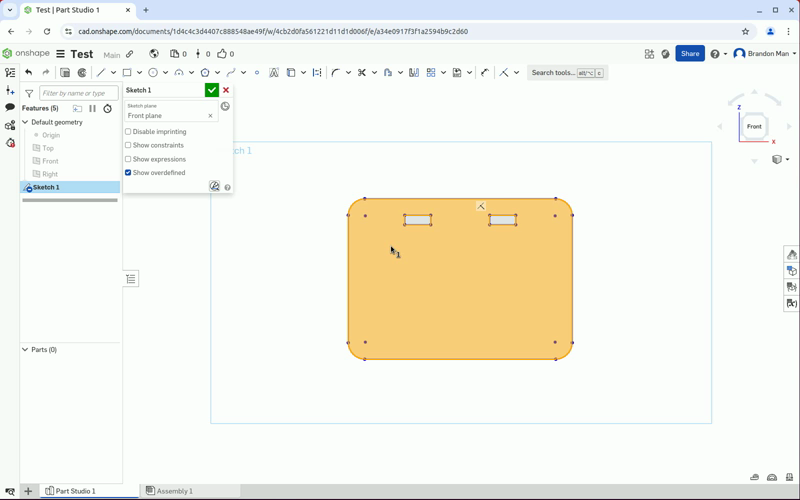
mouse_move(73, 352)
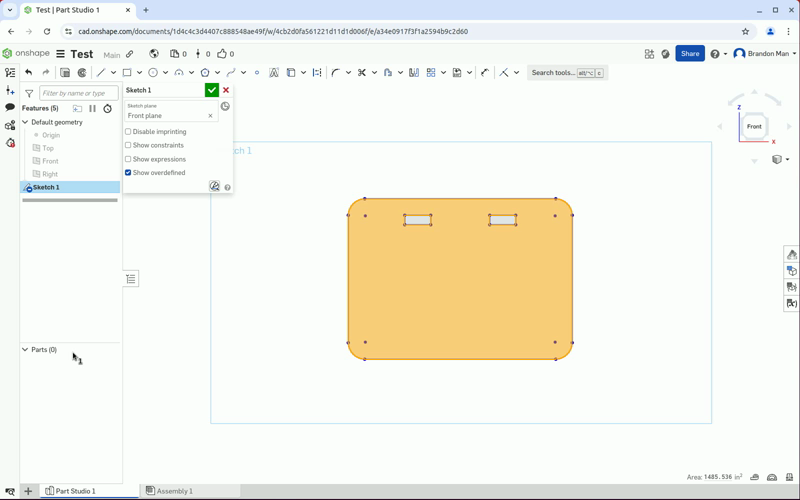
key(shift+y)
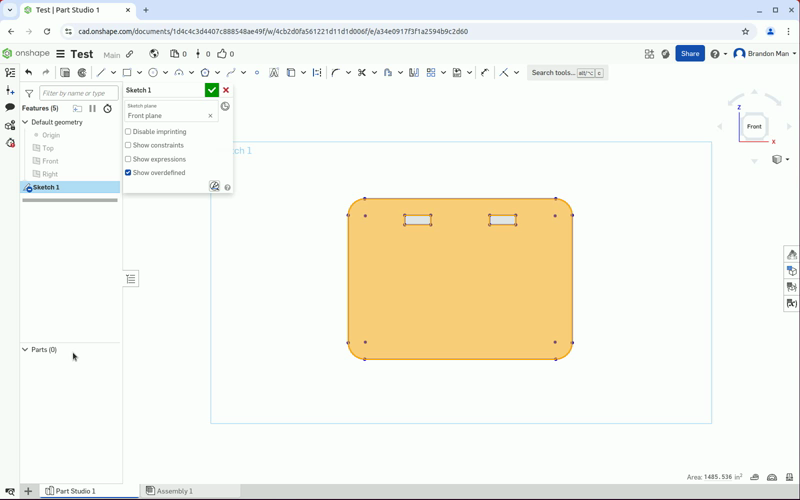
key(shift+e)
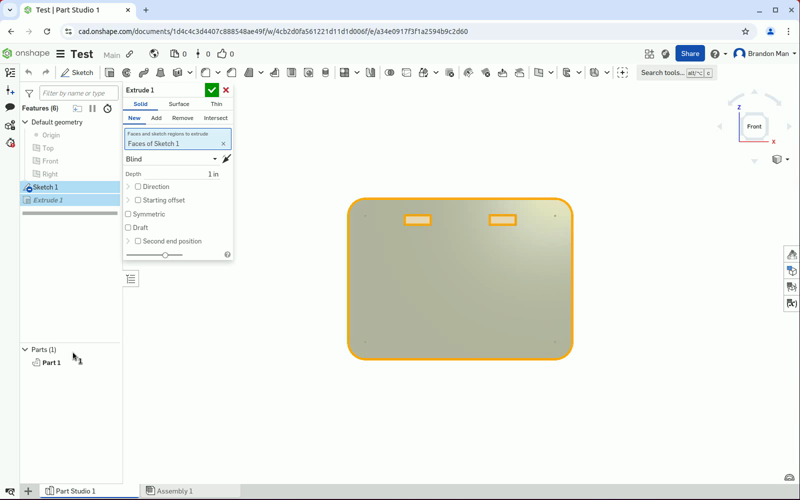
mouse_move(143, 106)
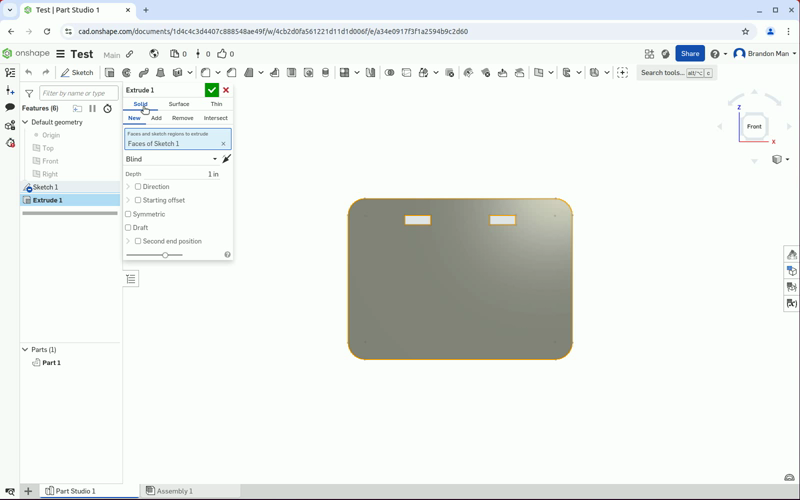
click(143, 106)
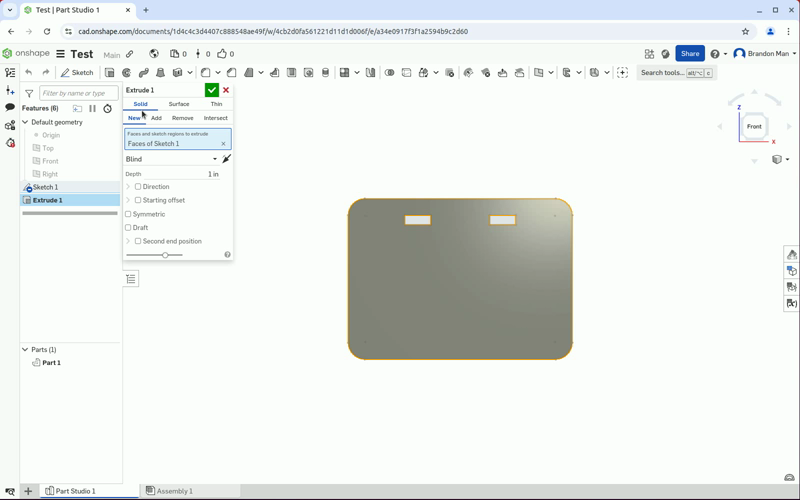
mouse_move(137, 120)
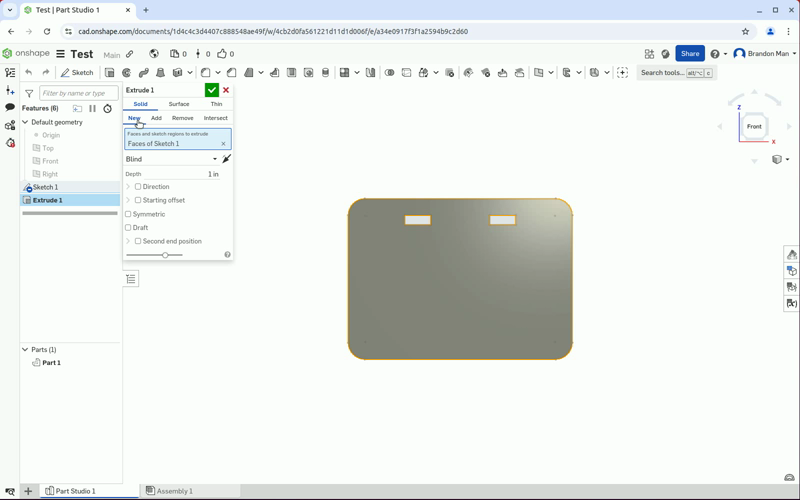
click(137, 120)
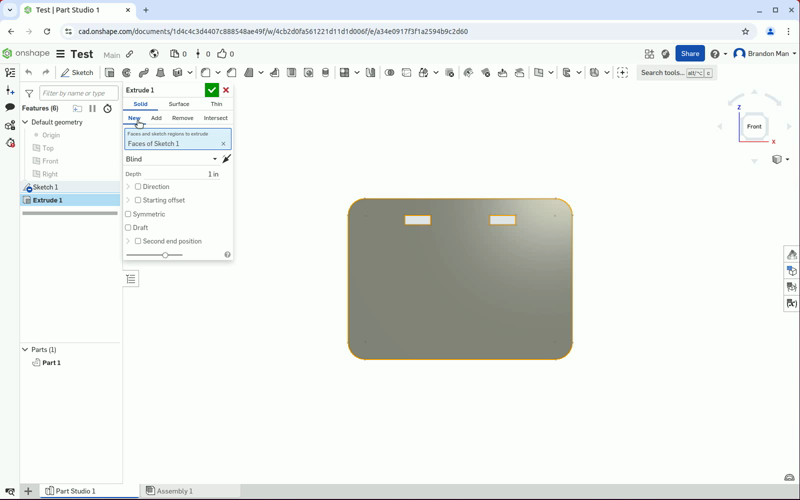
key(tab, 4)
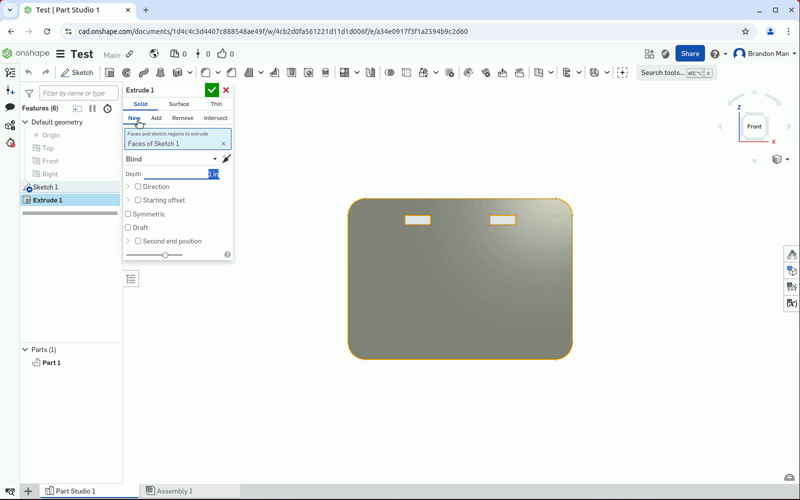
text(1.926)
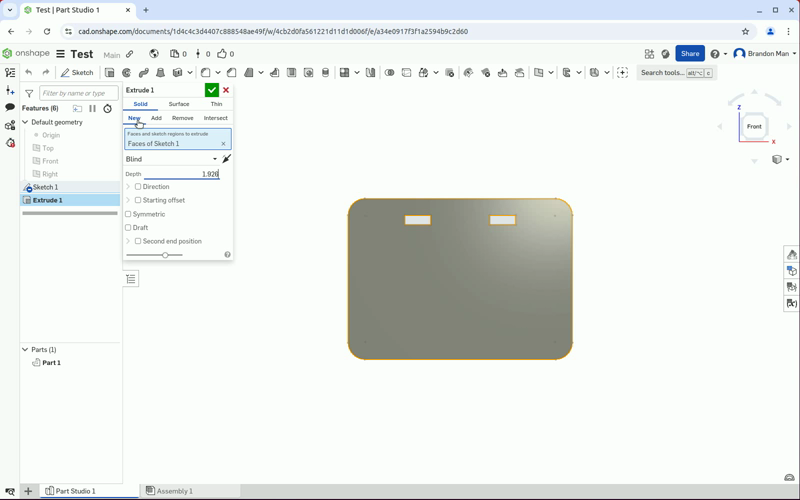
key(enter)
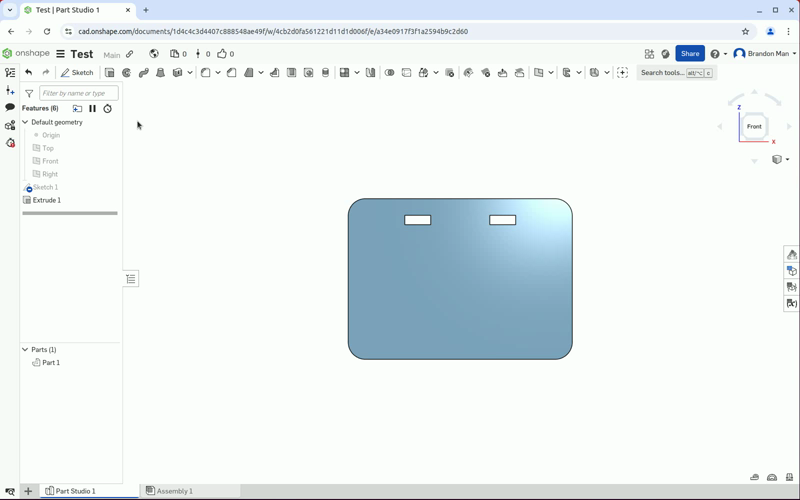
key(shift+h)
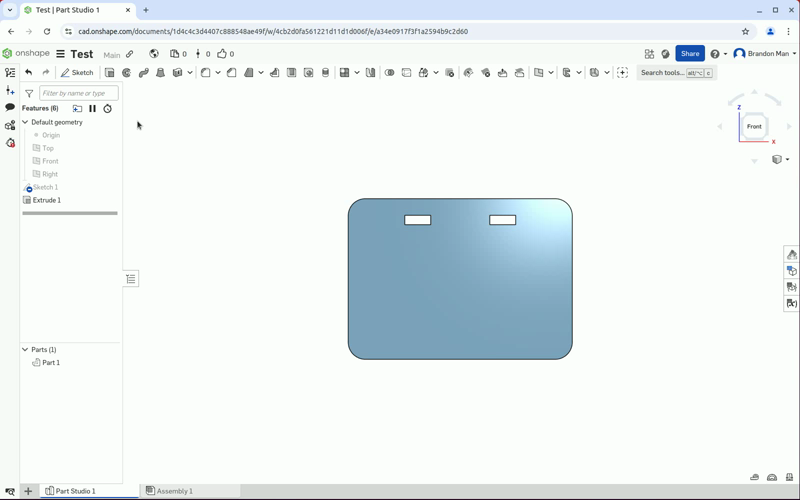
key(shift+h)
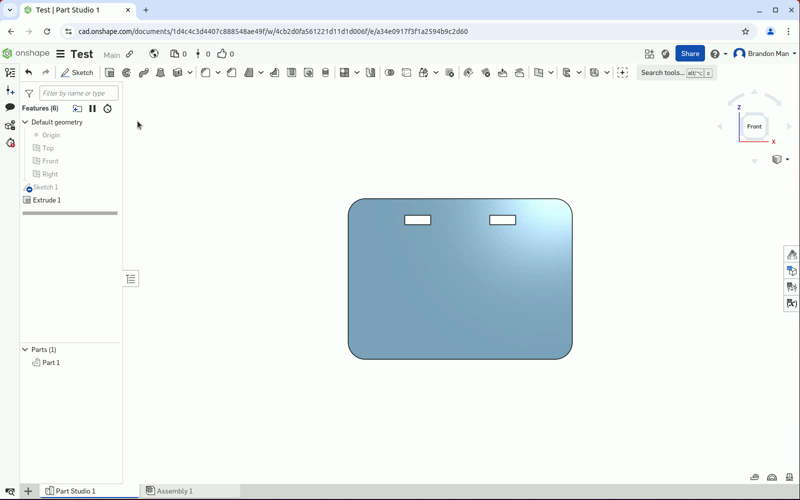
mouse_move(73, 189)
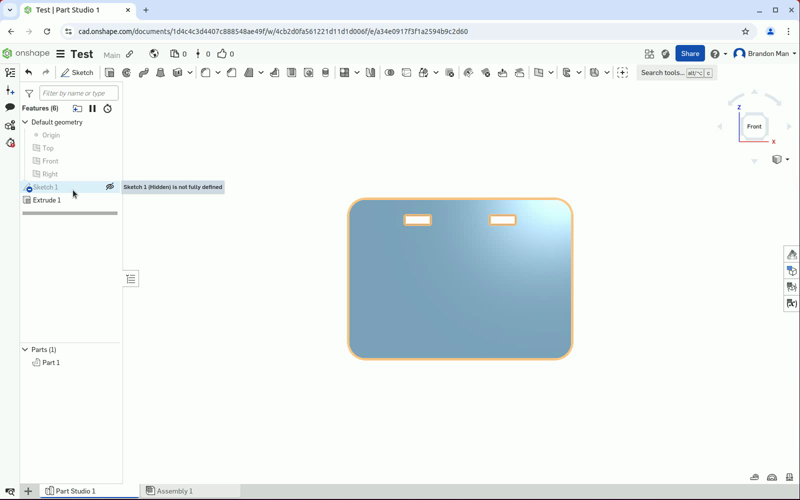
click(73, 189)
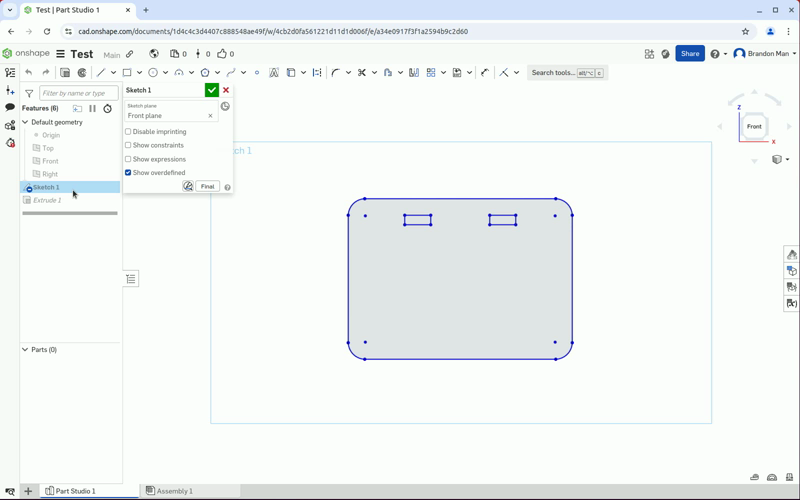
mouse_move(229, 92)
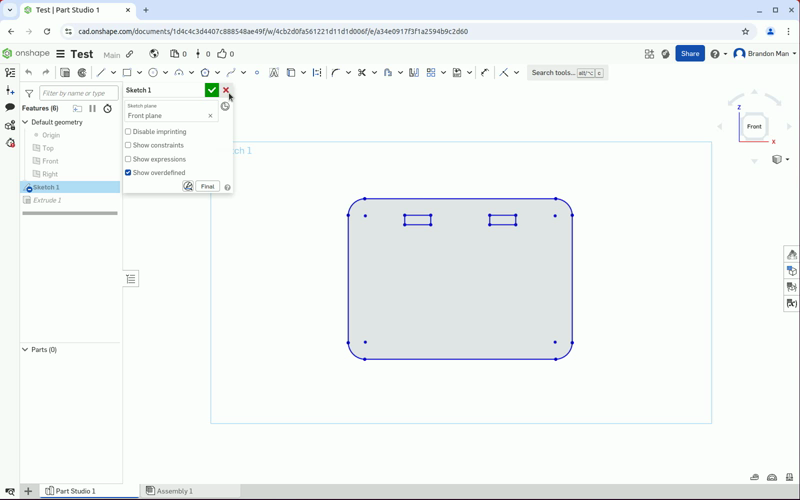
click(229, 92)
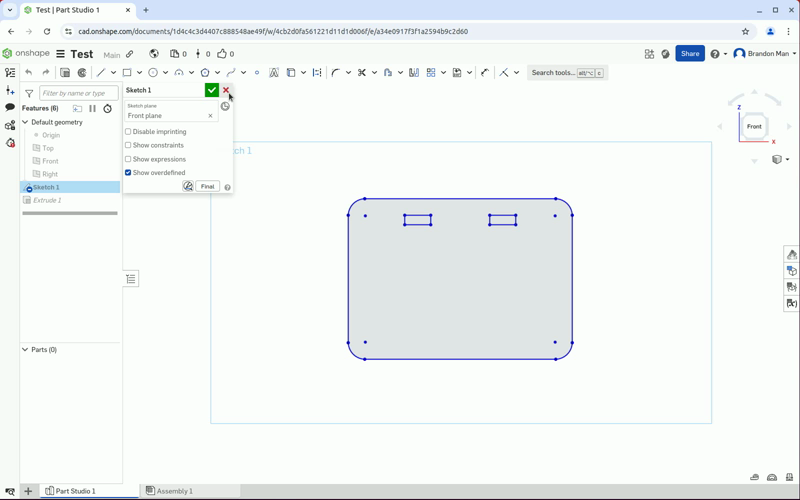
key(shift+s)
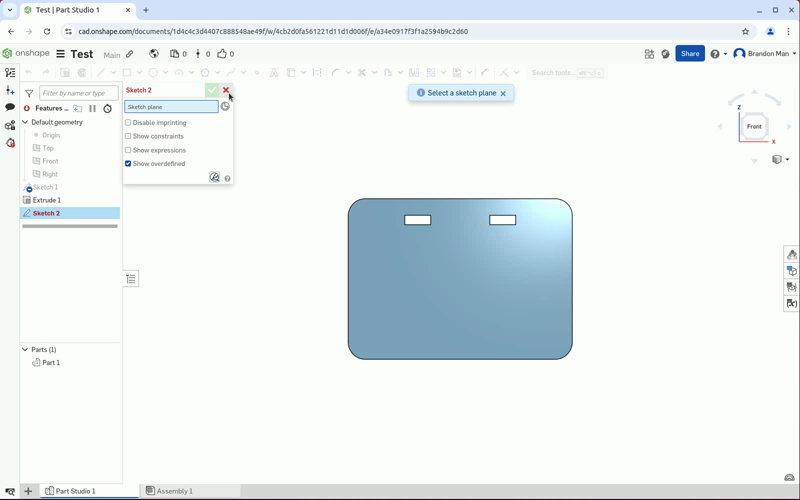
mouse_move(73, 163)
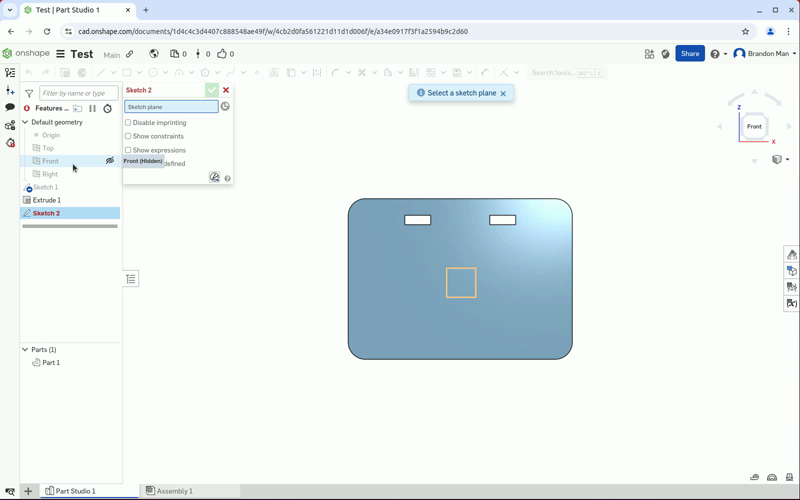
click(73, 163)
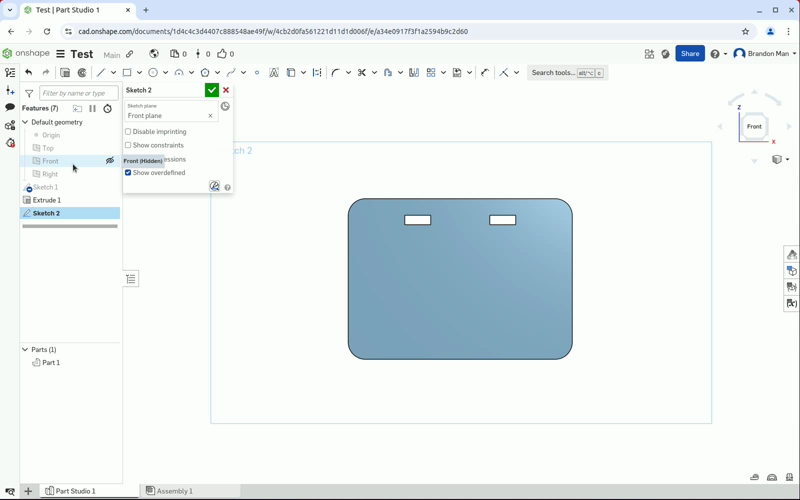
mouse_move(73, 352)
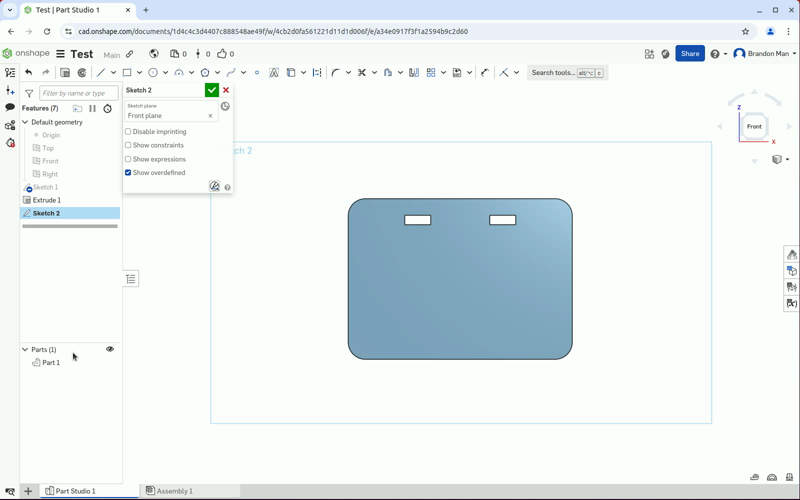
key(y)
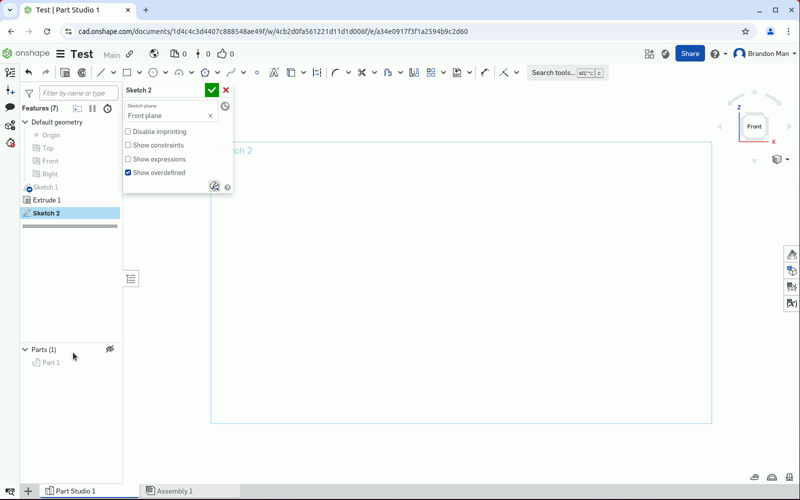
key(a)
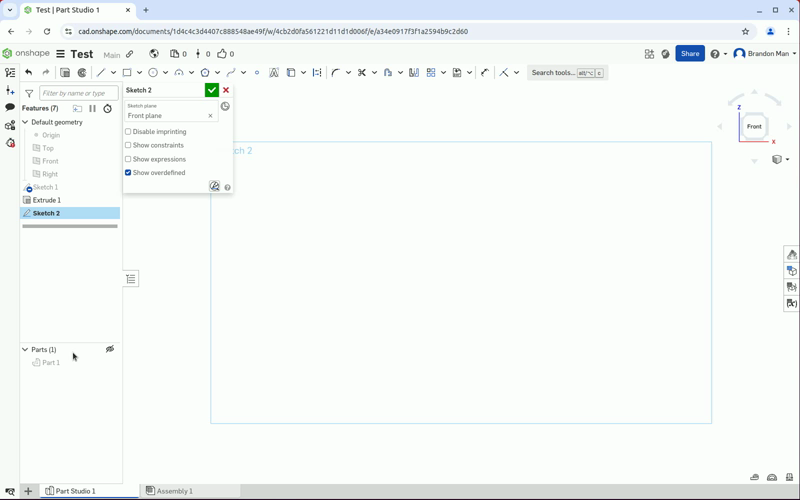
key_down(shift)
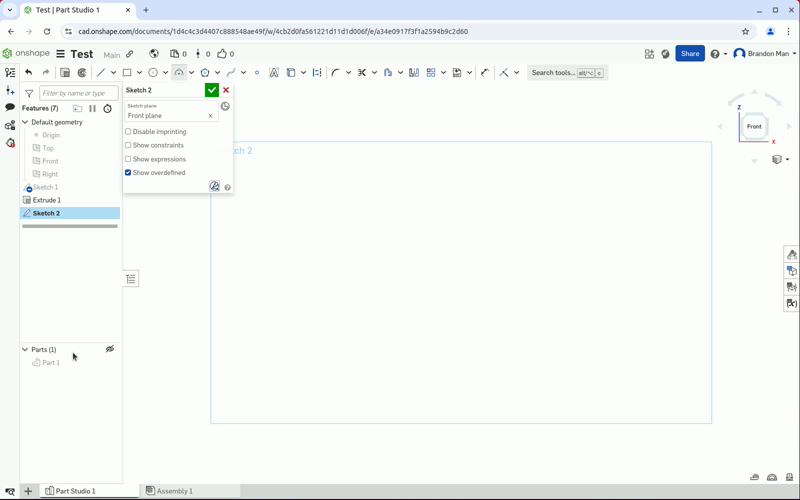
mouse_move(348, 342)
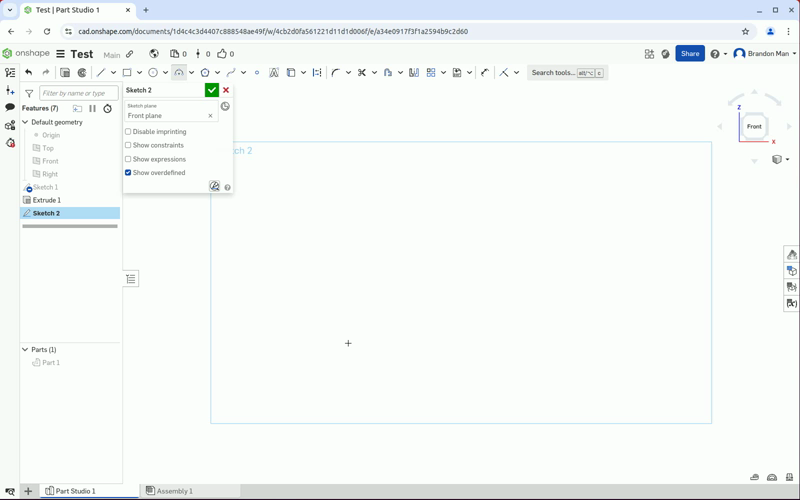
click(348, 342)
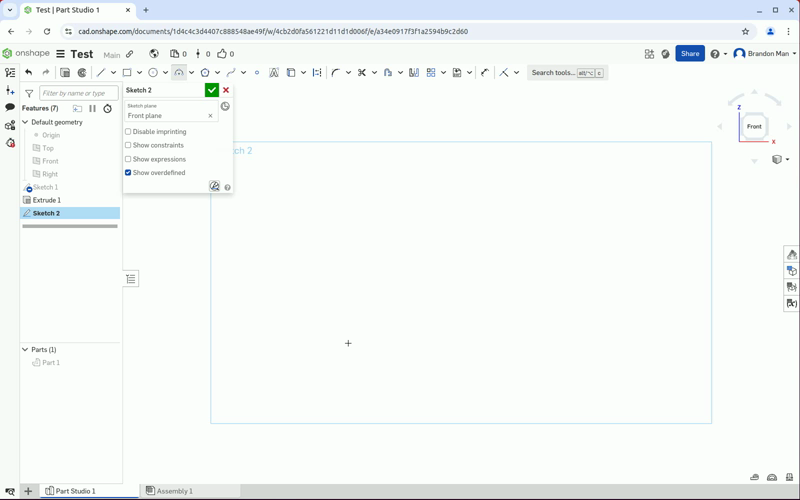
key_up(shift)
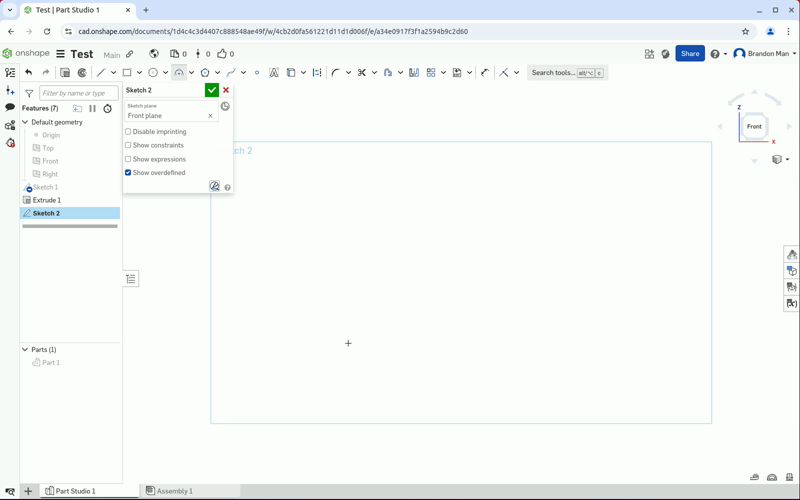
key_down(shift)
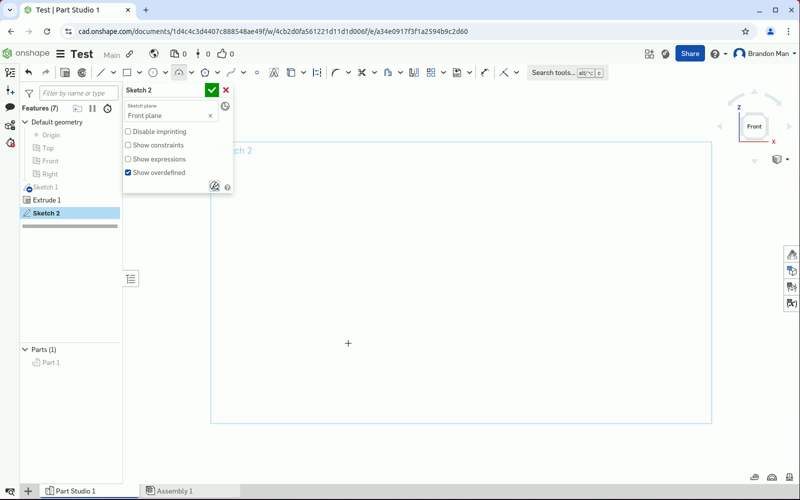
mouse_move(364, 359)
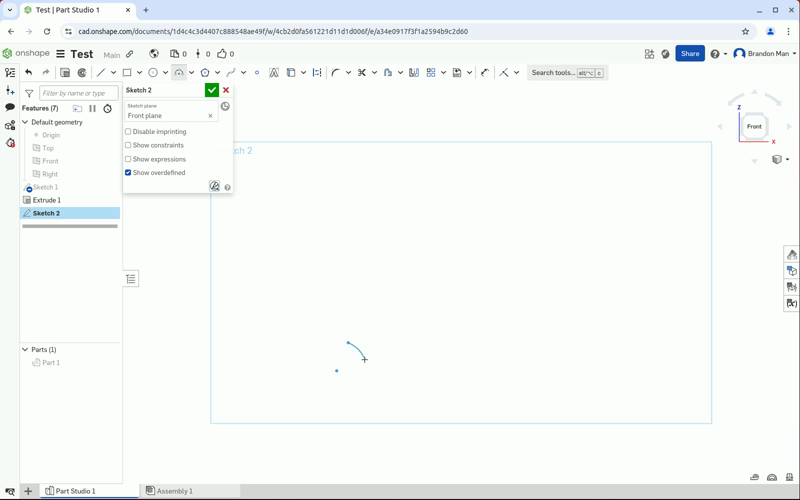
click(364, 359)
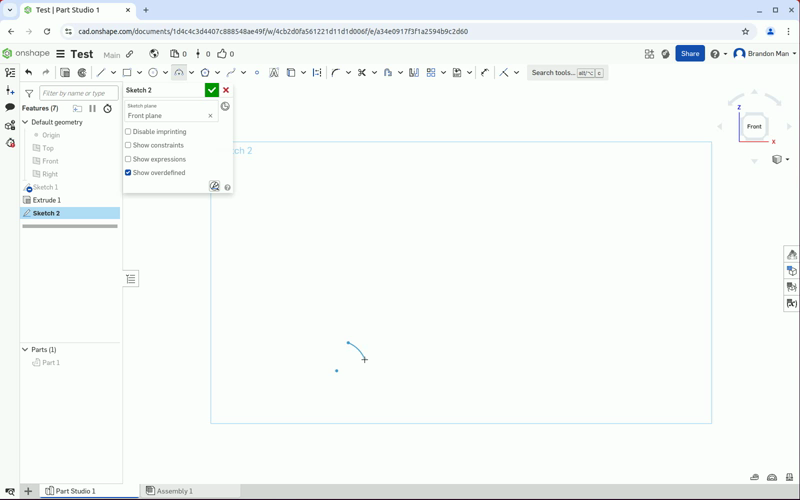
mouse_move(353, 354)
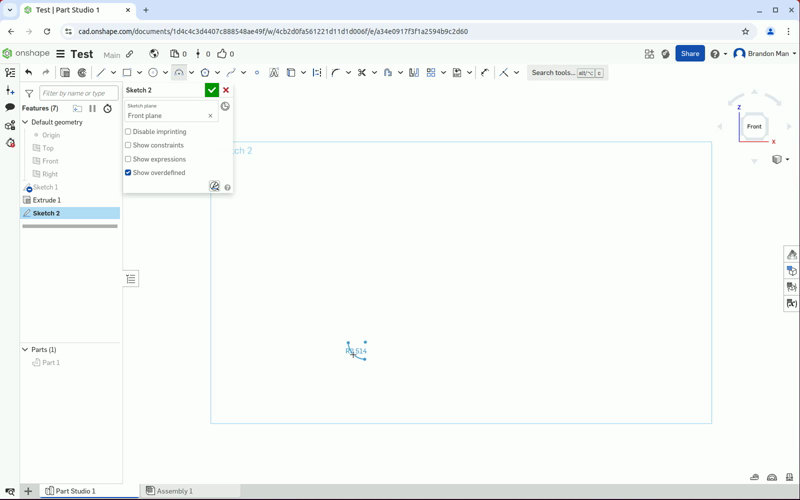
click(353, 354)
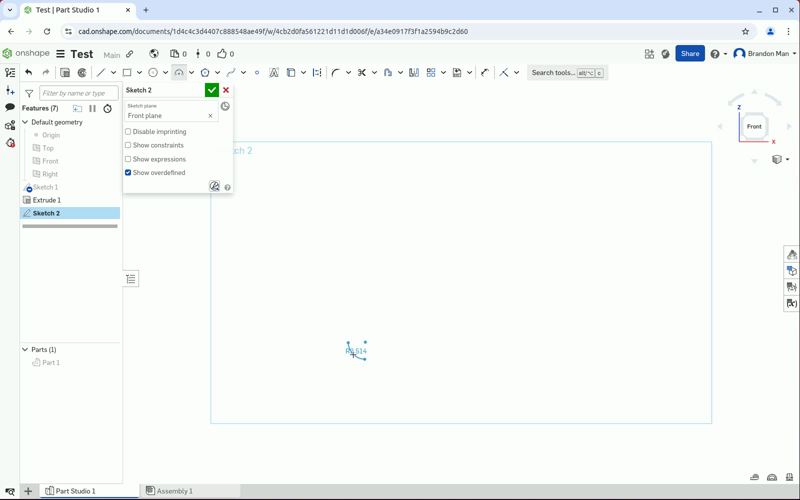
key_up(shift)
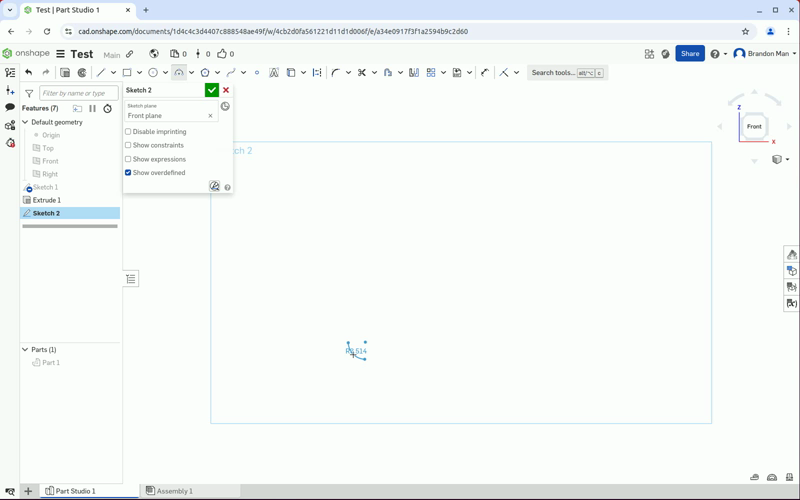
key(esc)
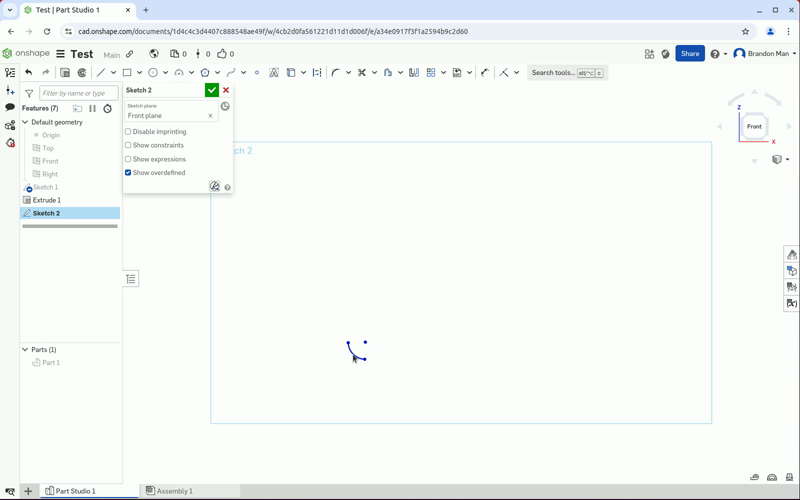
key(l)
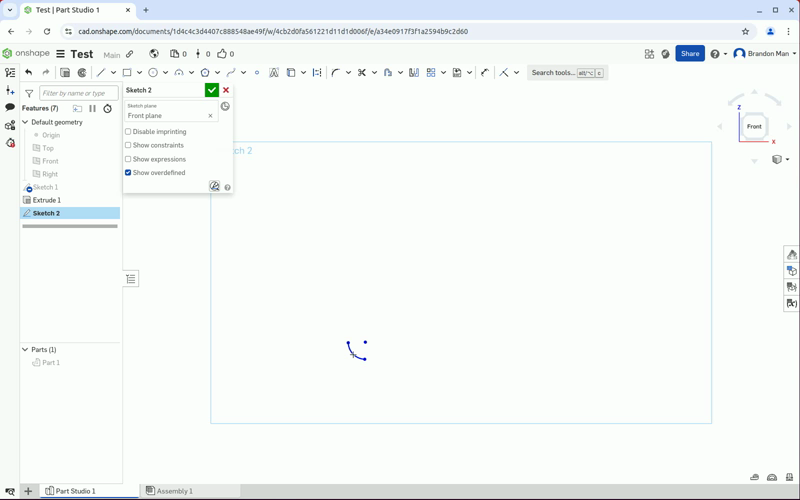
mouse_move(364, 359)
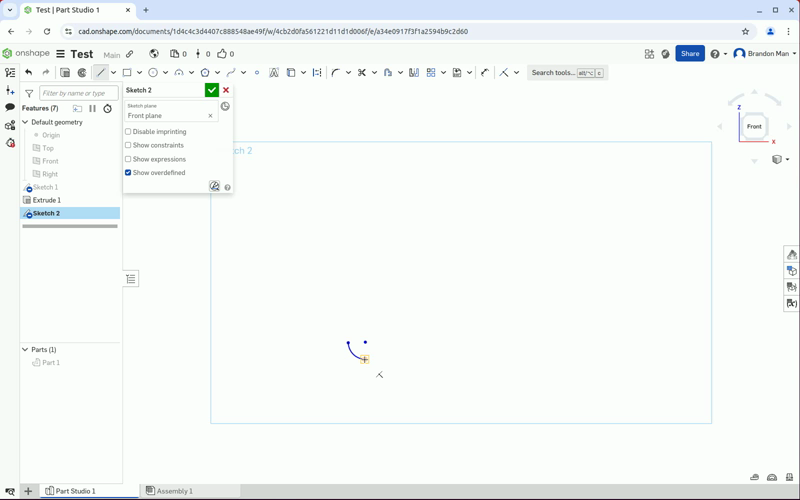
click(364, 359)
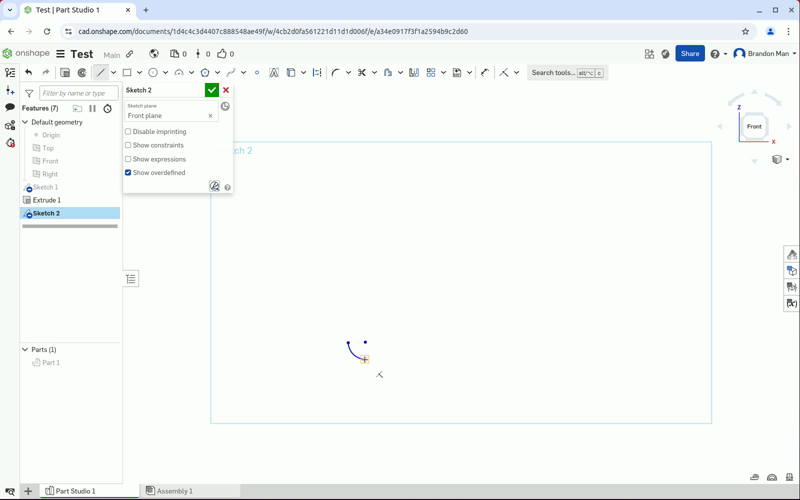
key_down(shift)
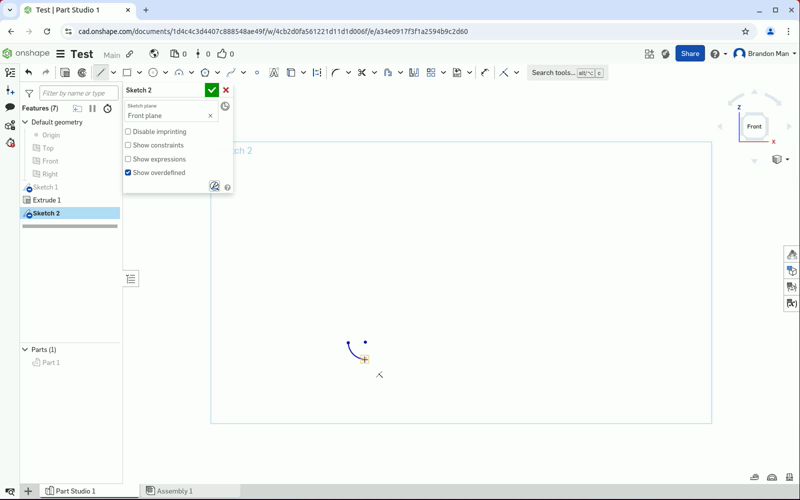
mouse_move(555, 359)
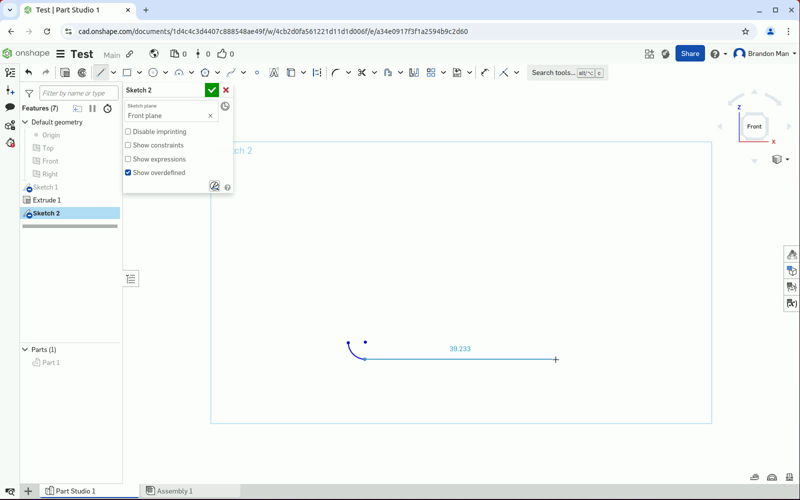
click(555, 359)
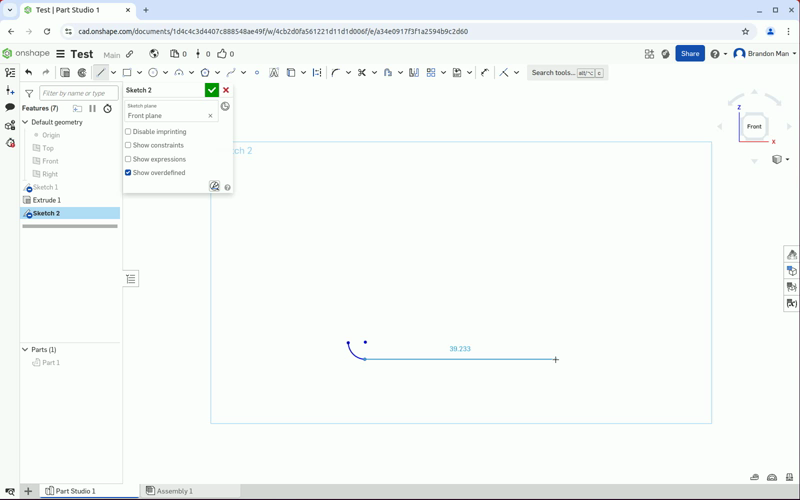
key_up(shift)
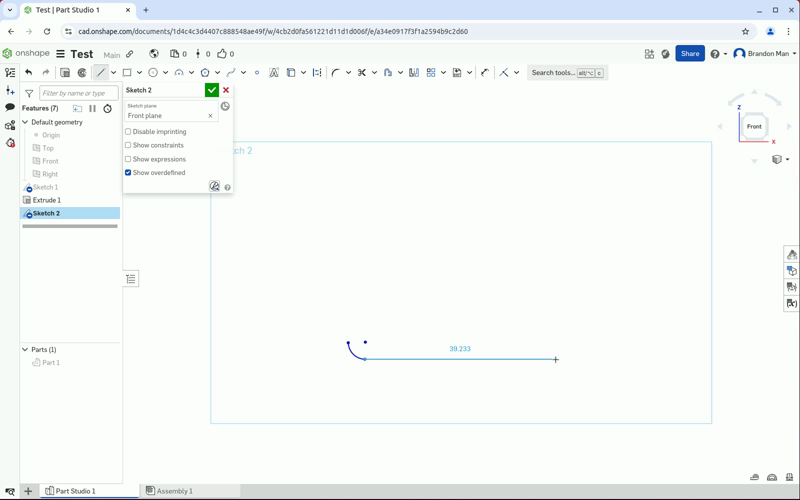
key(esc)
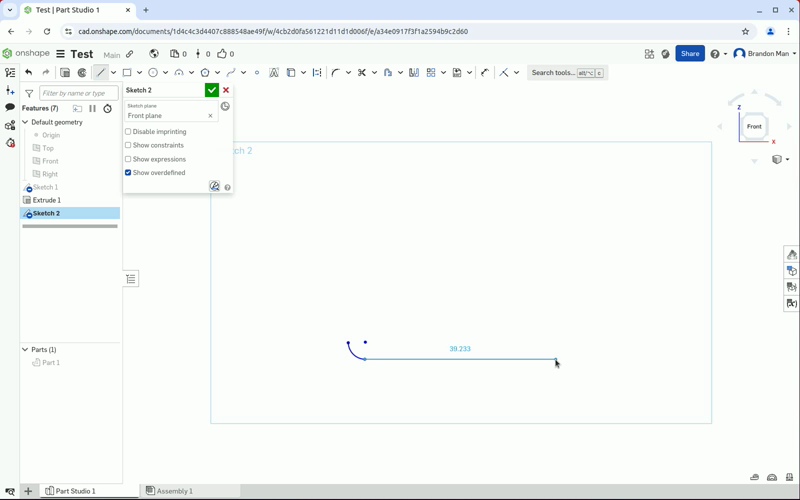
key(a)
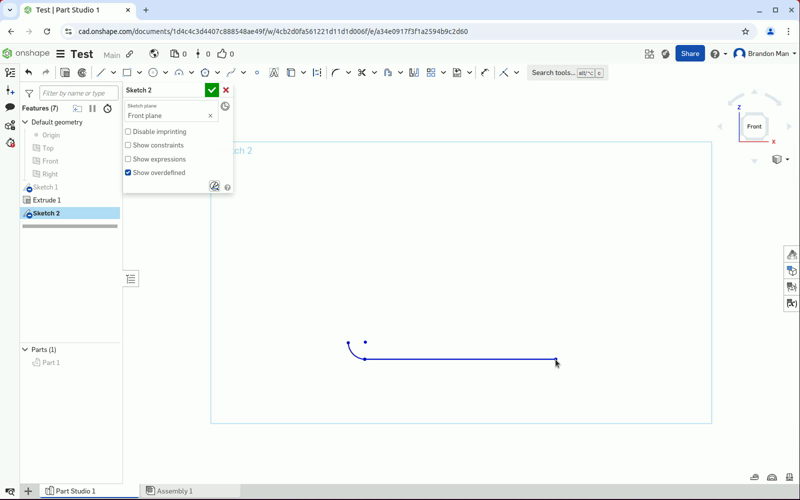
mouse_move(555, 359)
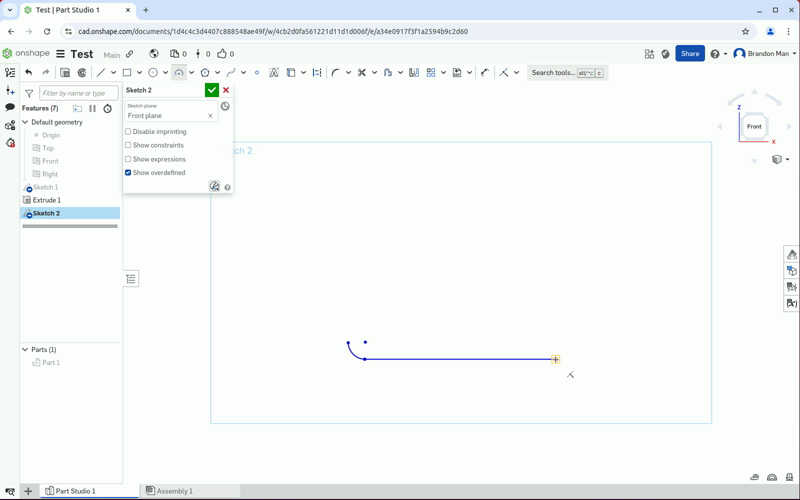
click(555, 359)
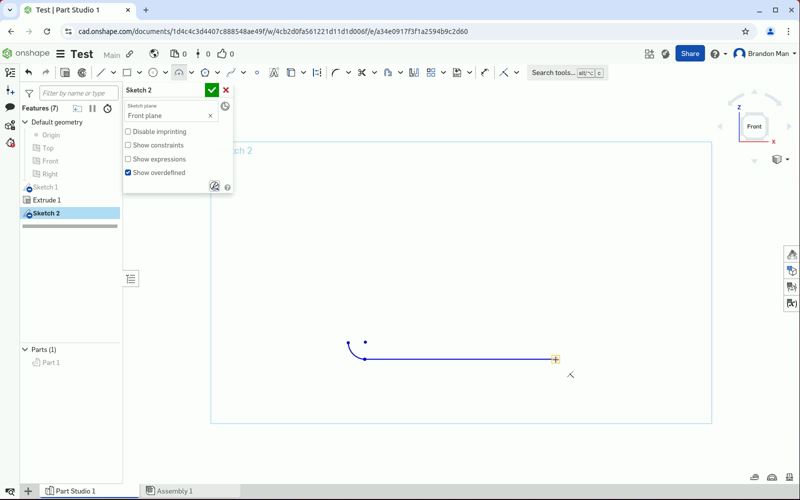
key_down(shift)
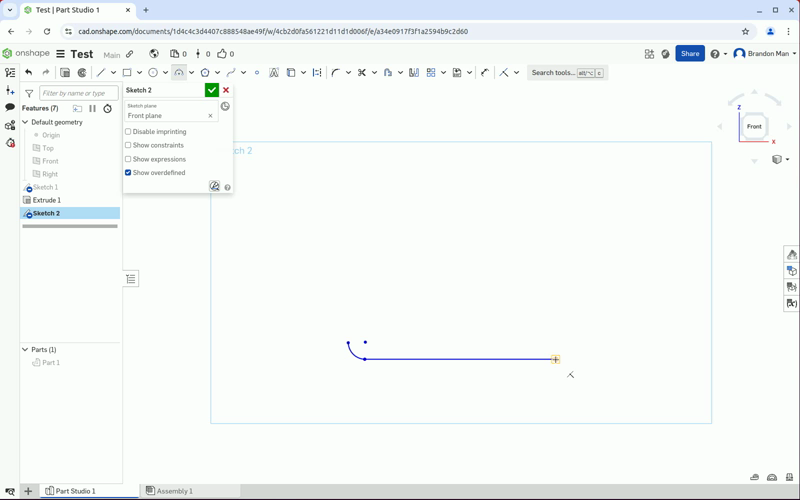
mouse_move(572, 342)
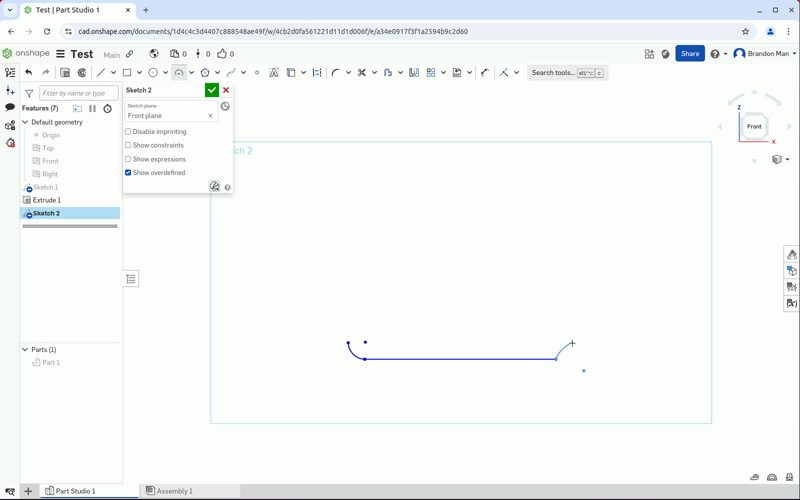
click(572, 342)
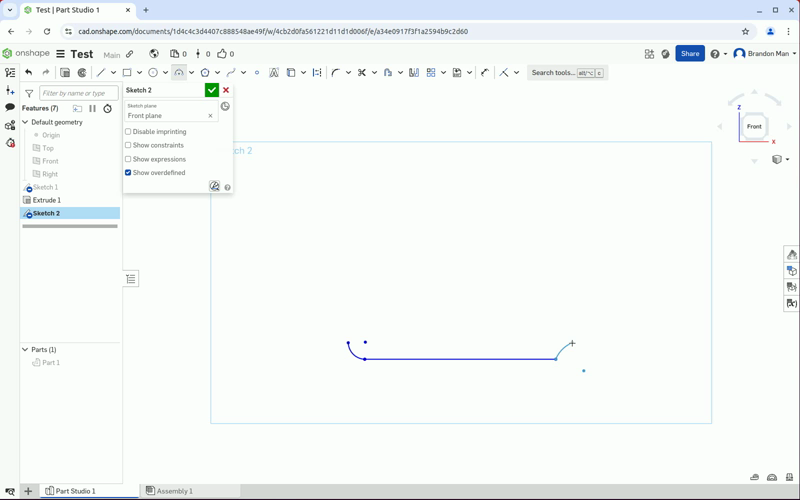
mouse_move(567, 354)
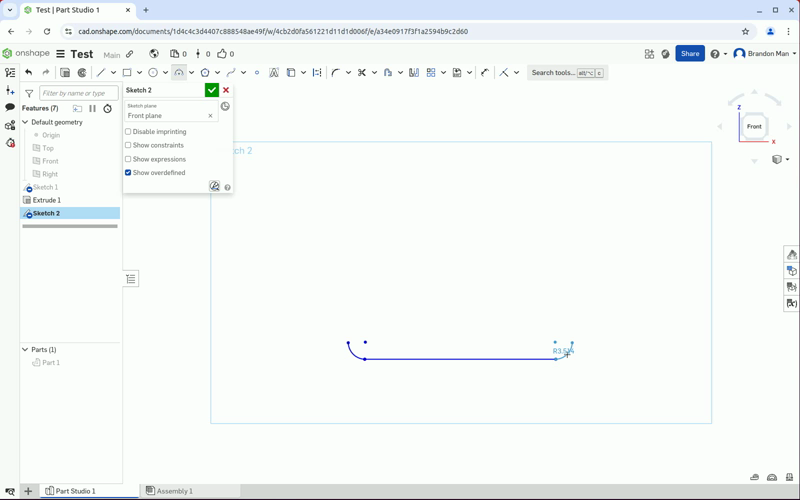
click(567, 354)
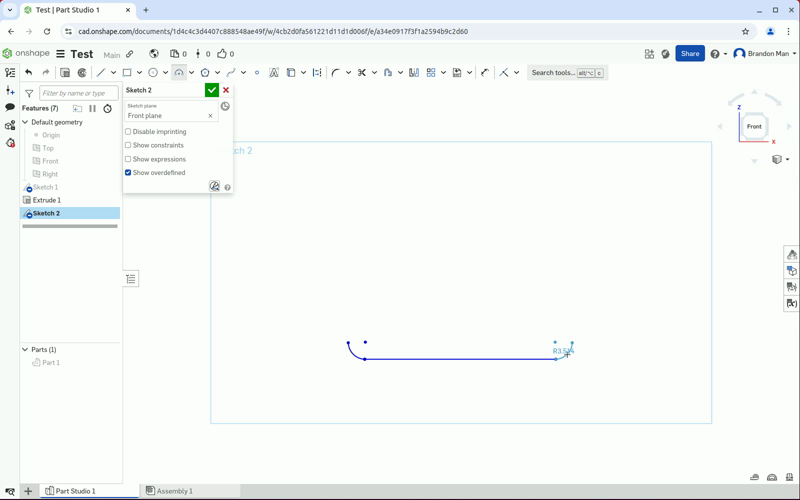
key_up(shift)
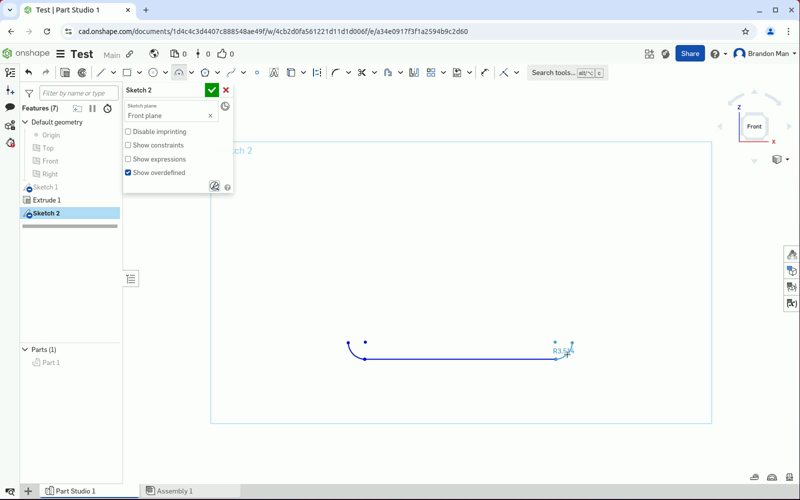
key(esc)
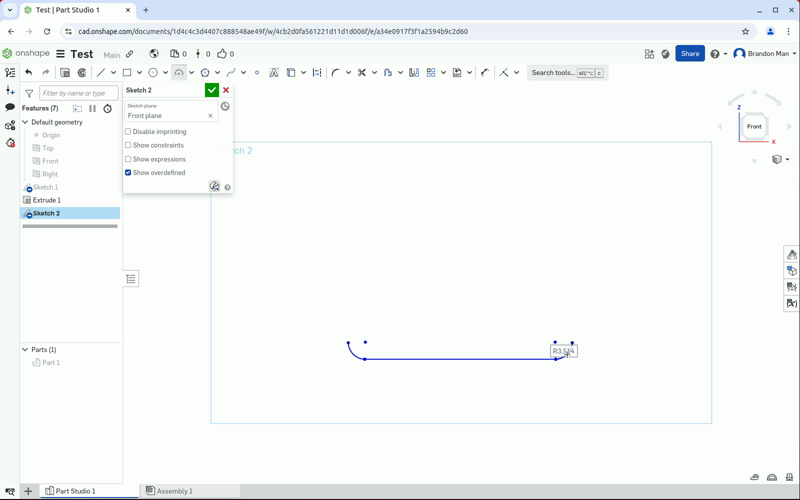
key(l)
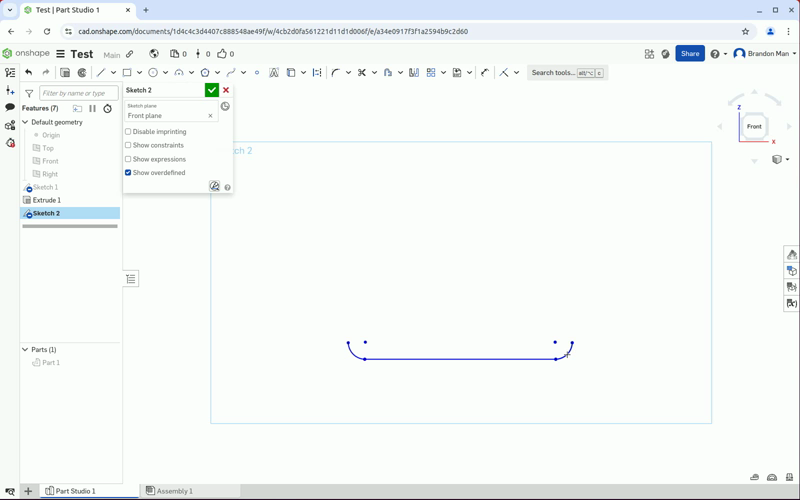
mouse_move(572, 342)
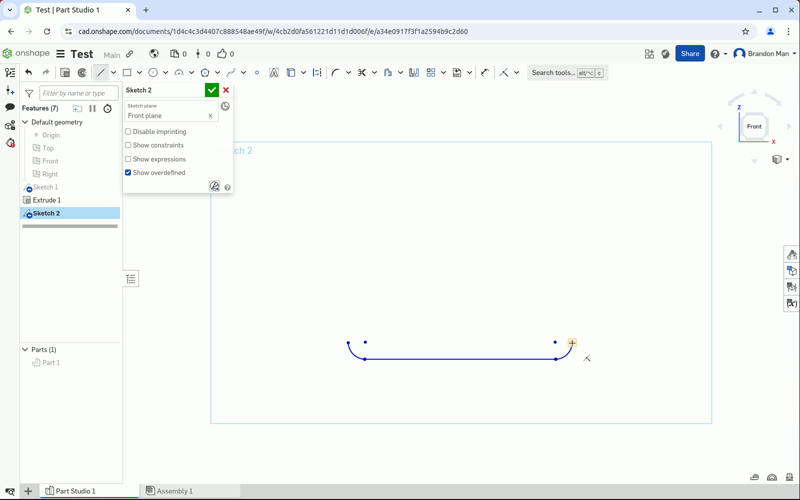
click(572, 342)
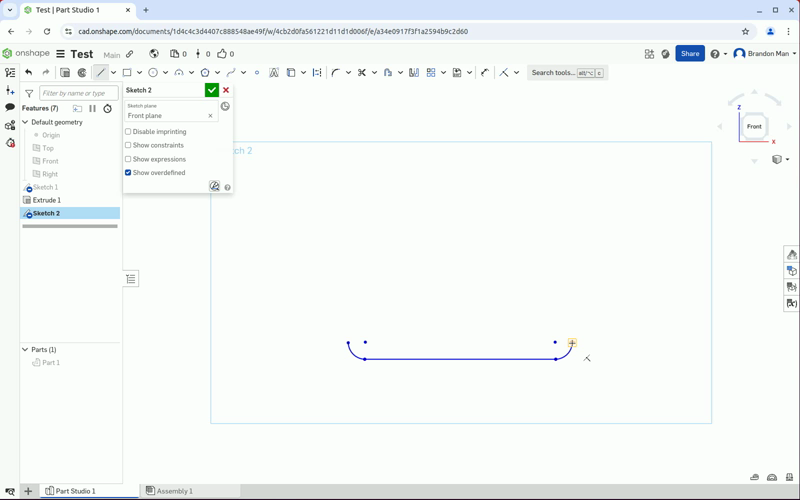
key_down(shift)
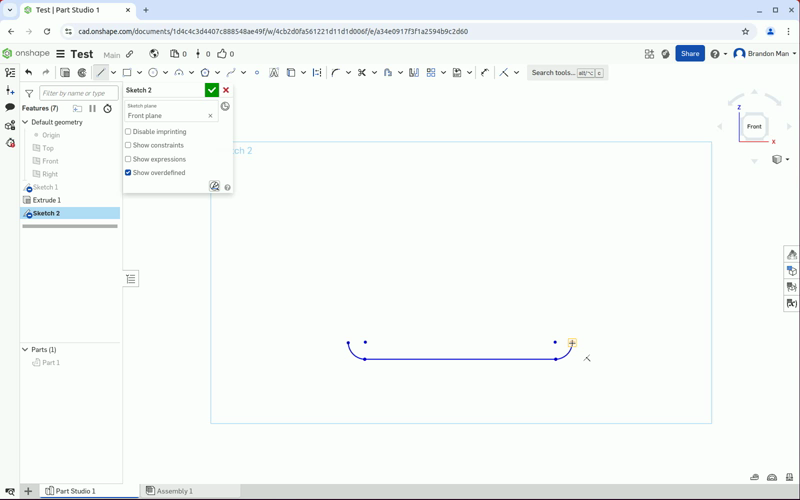
mouse_move(572, 215)
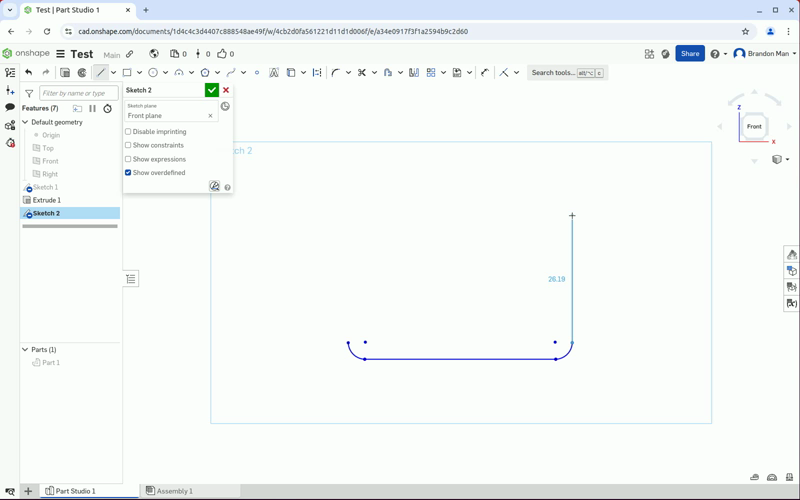
click(572, 215)
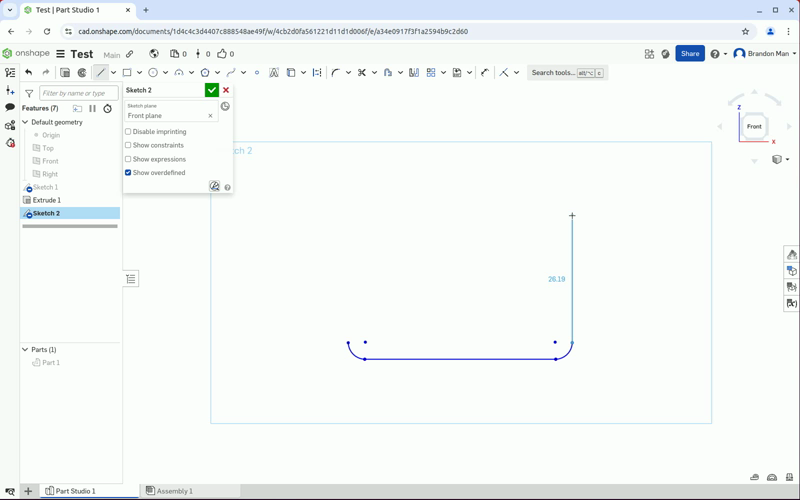
key_up(shift)
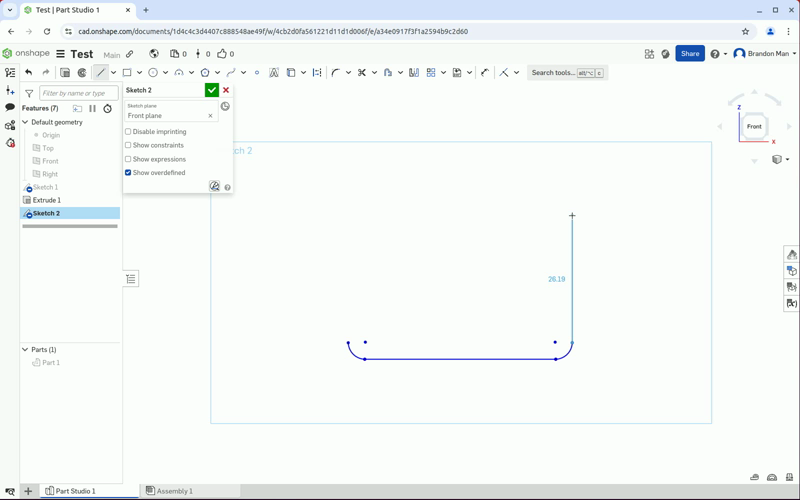
key(esc)
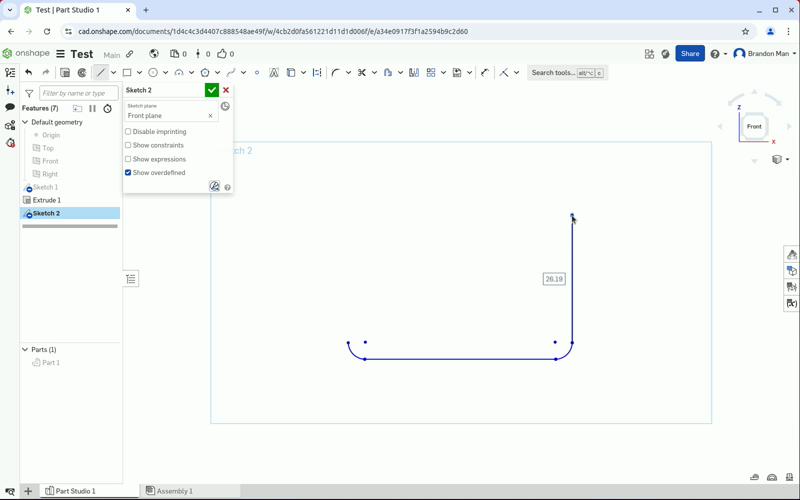
key(a)
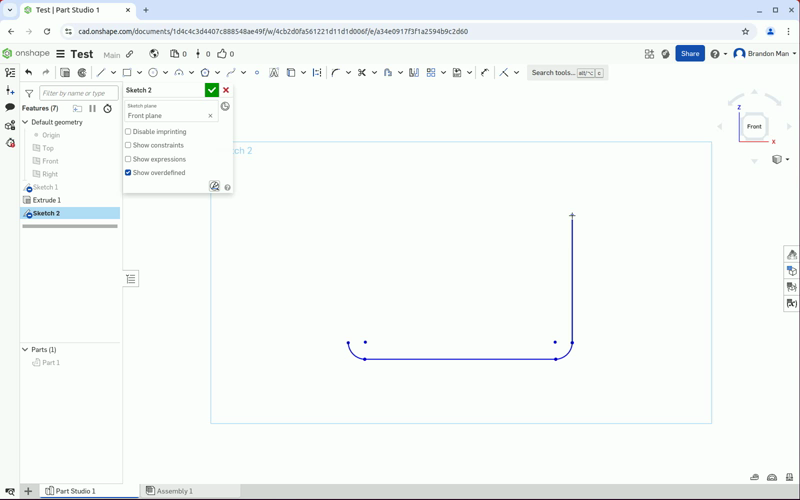
mouse_move(572, 215)
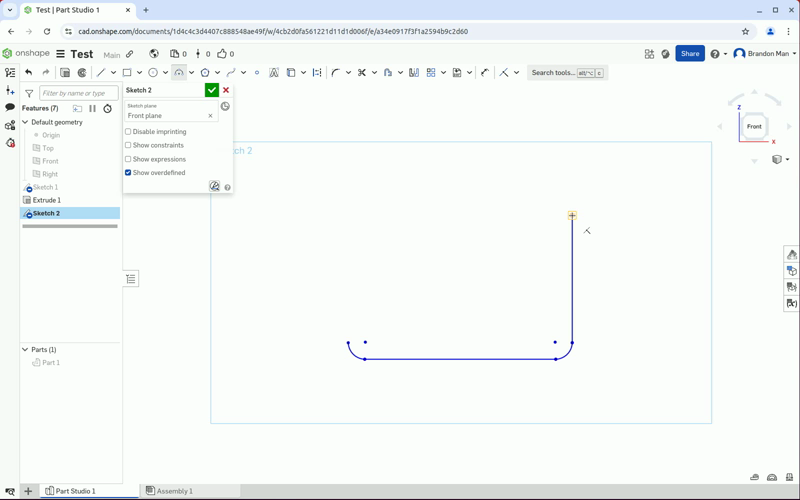
click(572, 215)
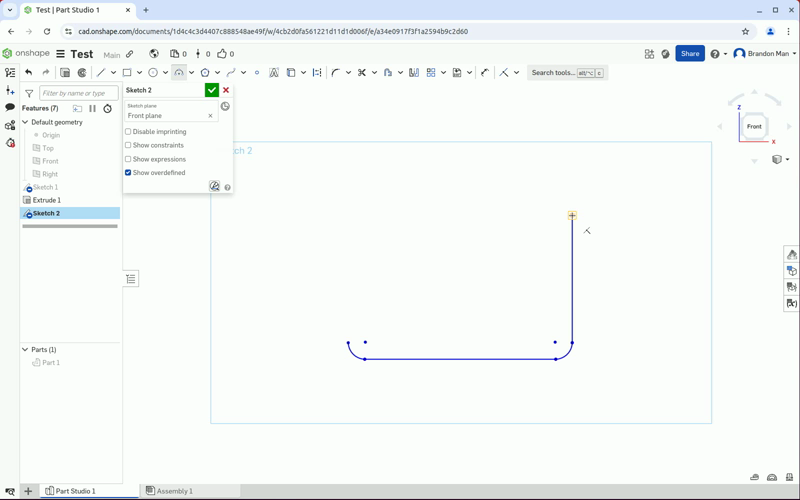
key_down(shift)
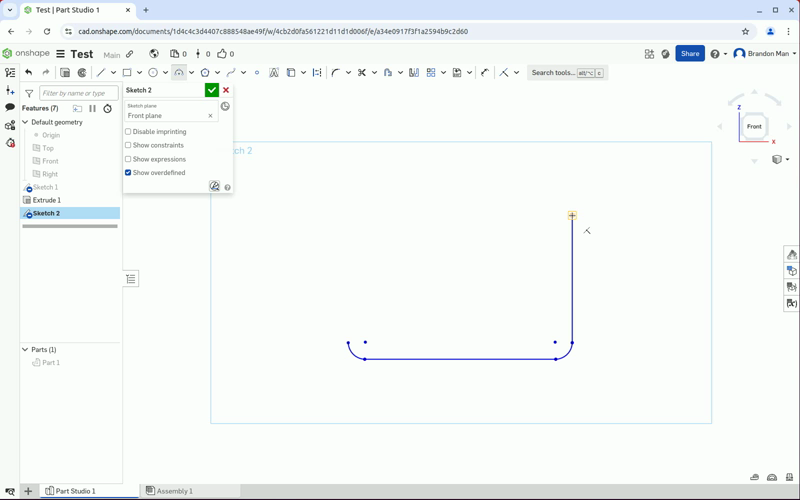
mouse_move(555, 198)
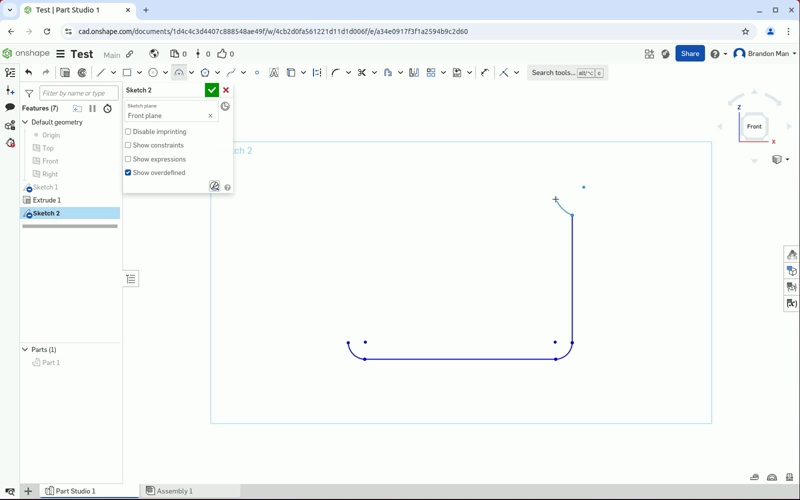
click(555, 198)
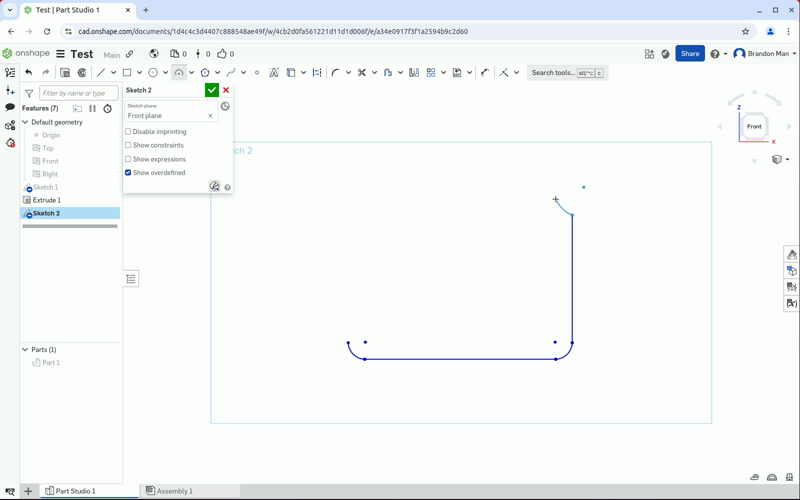
mouse_move(567, 203)
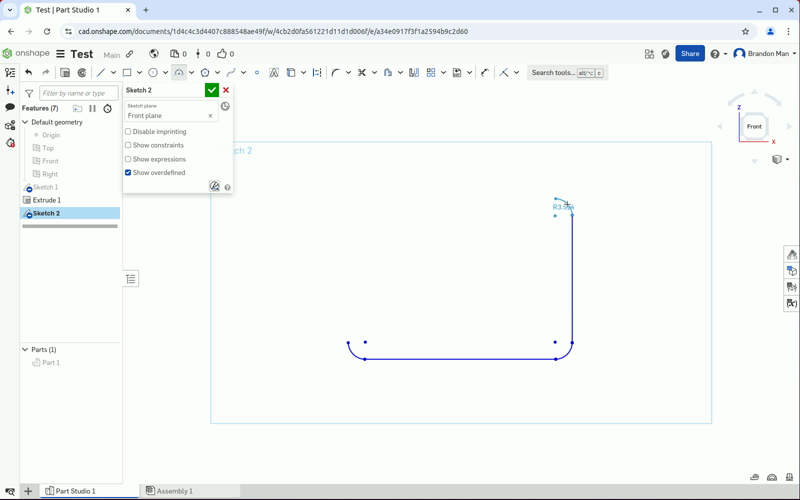
click(567, 203)
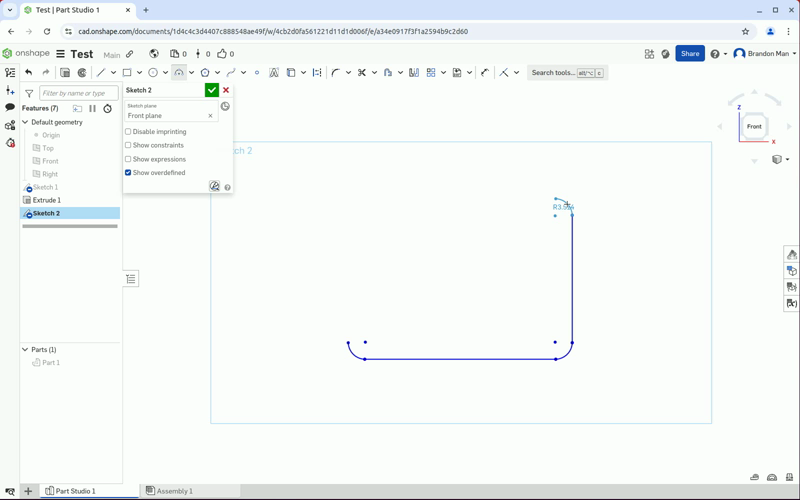
key_up(shift)
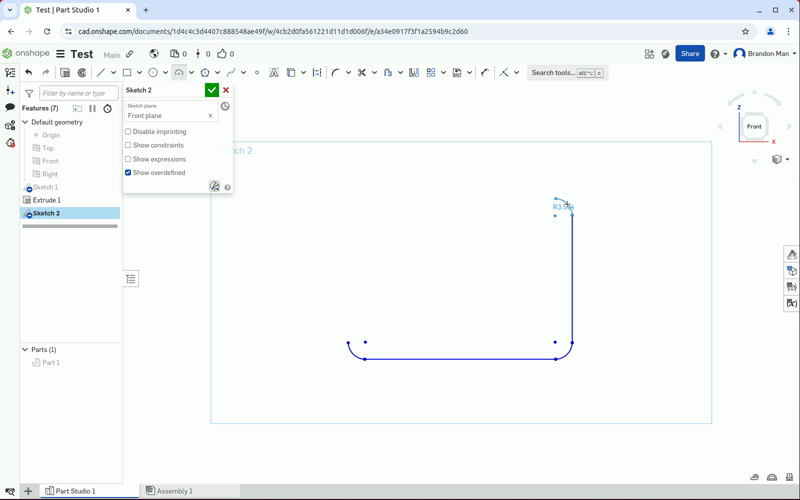
key(esc)
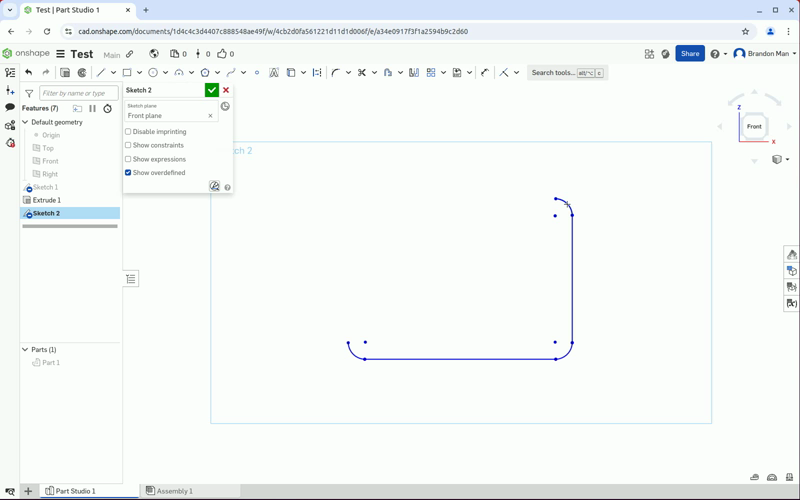
key(l)
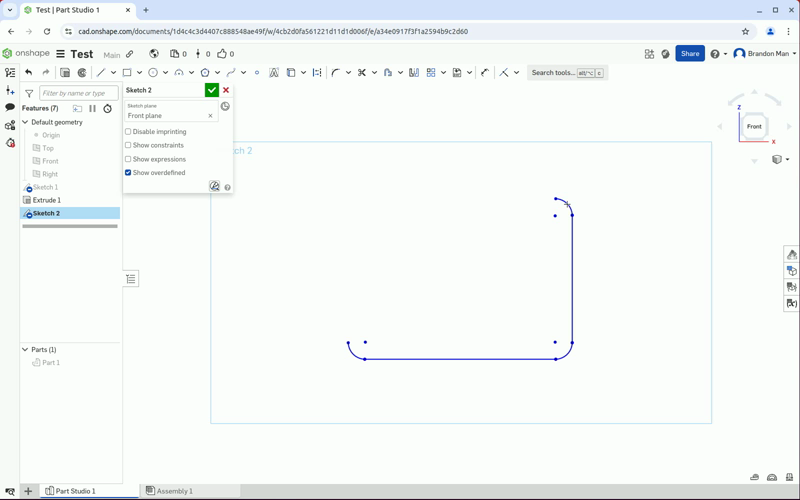
mouse_move(555, 198)
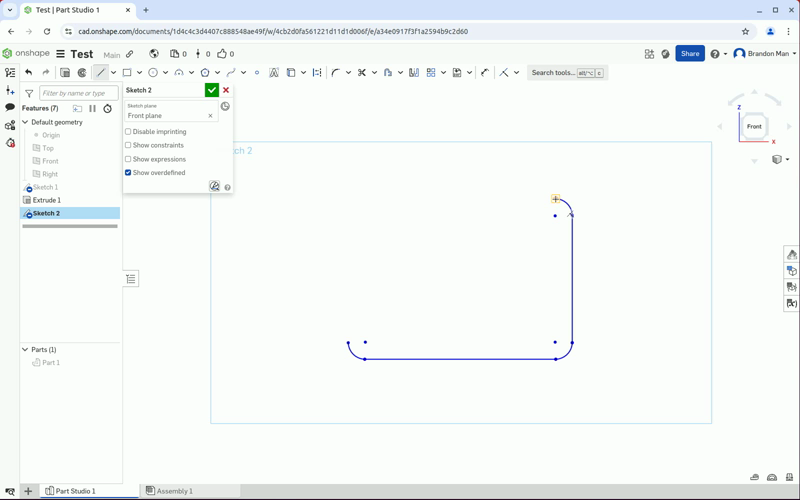
click(555, 198)
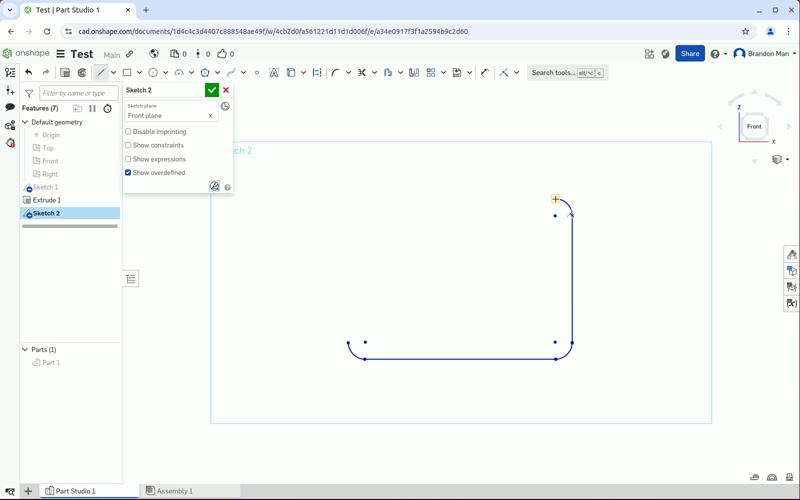
key_down(shift)
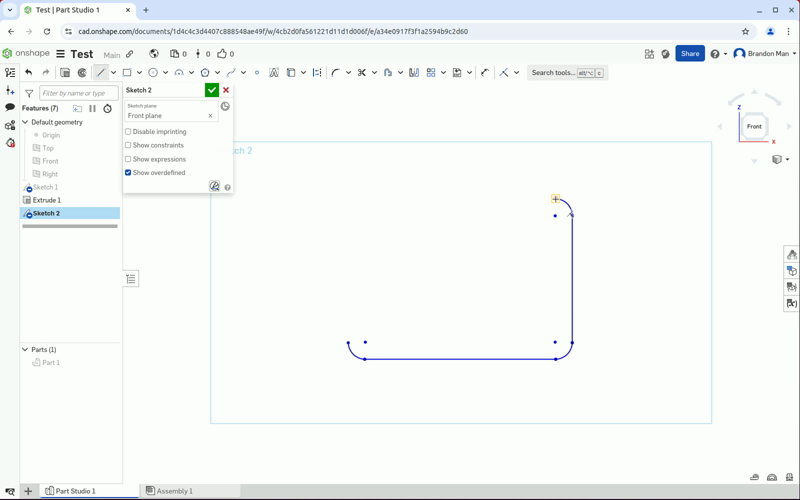
mouse_move(364, 198)
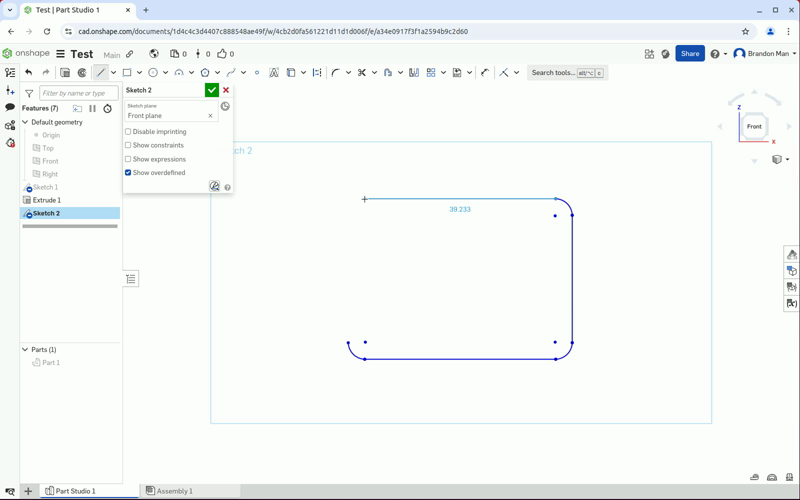
click(364, 198)
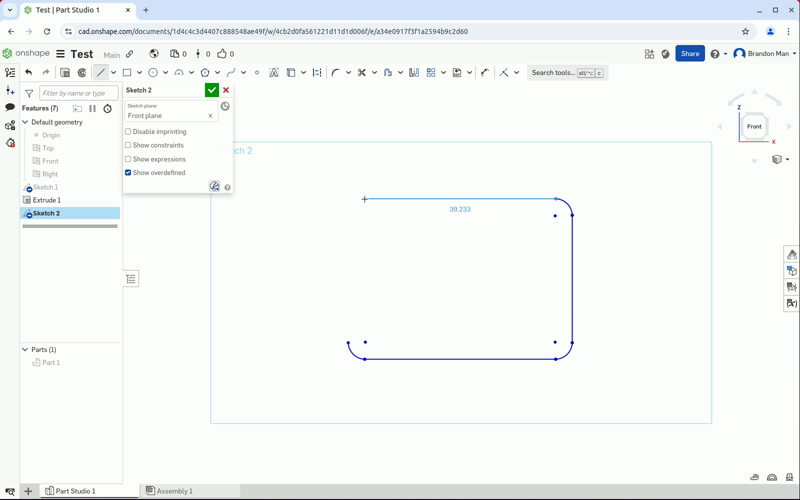
key_up(shift)
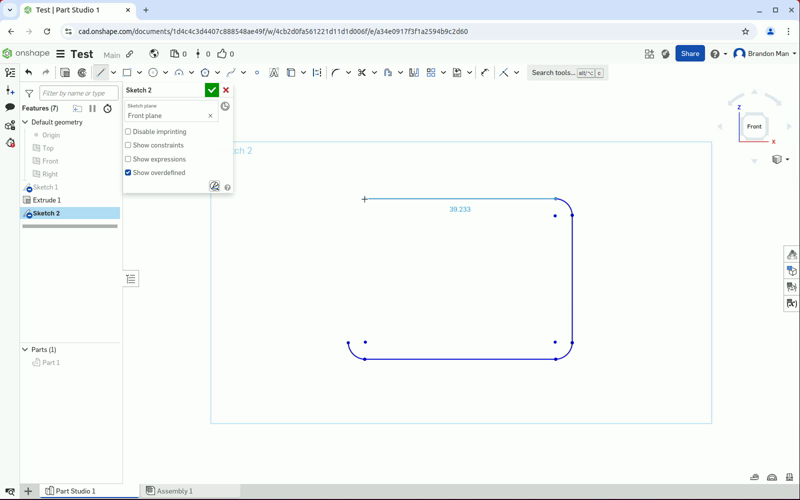
key(esc)
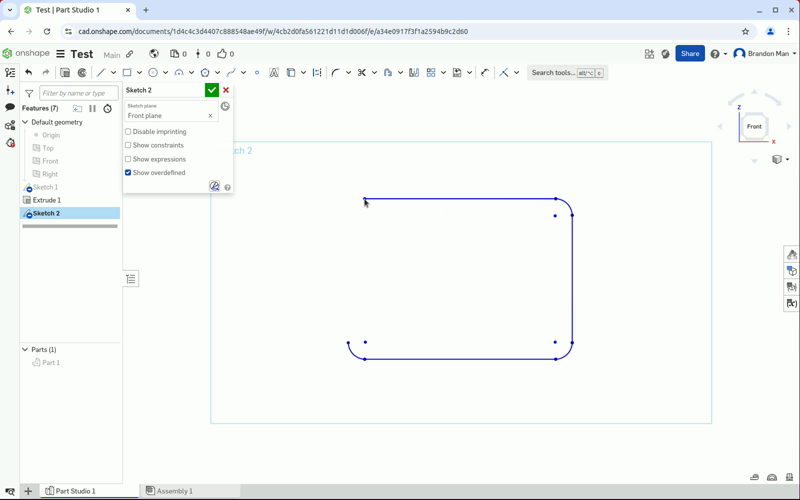
key(a)
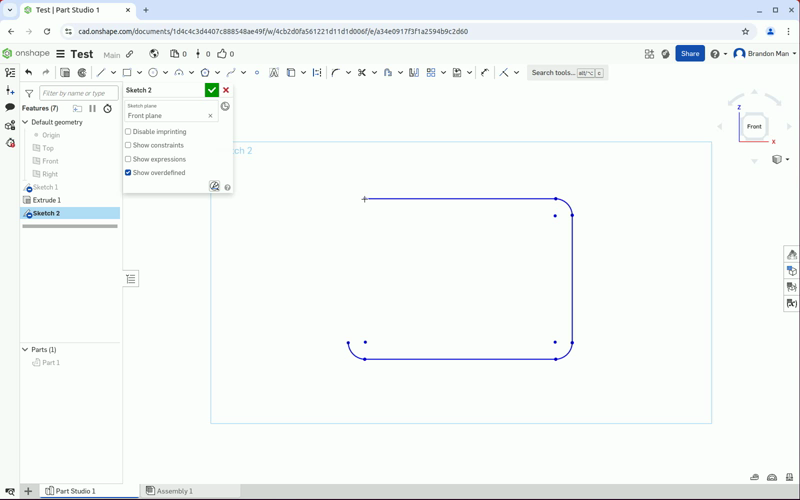
mouse_move(364, 198)
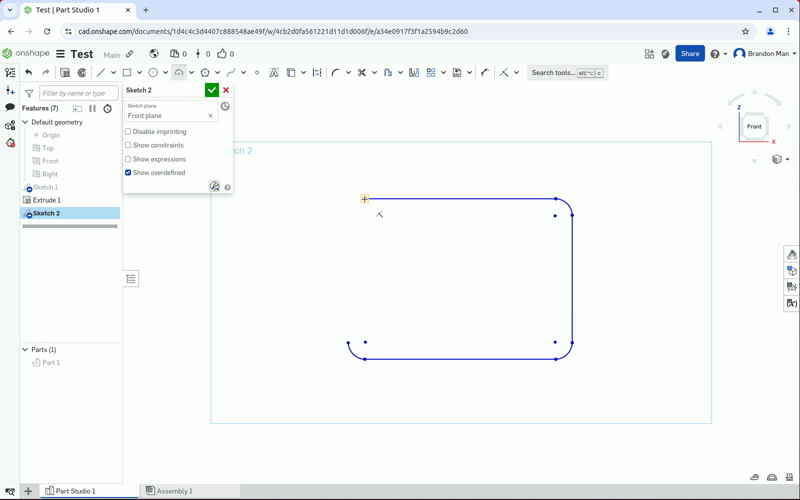
click(364, 198)
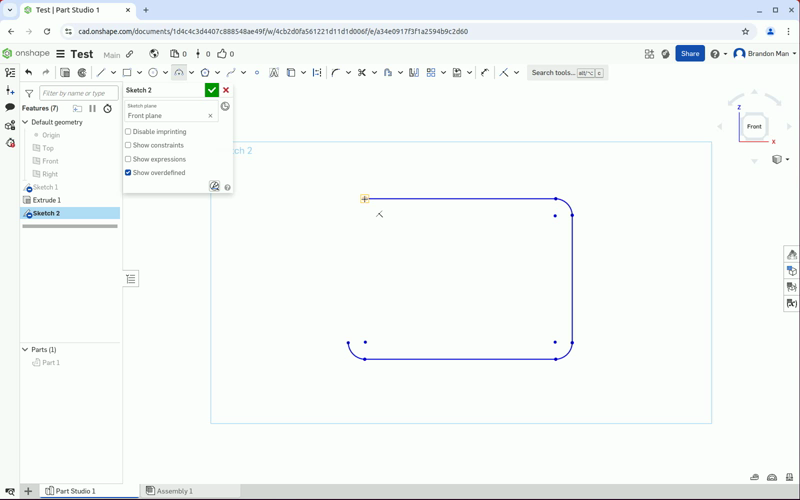
key_down(shift)
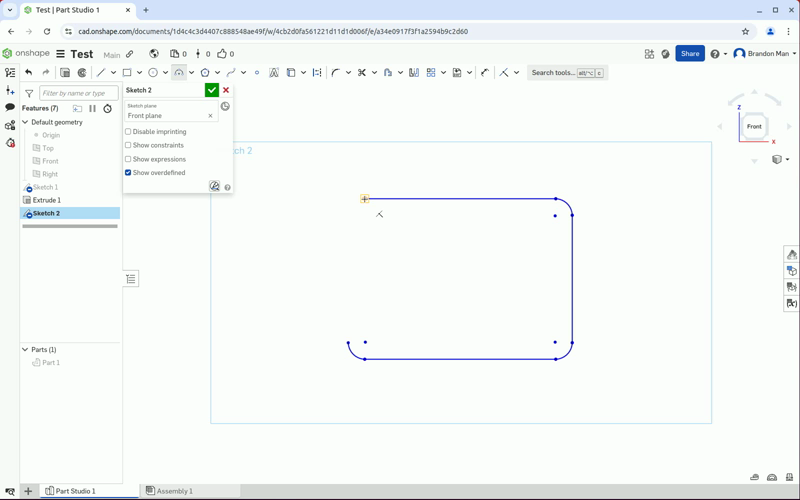
mouse_move(348, 215)
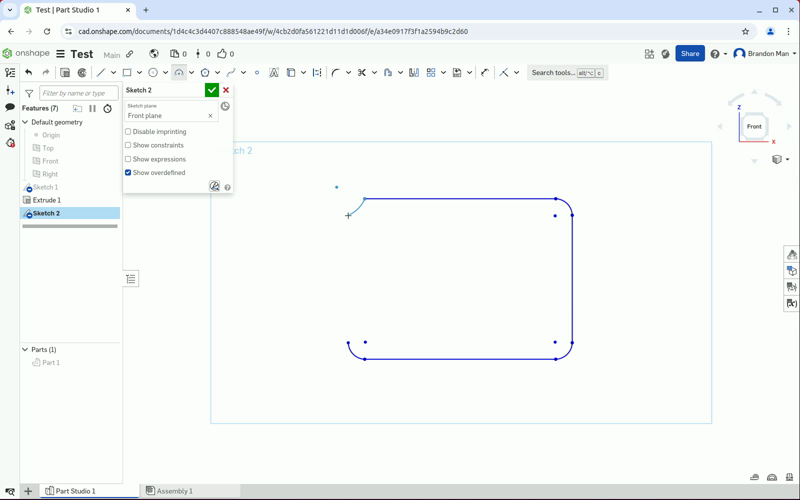
click(348, 215)
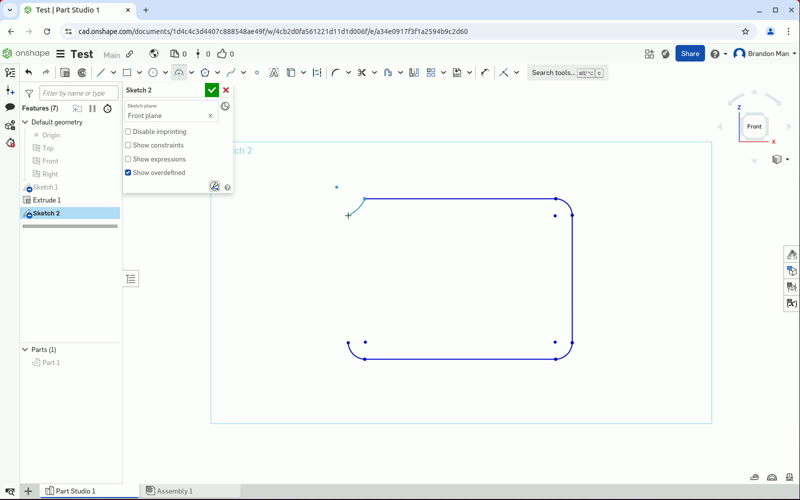
mouse_move(353, 203)
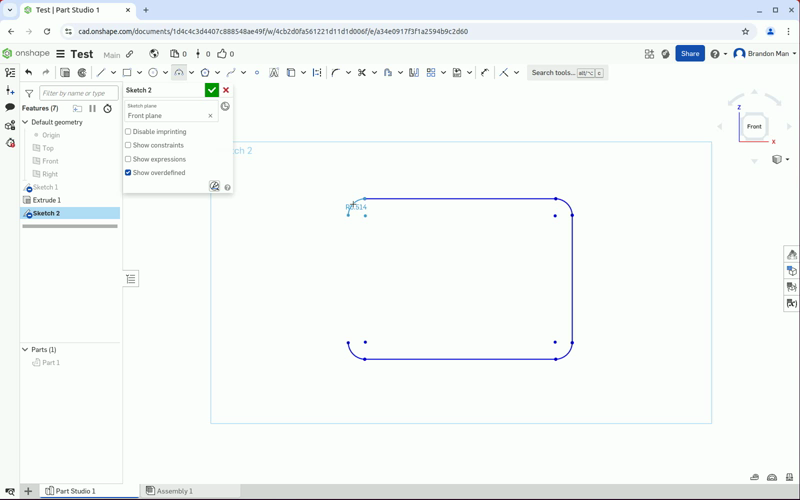
click(353, 203)
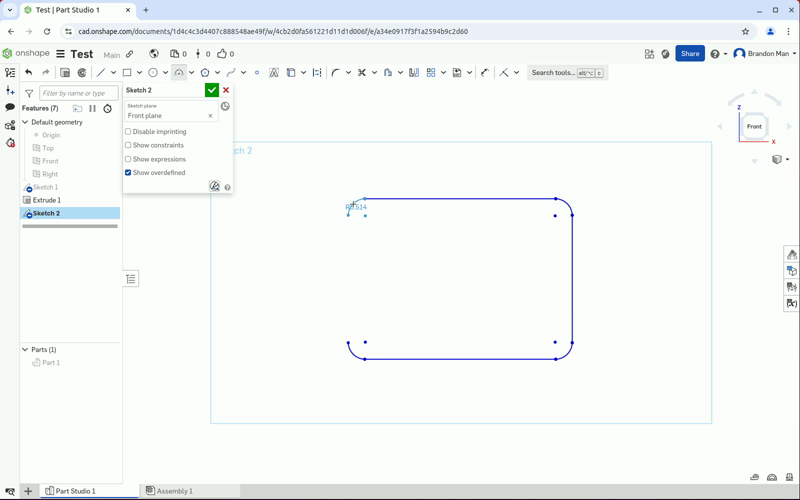
key_up(shift)
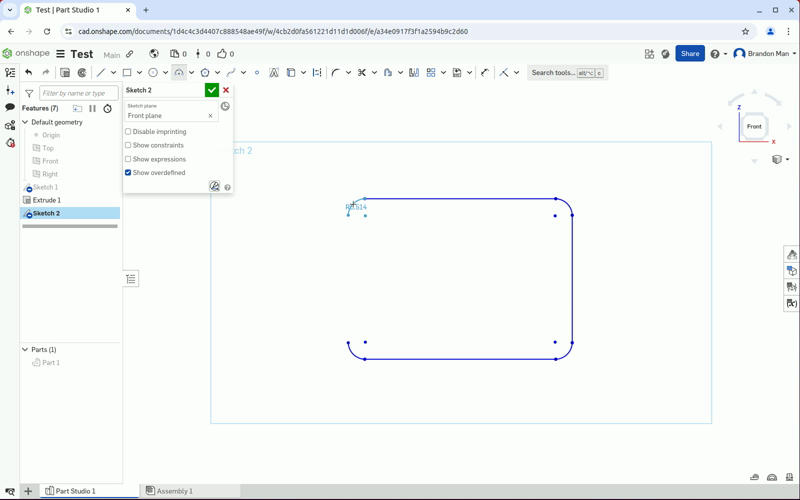
key(esc)
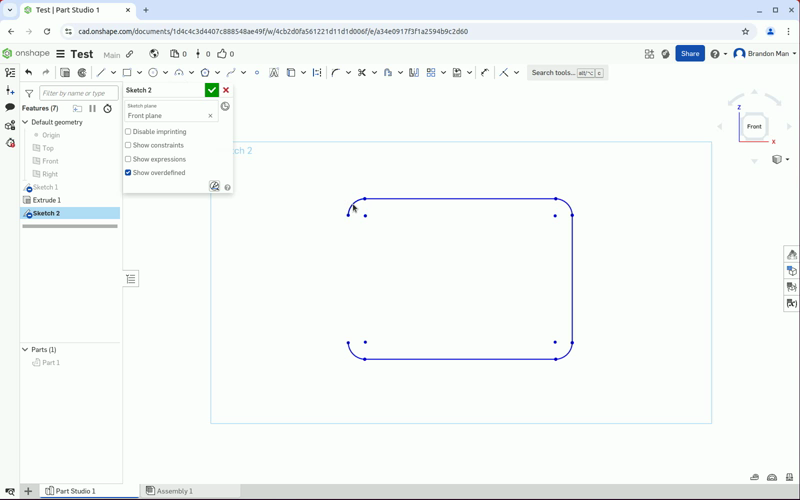
key(l)
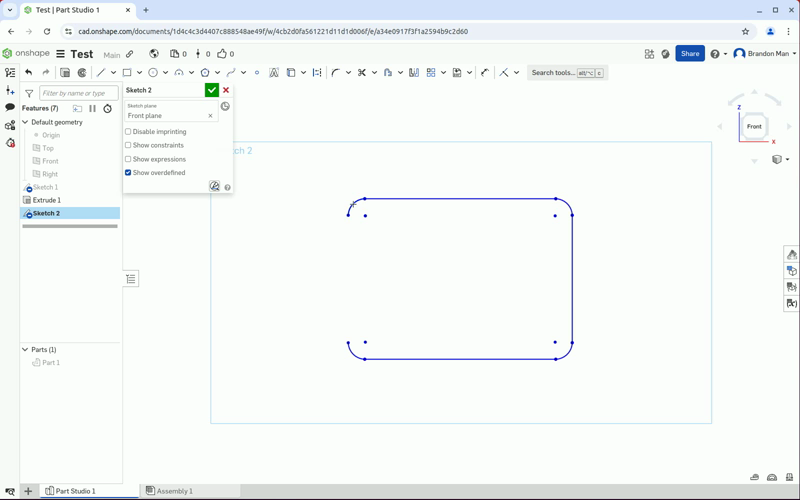
mouse_move(348, 215)
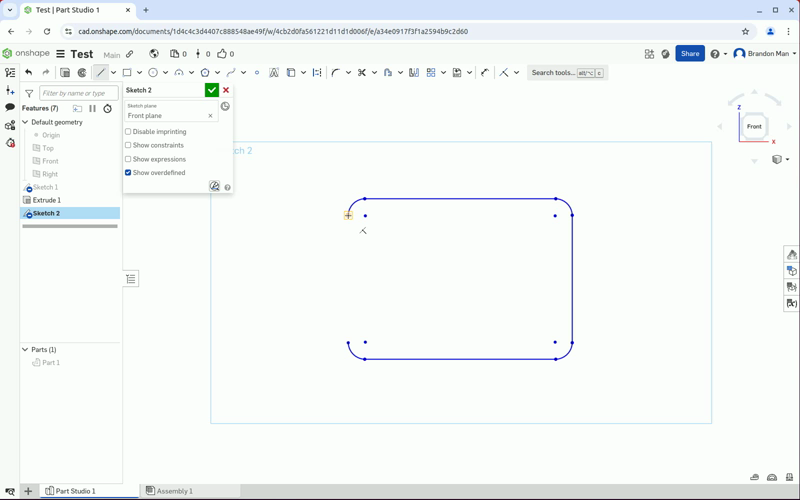
click(348, 215)
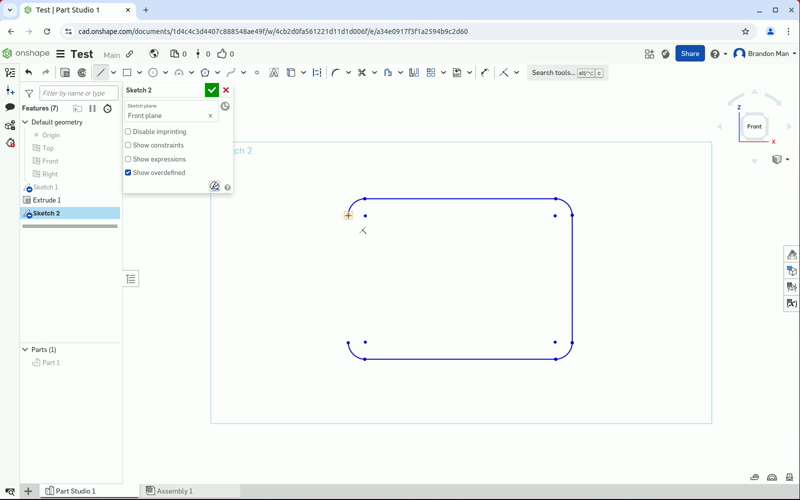
key_down(shift)
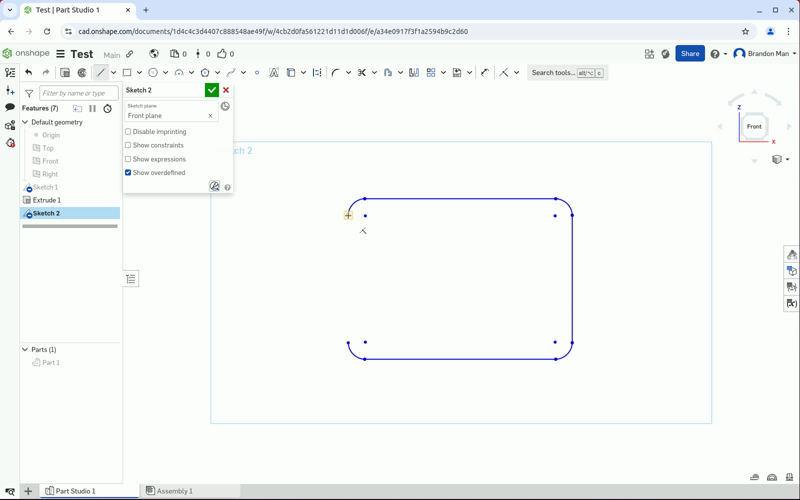
mouse_move(348, 342)
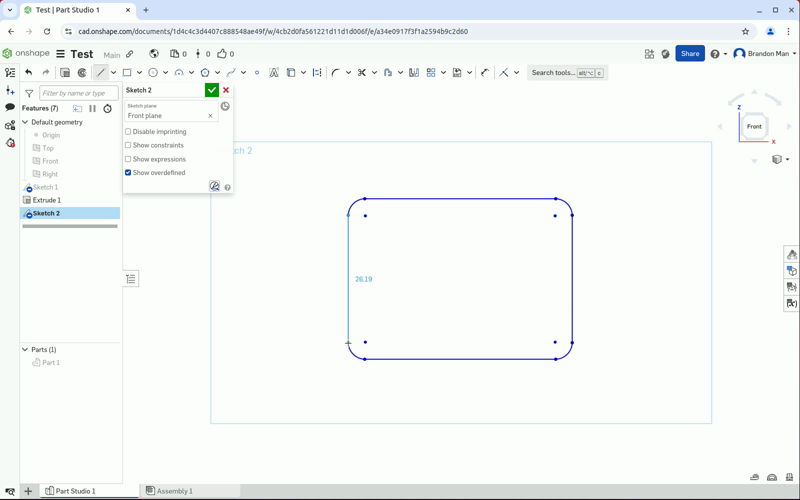
key_up(shift)
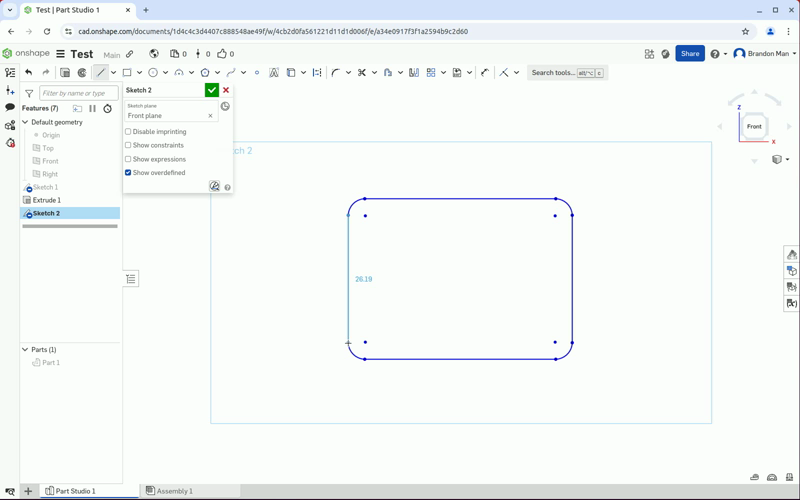
click(348, 342)
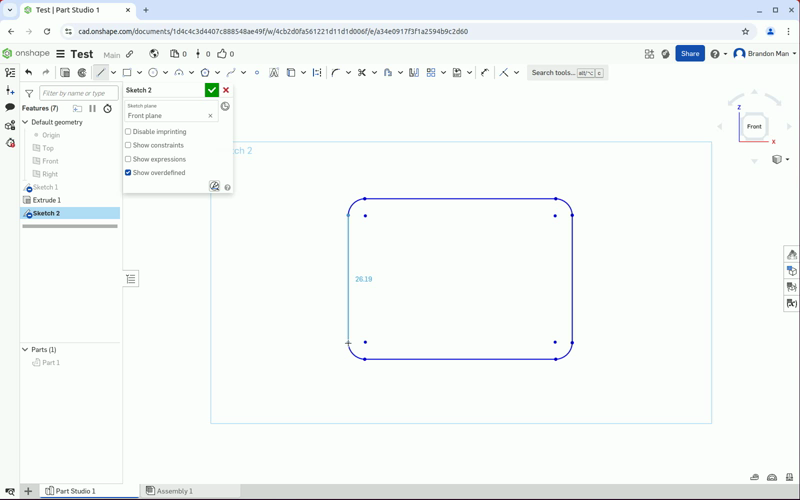
key(esc)
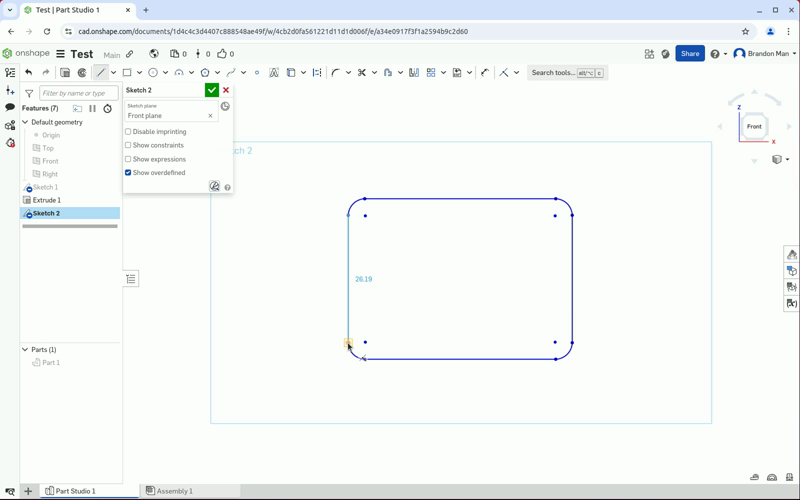
key(l)
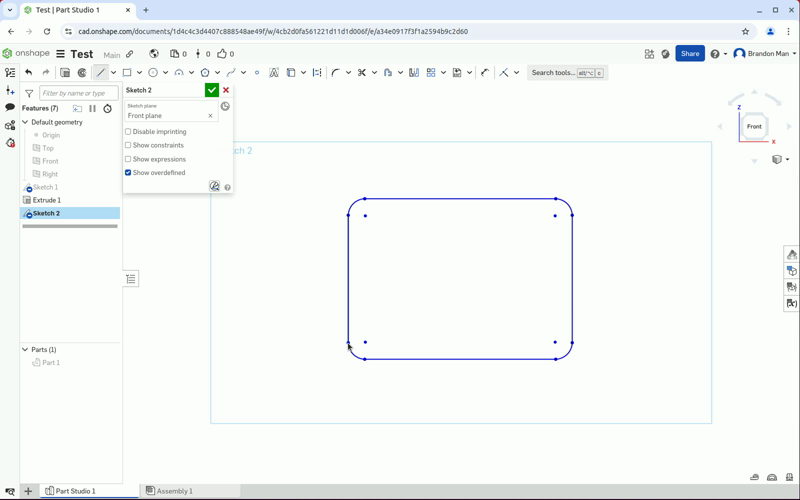
key_down(shift)
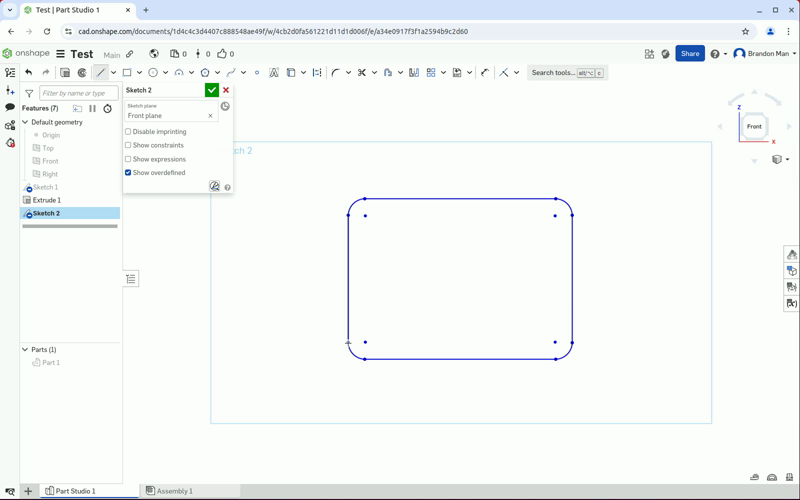
mouse_move(404, 224)
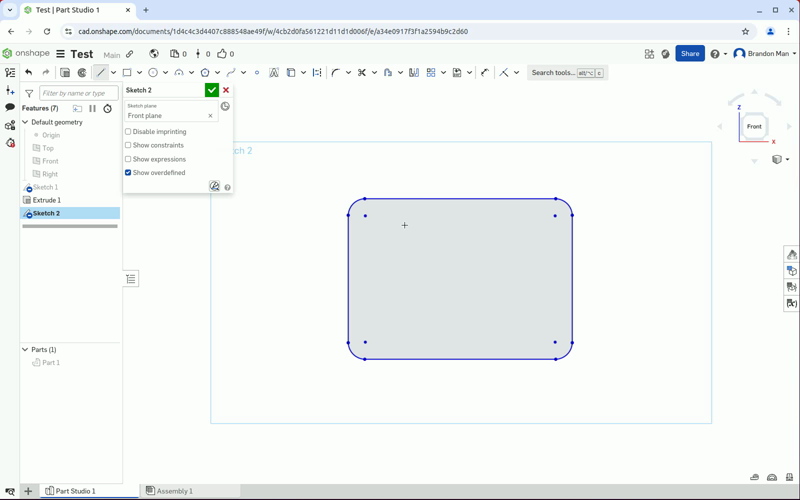
click(404, 224)
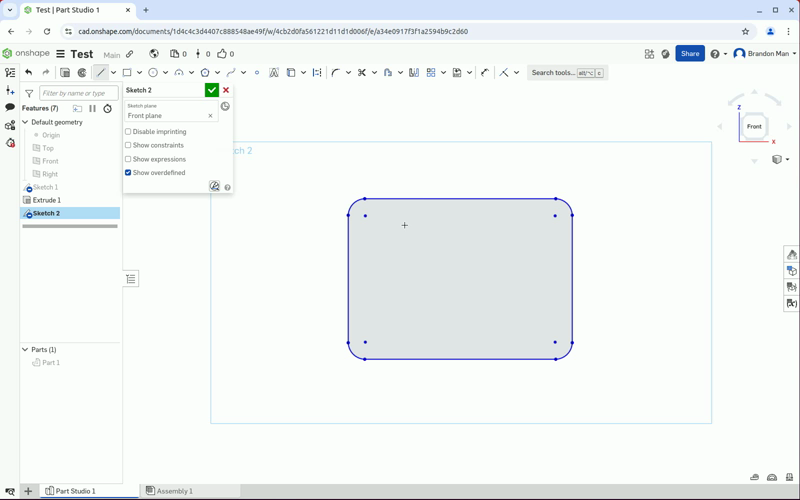
key_up(shift)
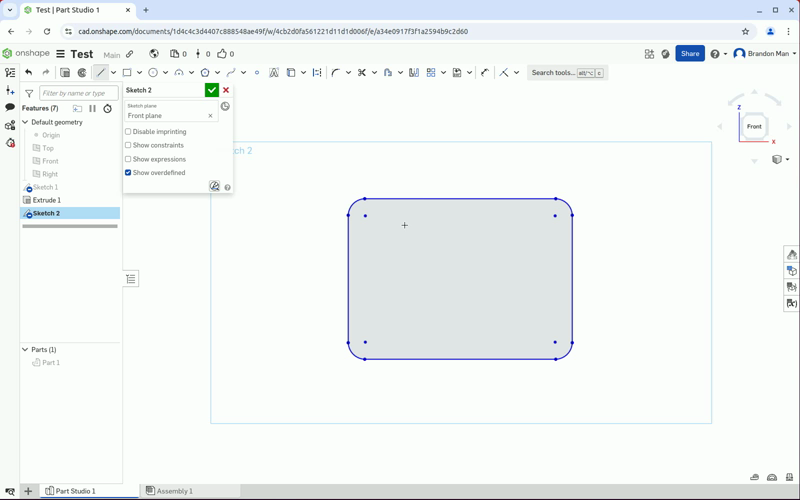
key_down(shift)
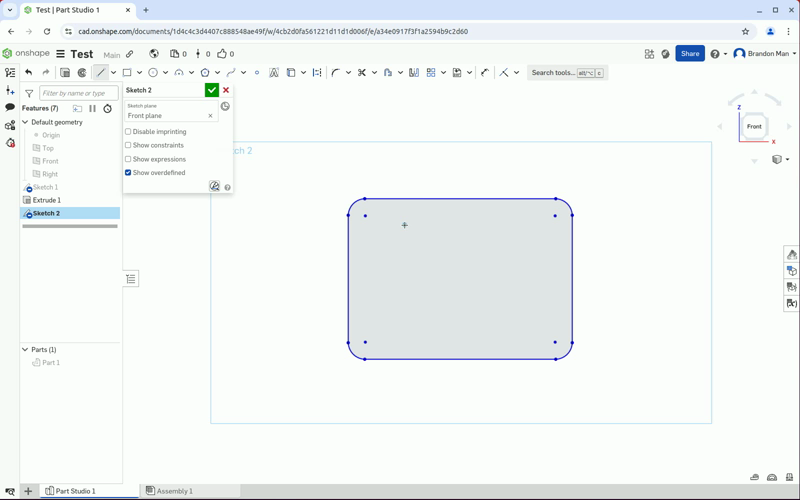
mouse_move(434, 224)
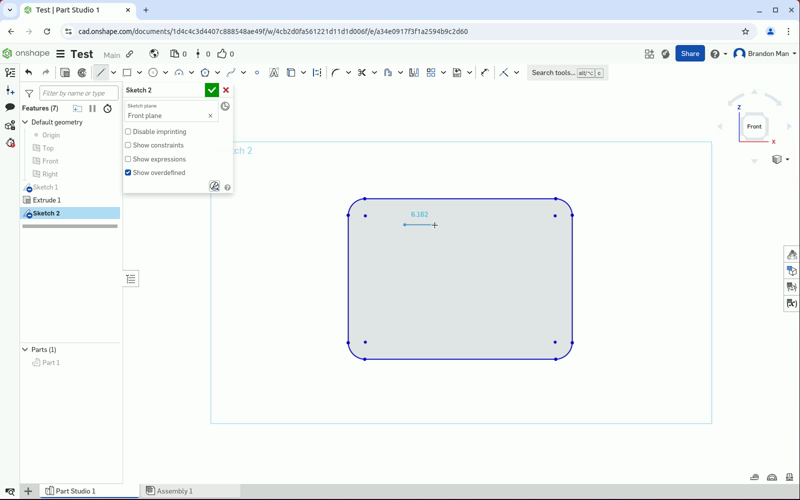
mouse_move(430, 224)
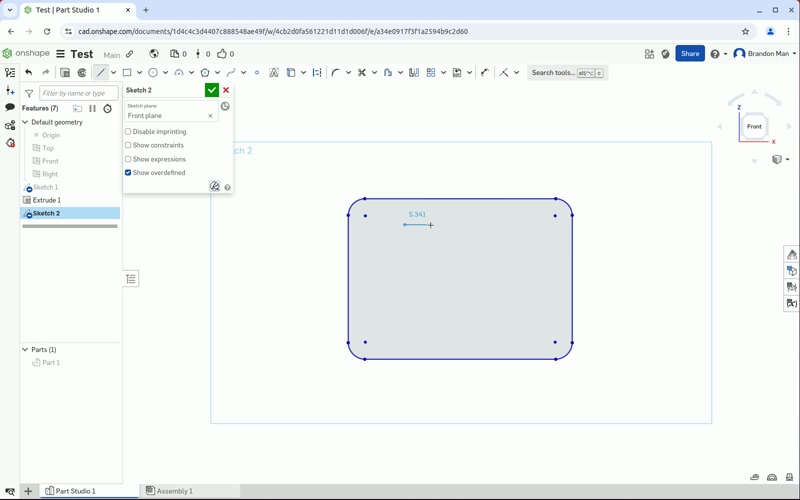
click(430, 224)
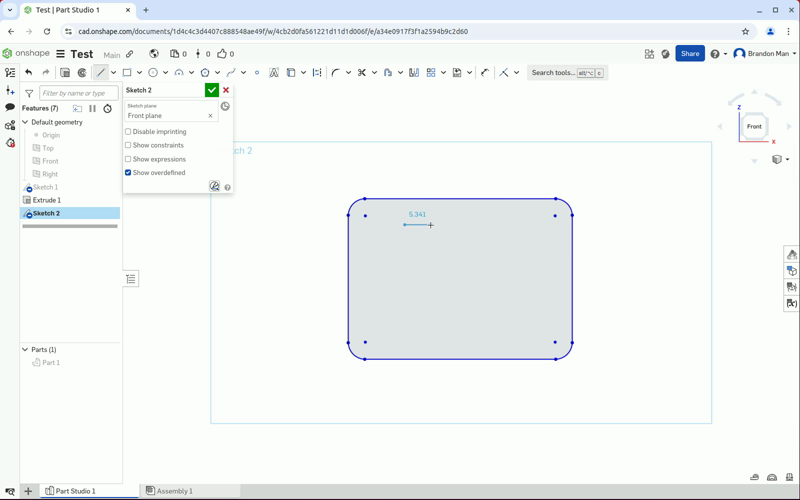
key_up(shift)
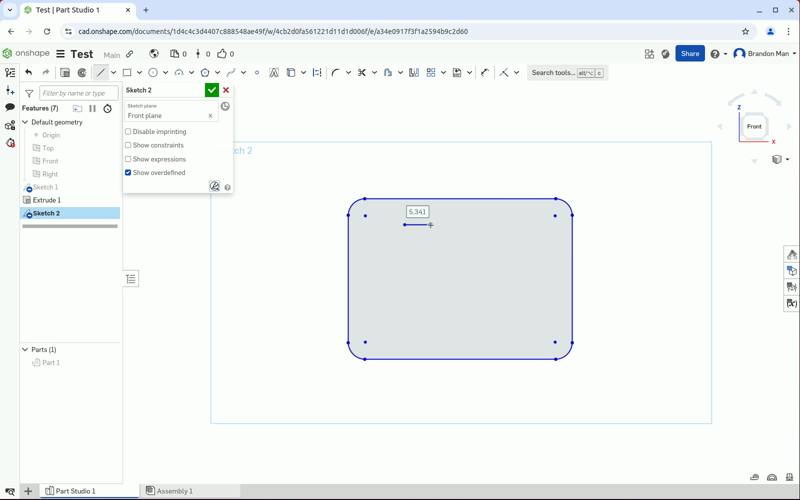
key_down(shift)
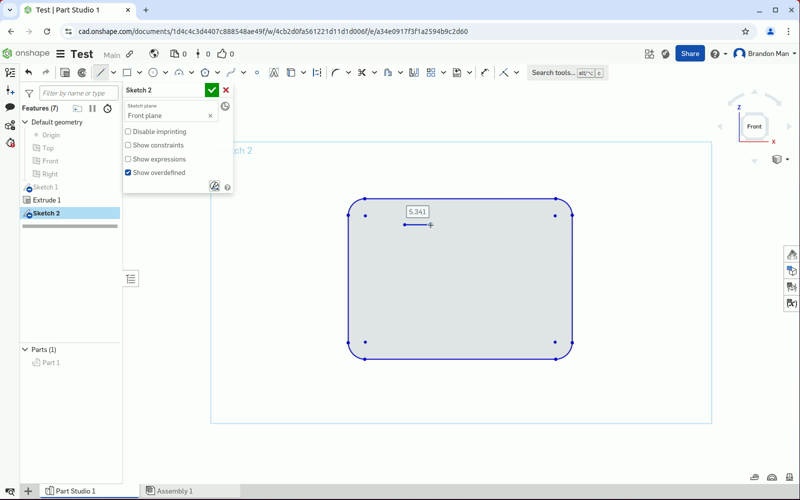
mouse_move(460, 224)
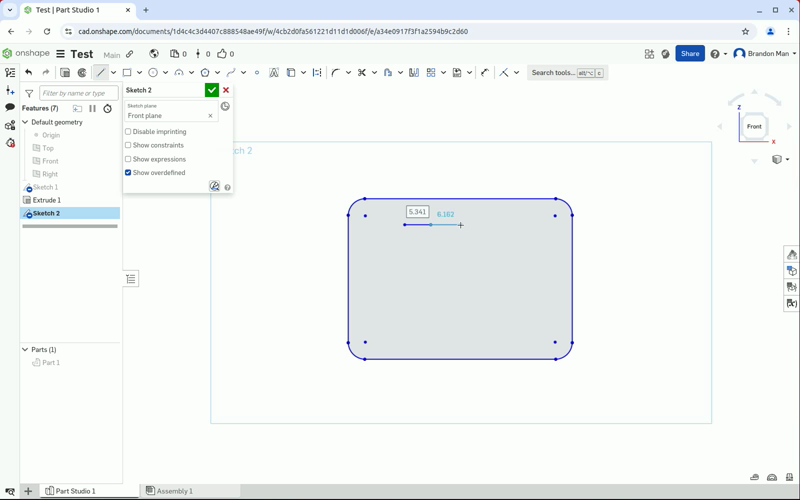
mouse_move(430, 215)
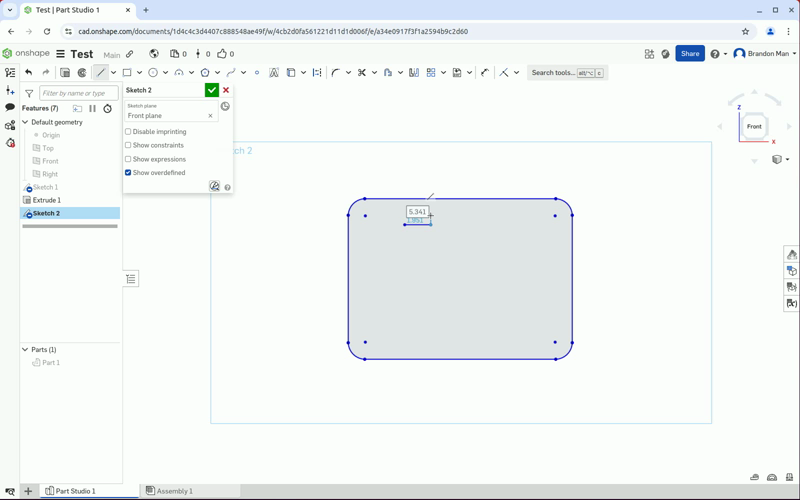
click(430, 215)
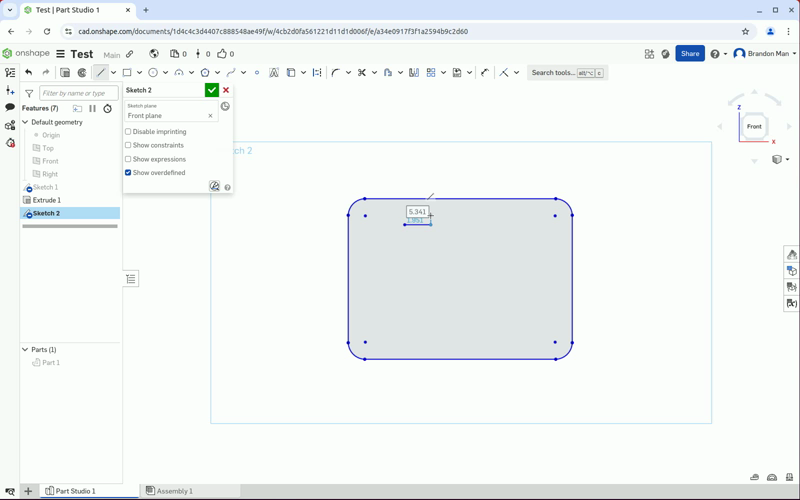
key_up(shift)
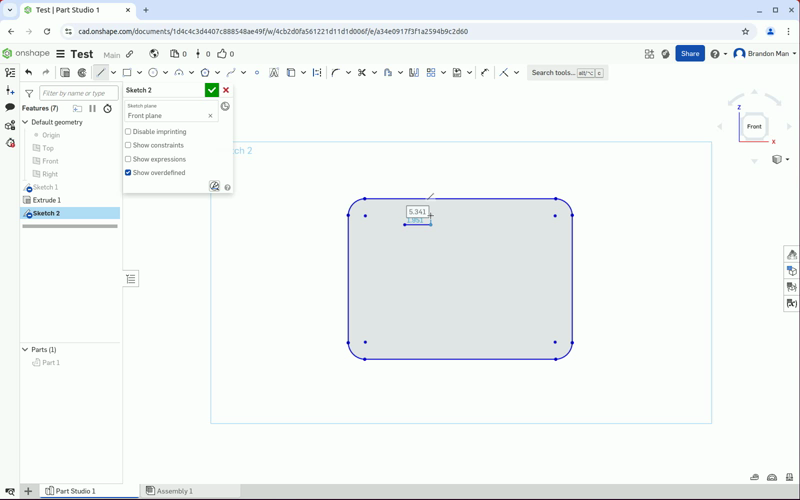
key_down(shift)
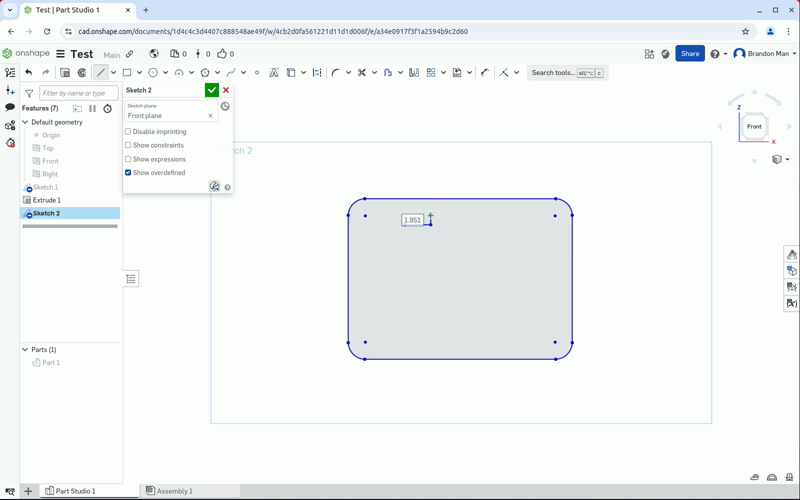
mouse_move(460, 215)
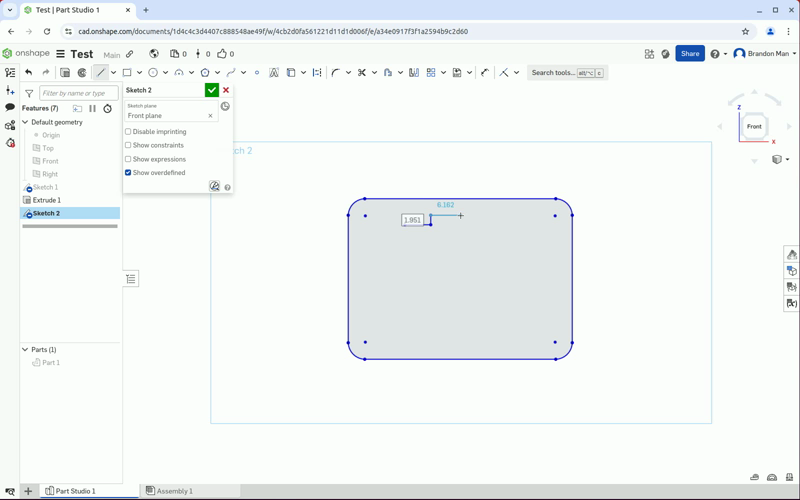
mouse_move(404, 215)
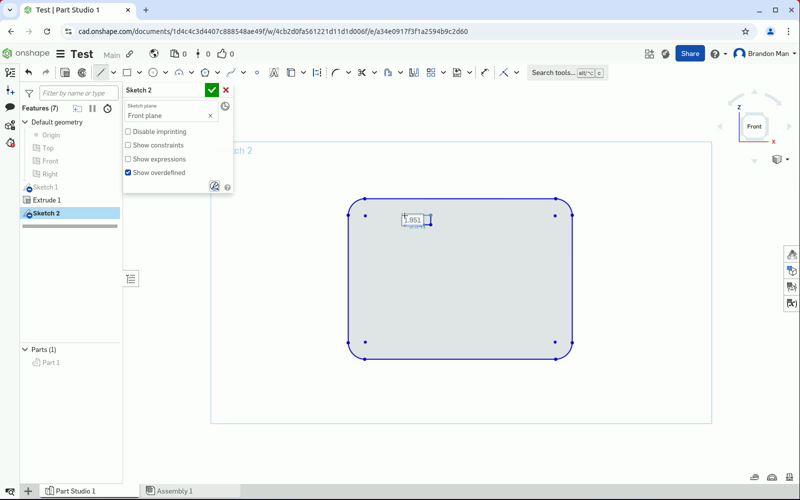
click(404, 215)
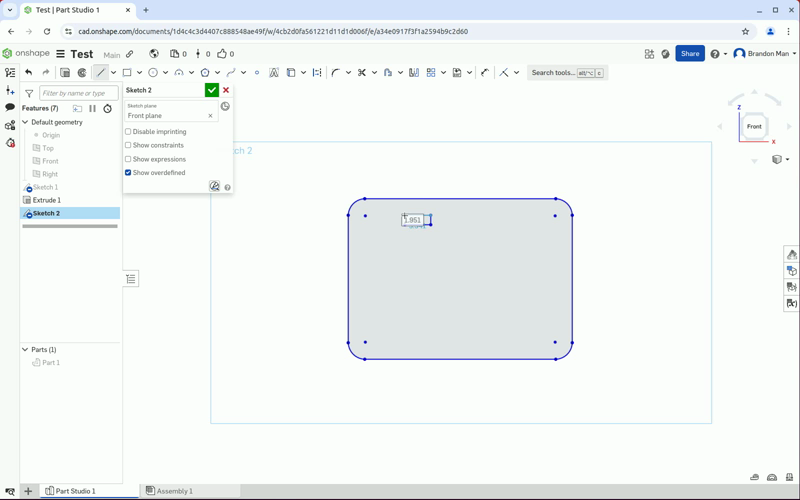
key_up(shift)
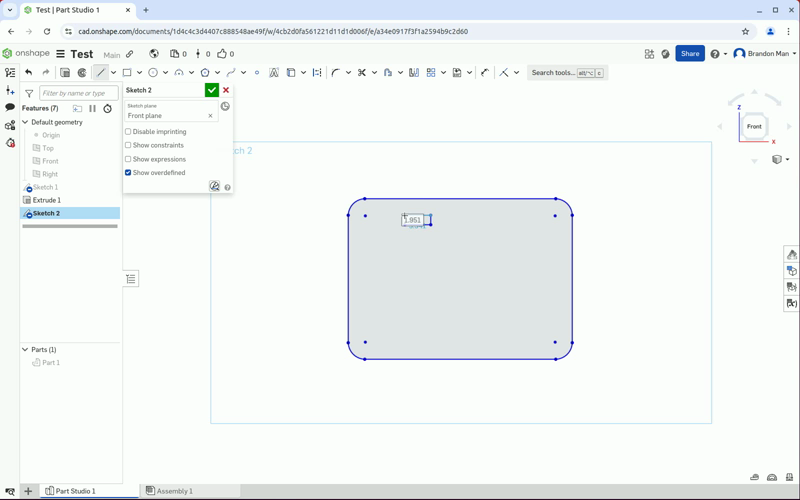
mouse_move(434, 215)
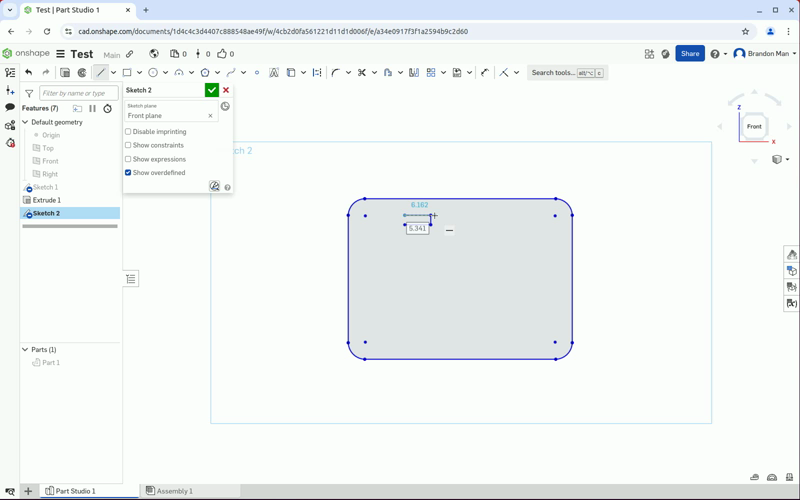
key_down(shift)
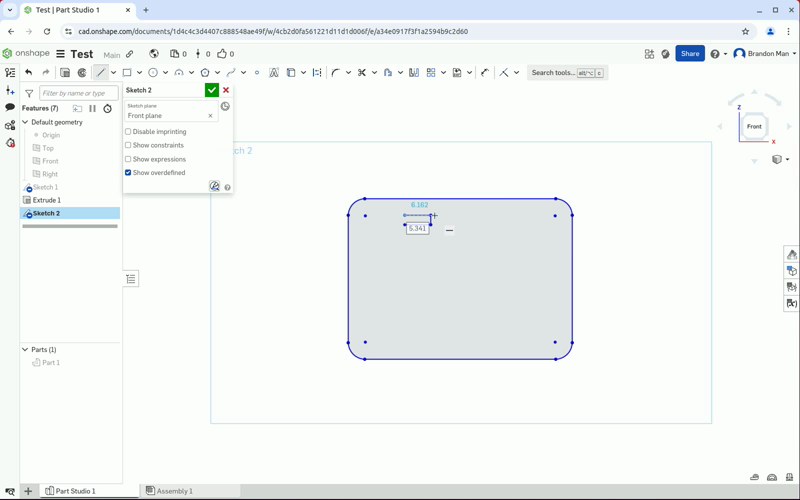
mouse_move(404, 224)
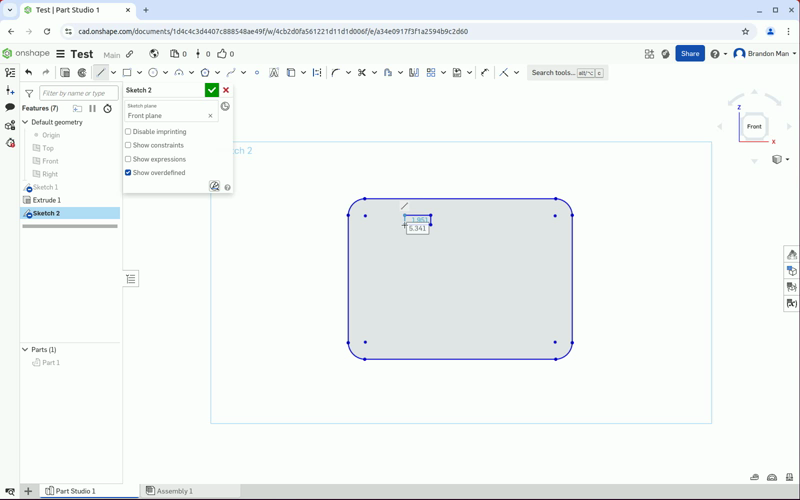
key_up(shift)
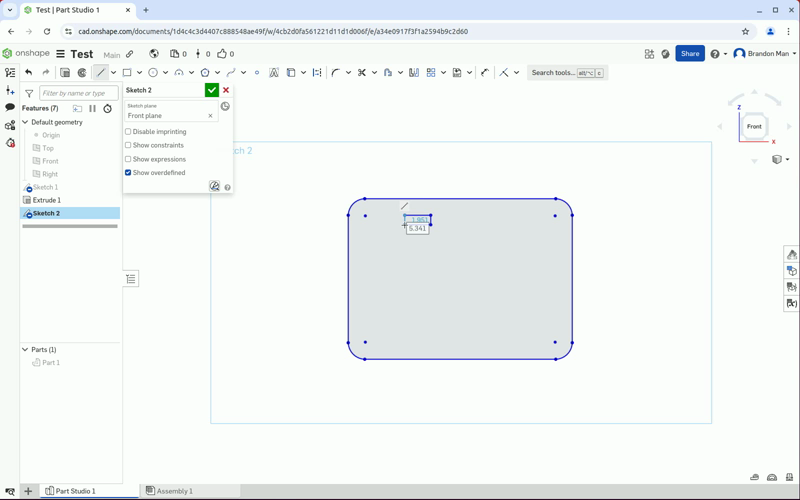
click(404, 224)
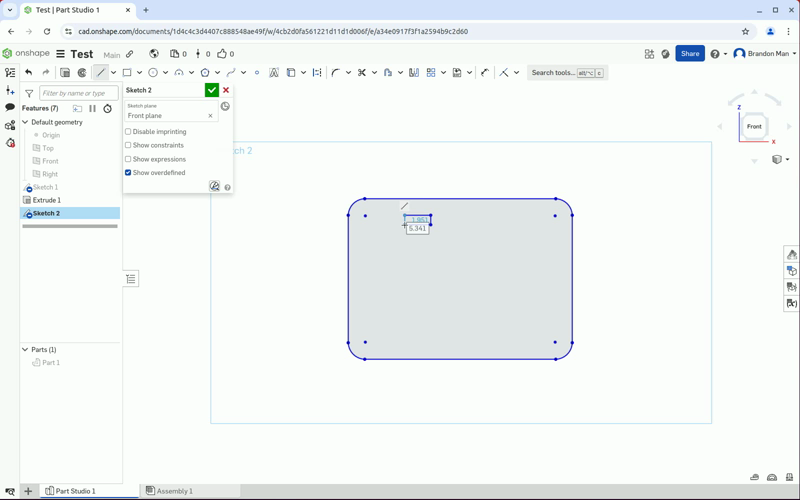
key(esc)
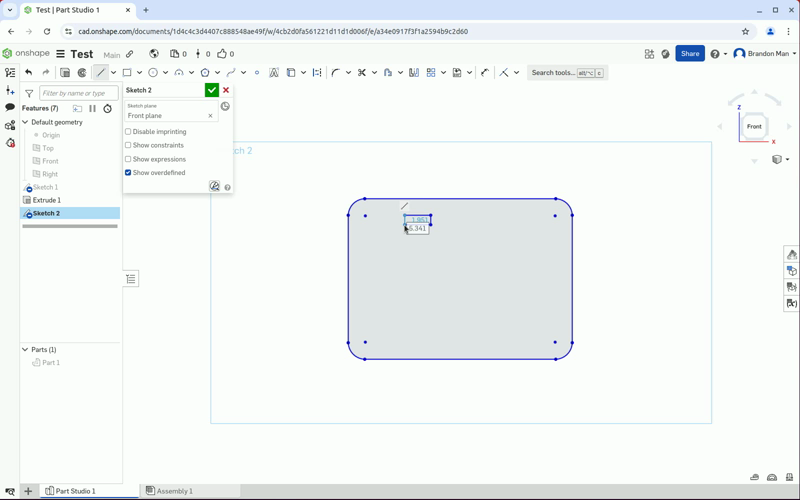
key(l)
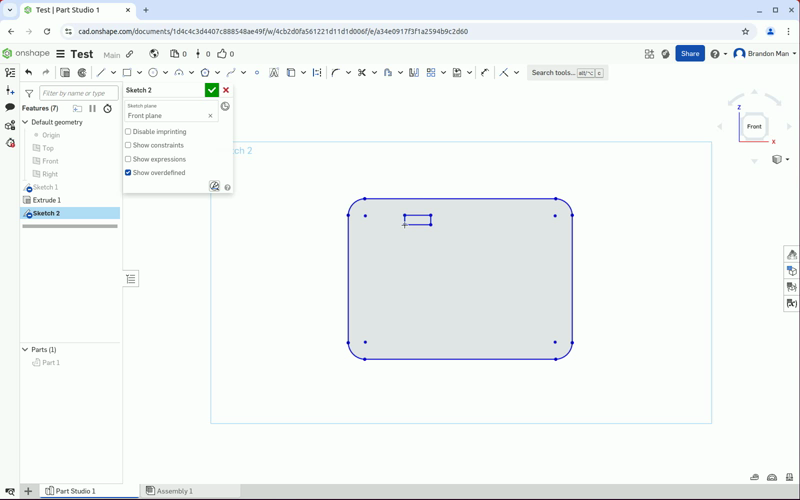
key_down(shift)
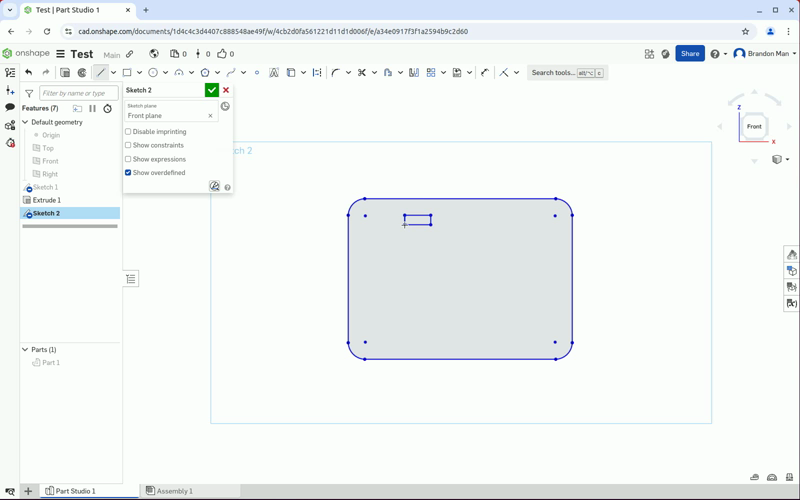
mouse_move(489, 224)
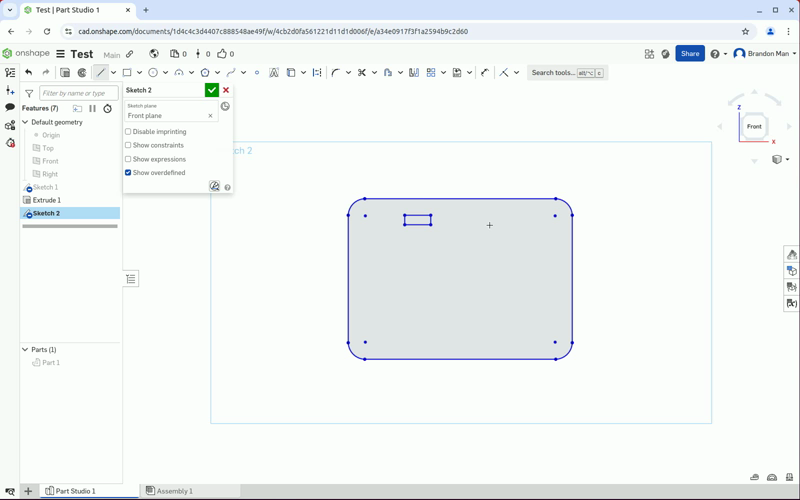
click(489, 224)
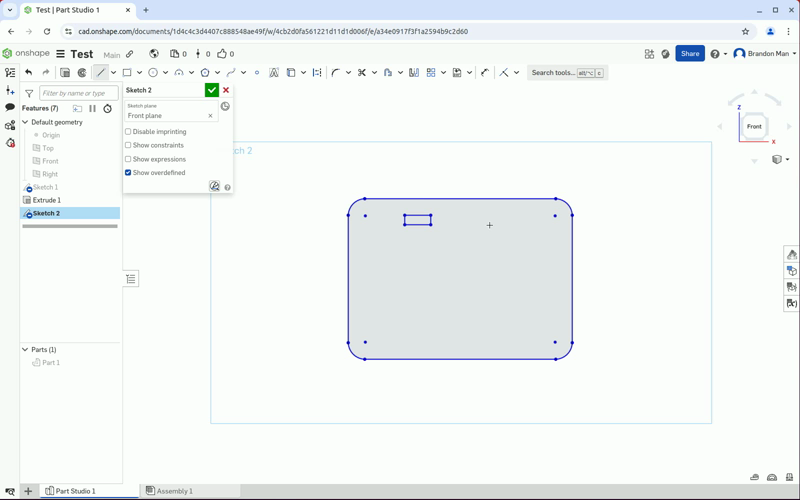
key_up(shift)
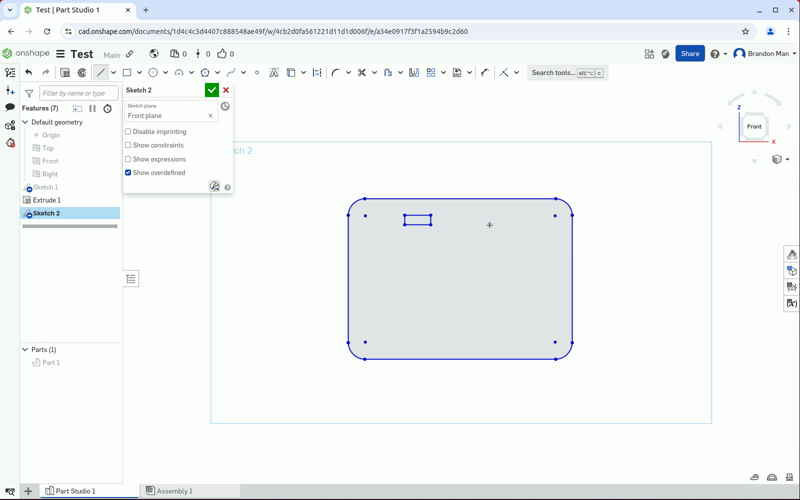
key_down(shift)
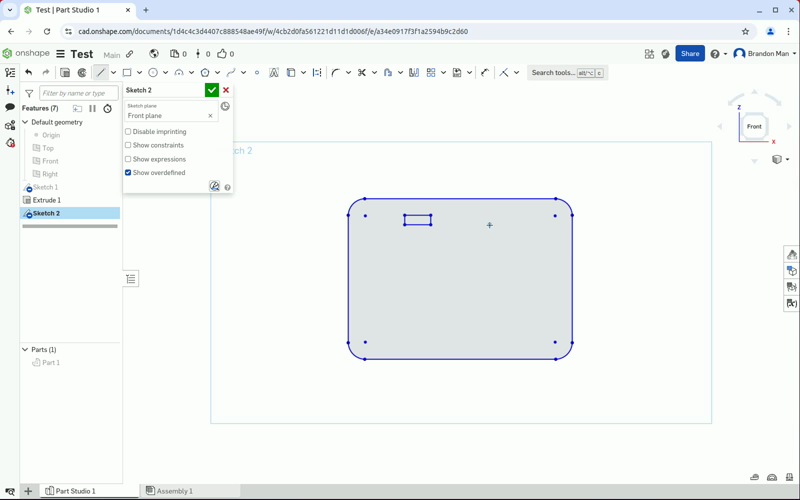
mouse_move(519, 224)
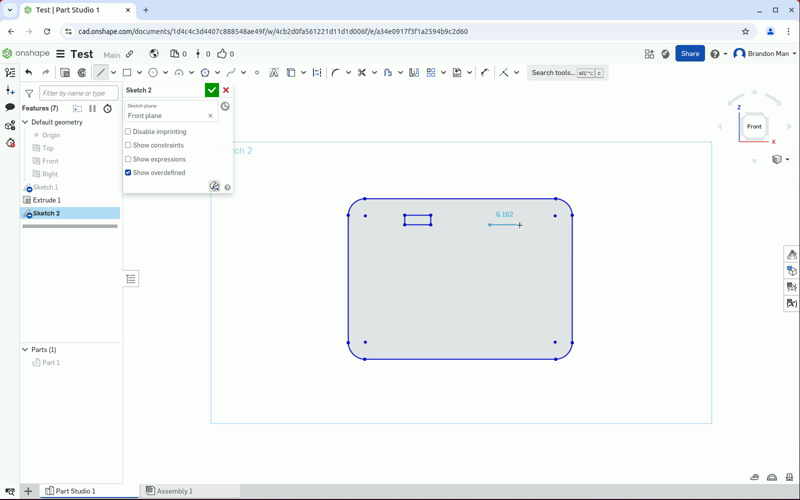
mouse_move(515, 224)
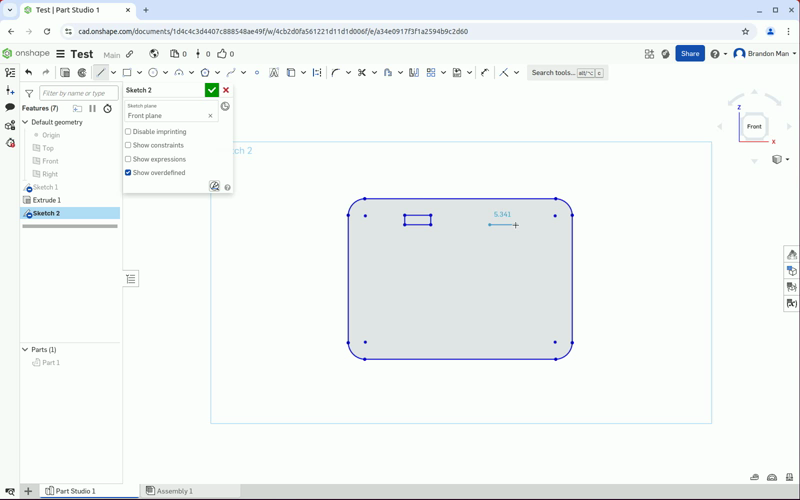
click(515, 224)
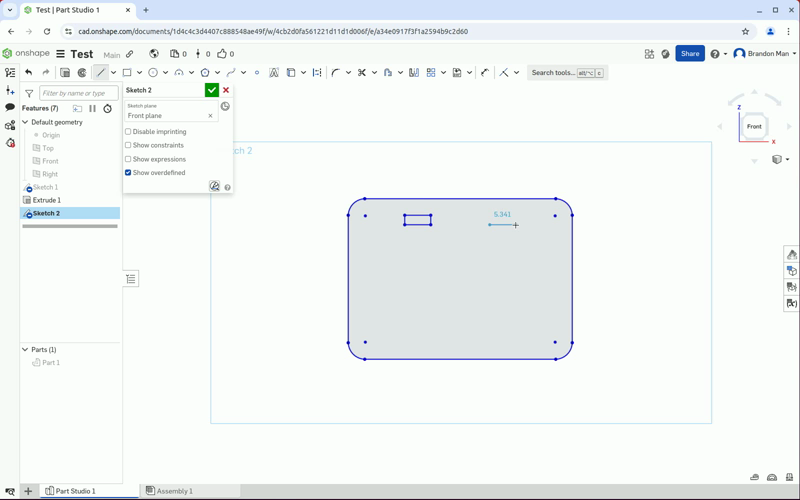
key_up(shift)
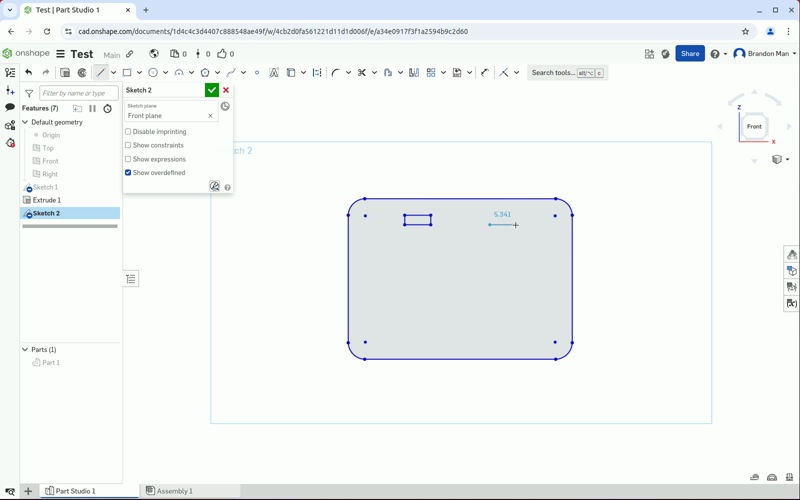
key_down(shift)
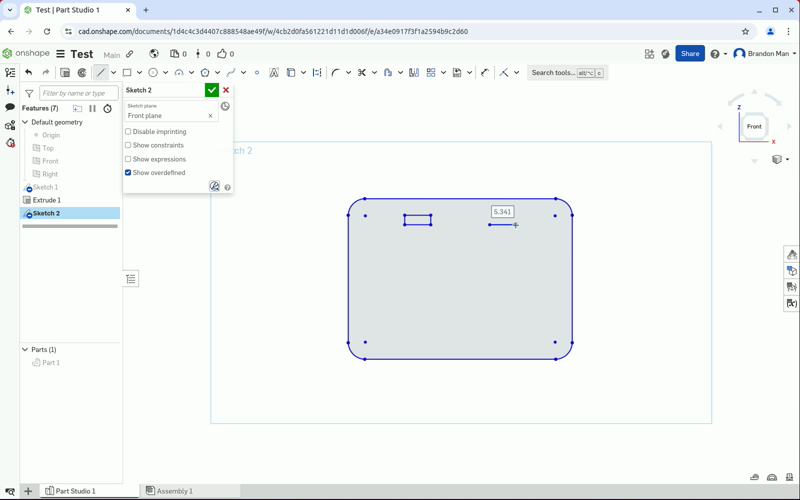
mouse_move(545, 224)
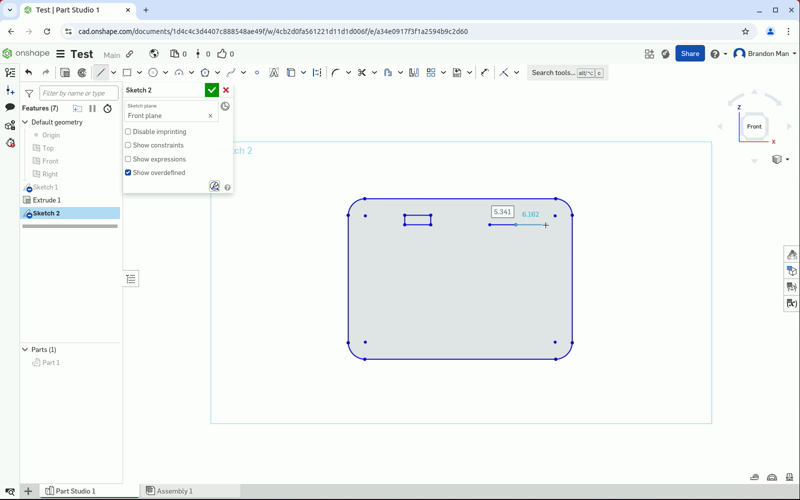
mouse_move(515, 215)
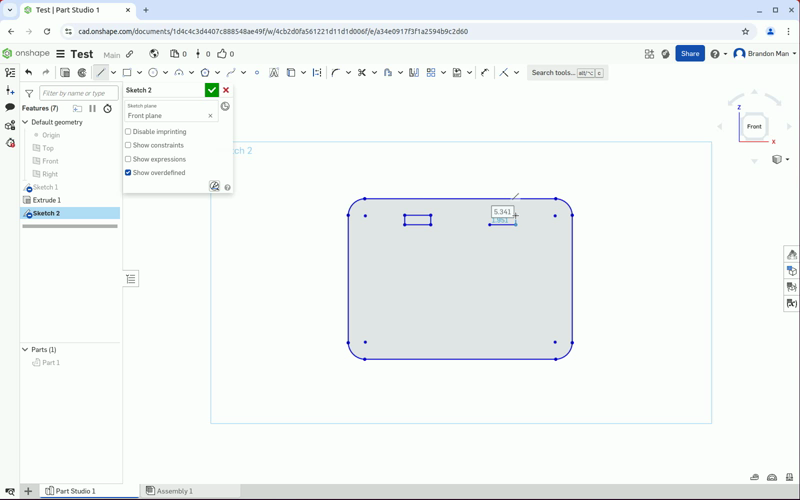
click(515, 215)
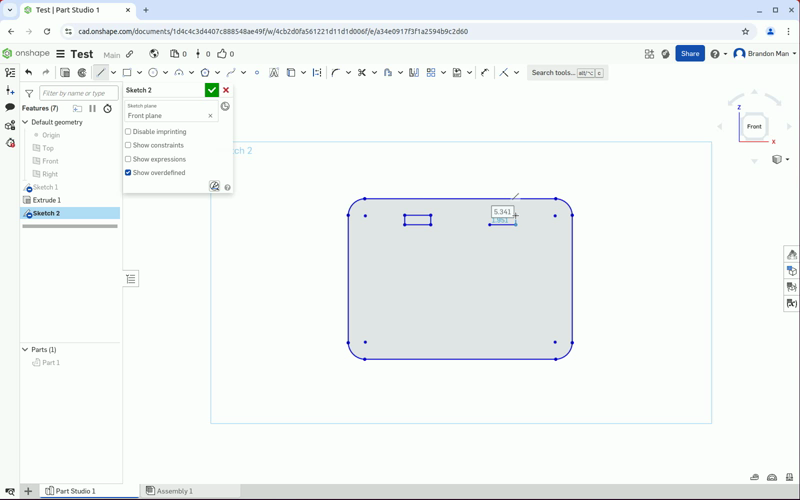
key_up(shift)
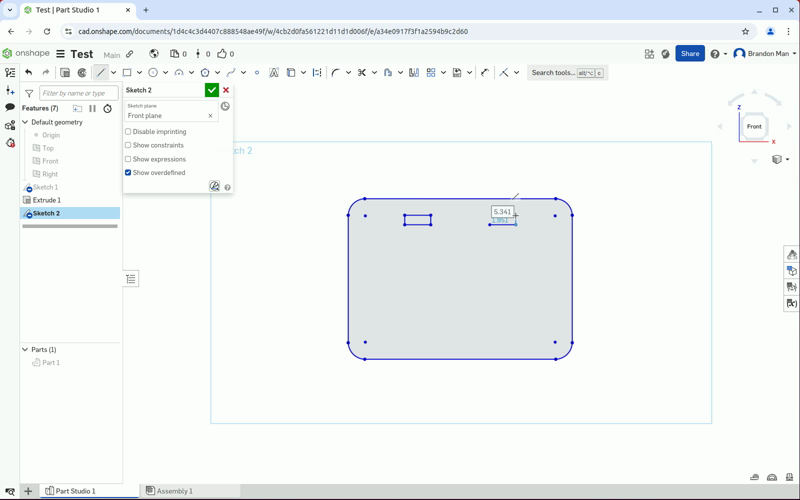
key_down(shift)
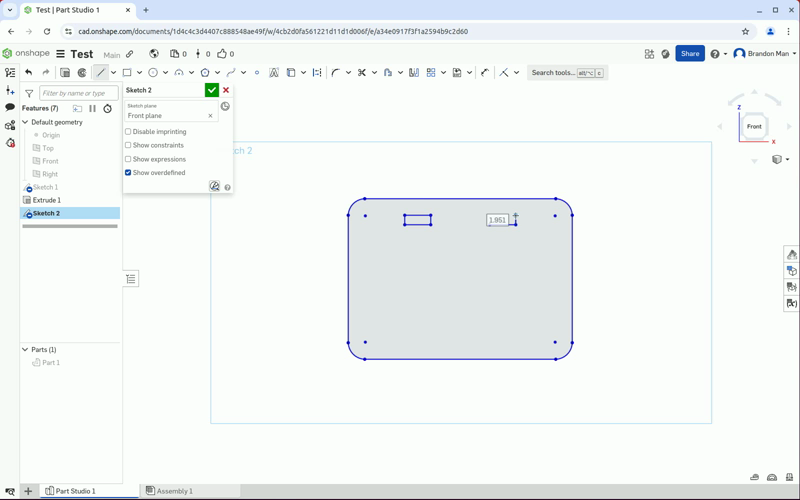
mouse_move(545, 215)
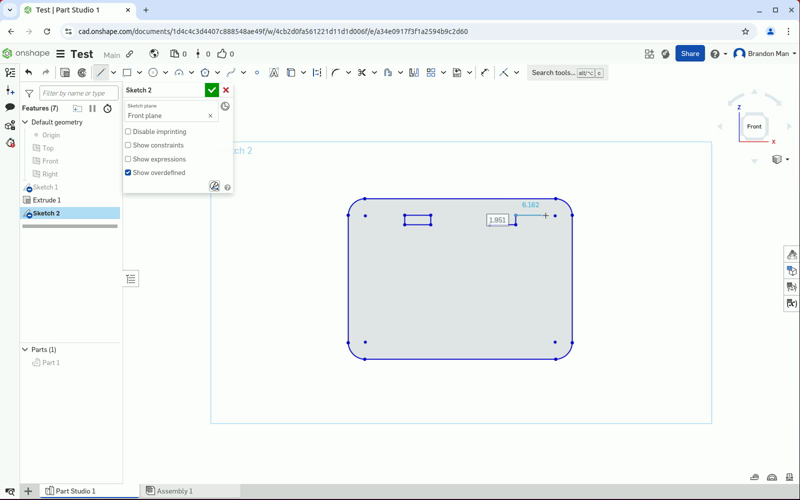
mouse_move(489, 215)
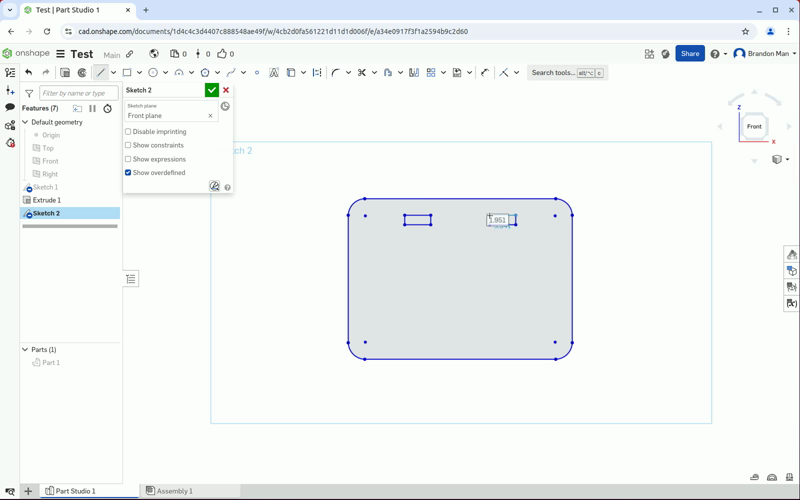
click(489, 215)
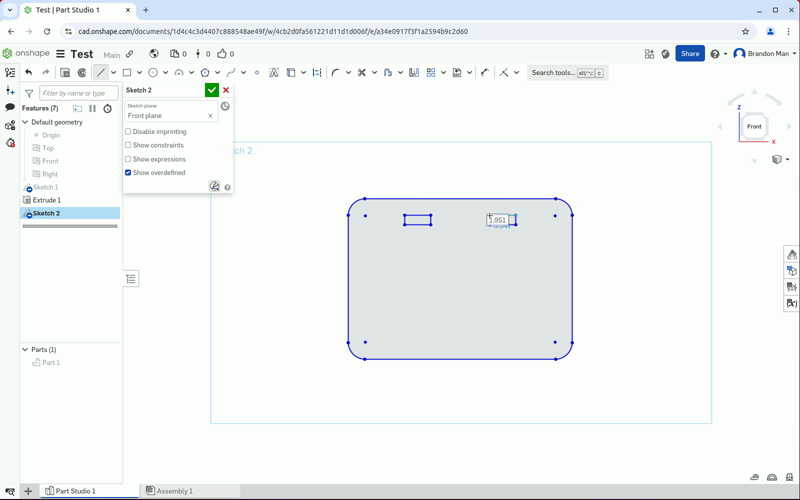
key_up(shift)
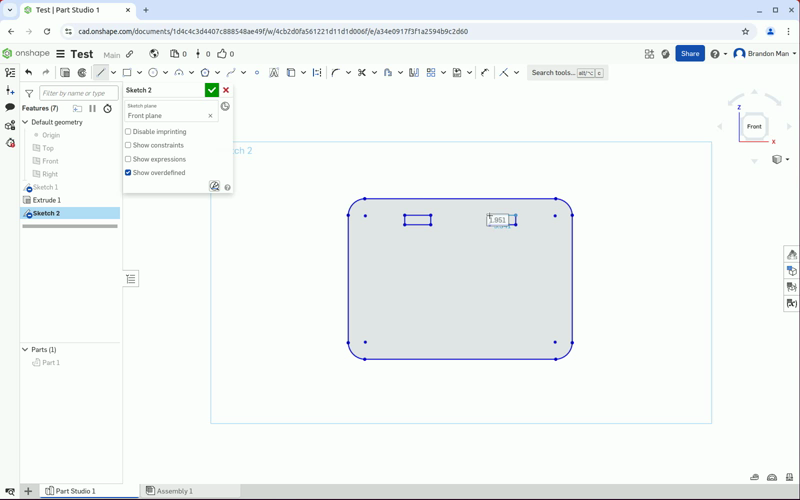
mouse_move(519, 215)
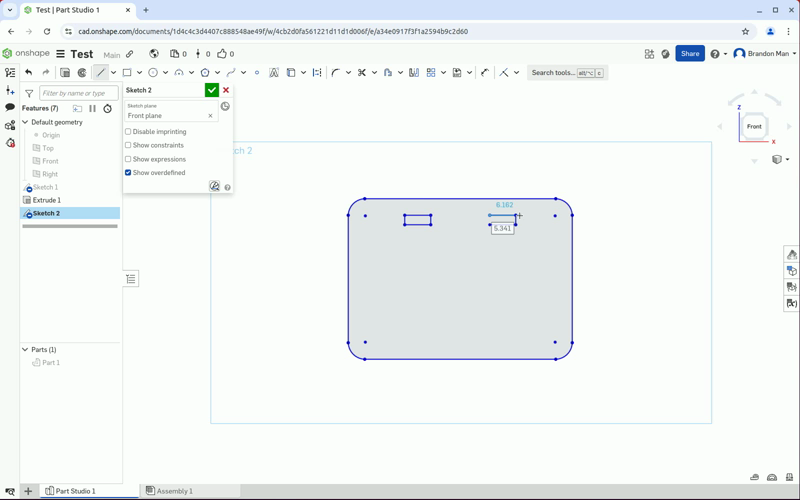
key_down(shift)
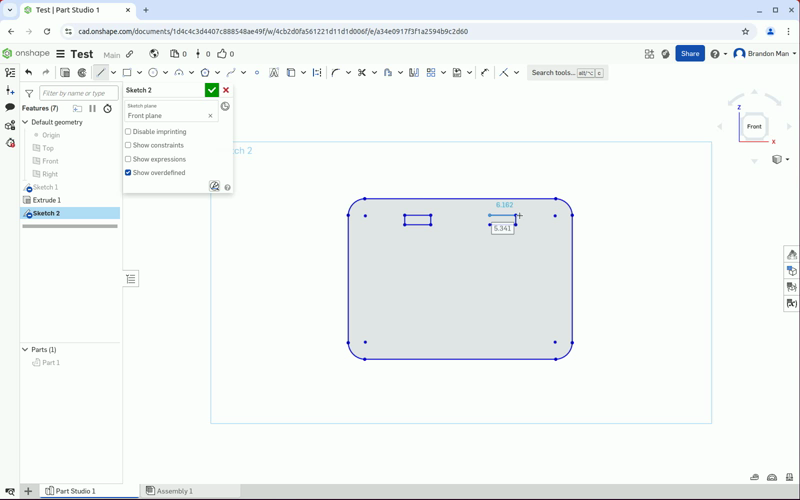
mouse_move(489, 224)
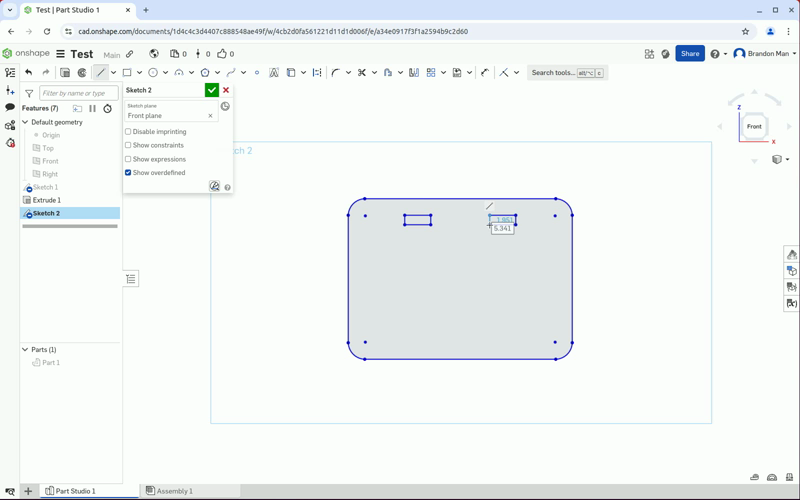
key_up(shift)
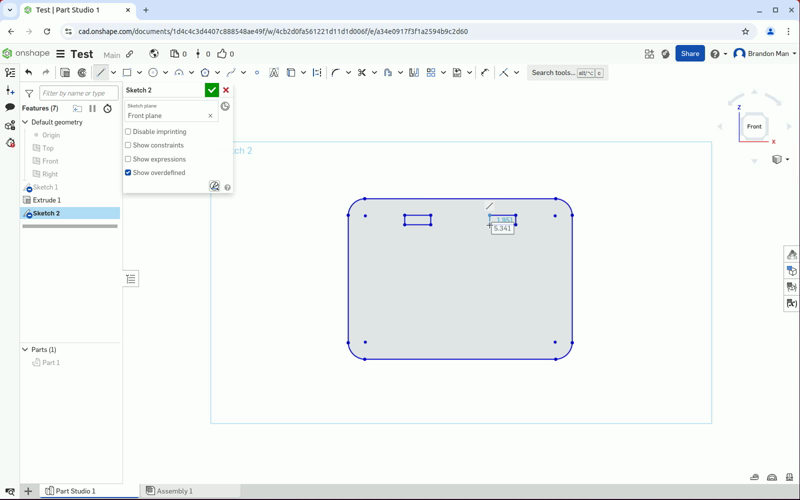
click(489, 224)
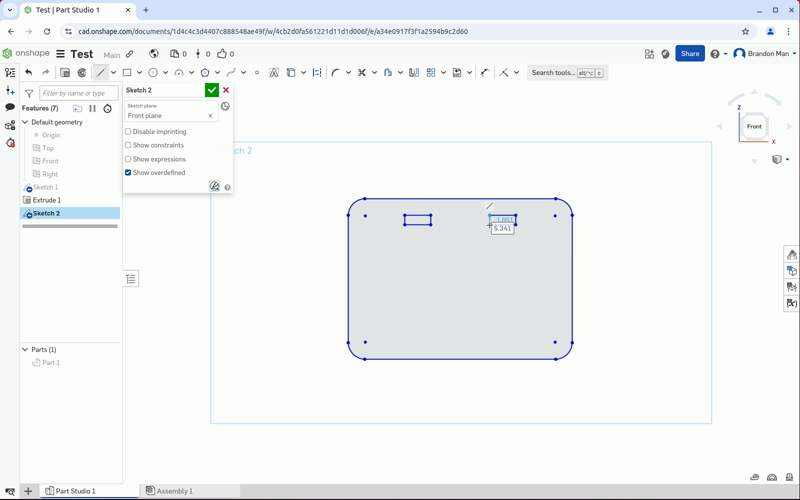
key(esc)
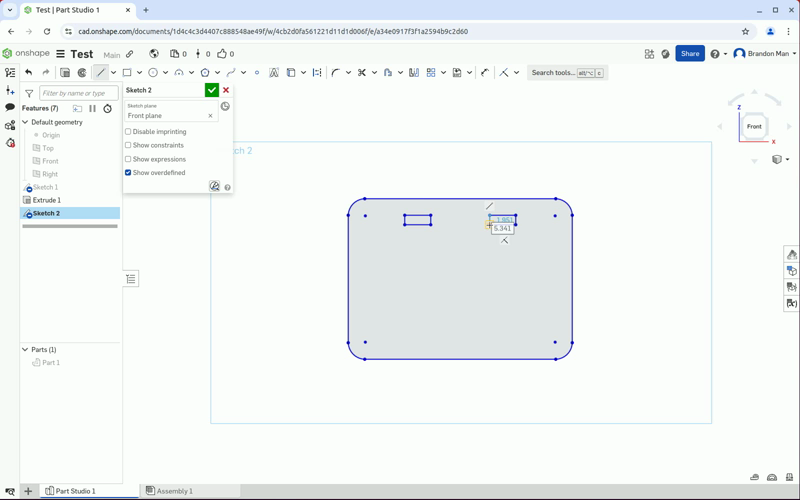
mouse_move(522, 288)
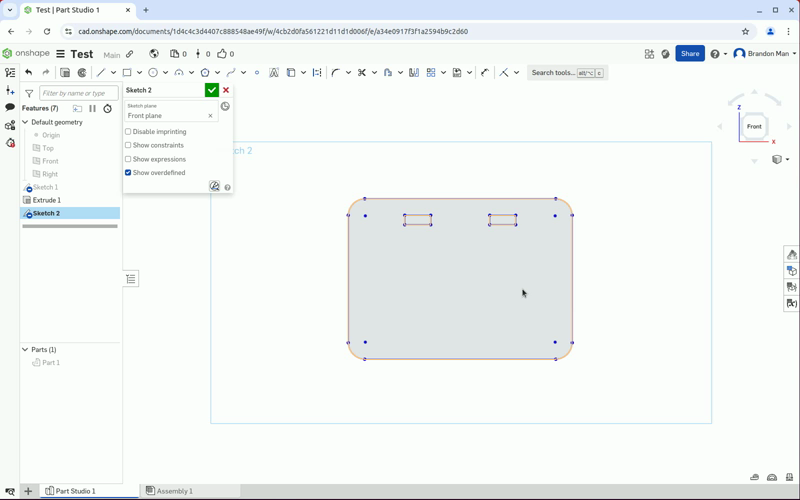
click(522, 288)
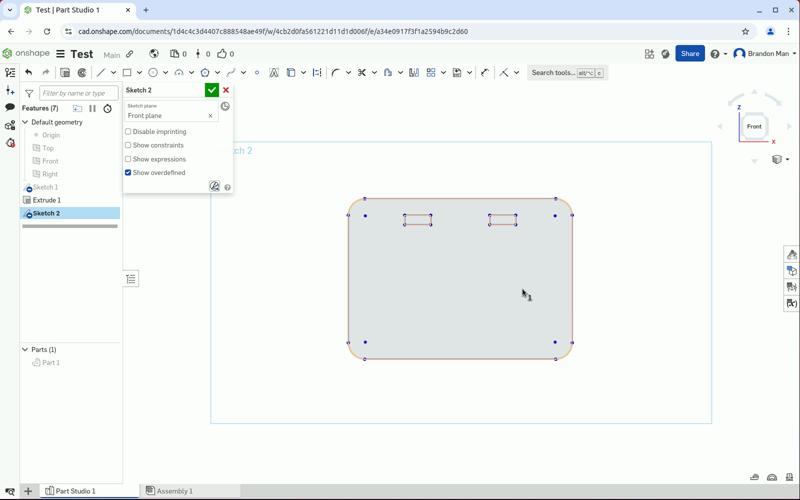
mouse_move(73, 352)
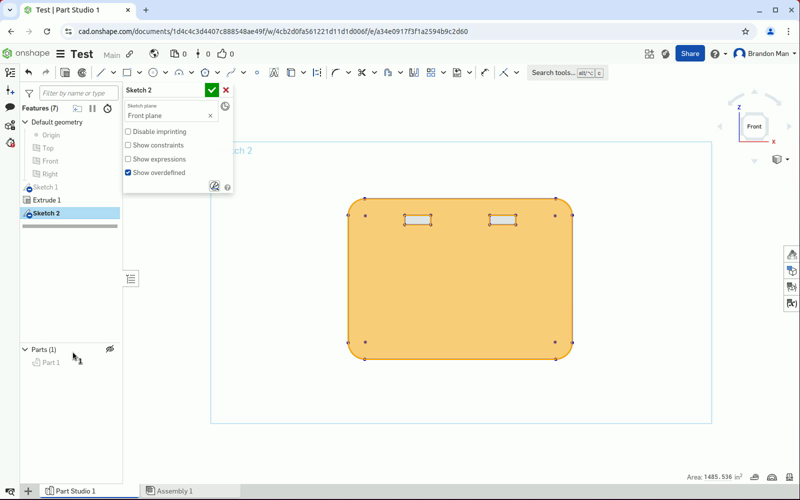
key(shift+y)
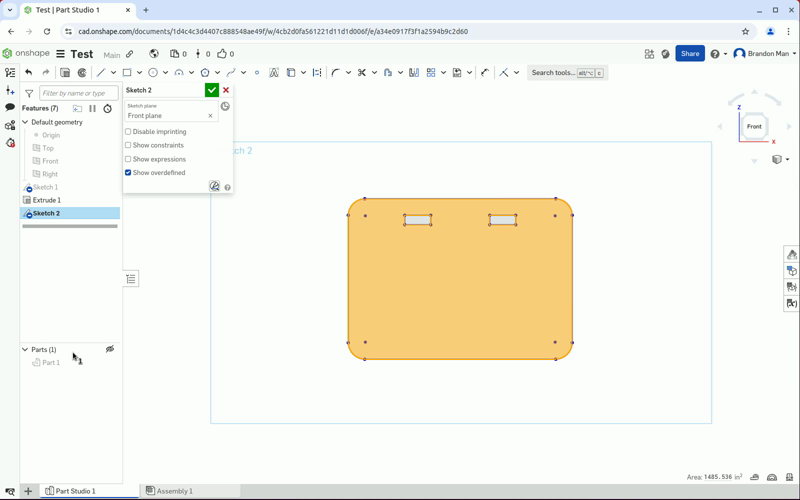
key(shift+e)
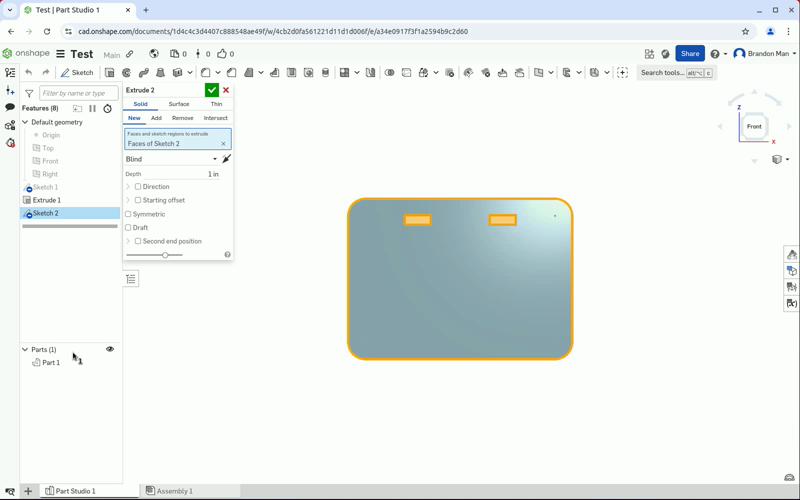
mouse_move(143, 106)
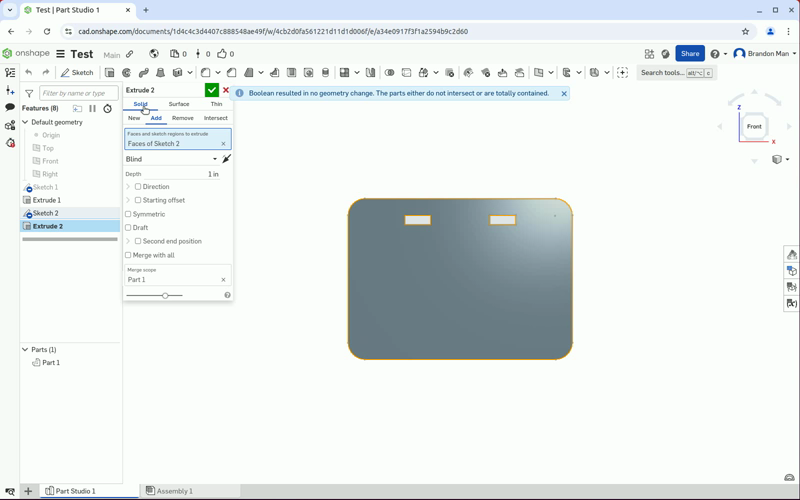
click(143, 106)
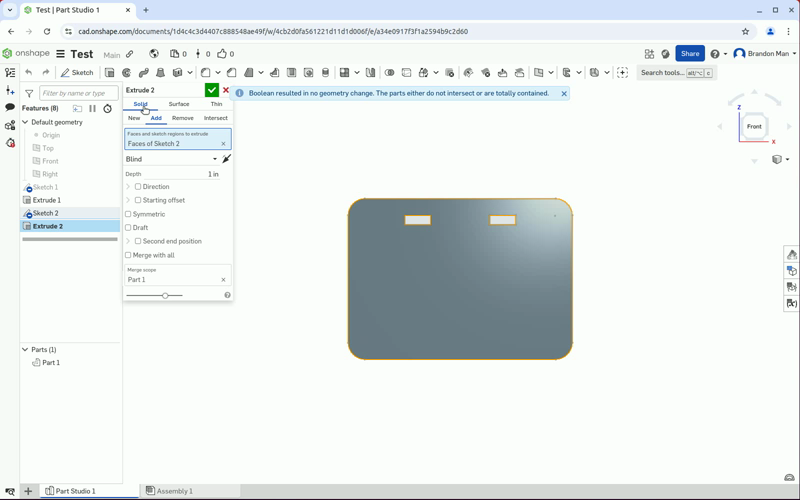
mouse_move(137, 120)
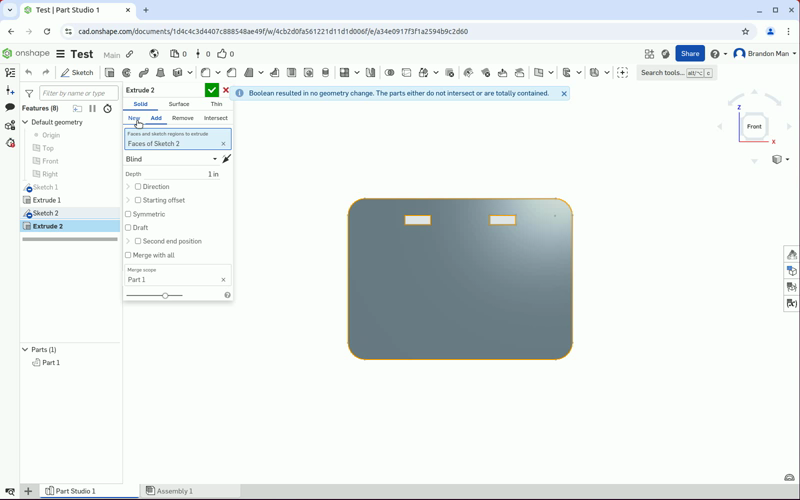
click(137, 120)
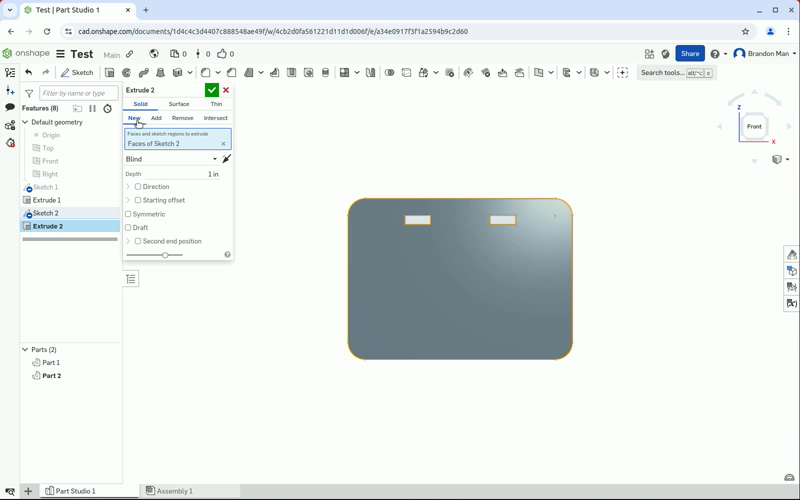
key(tab, 4)
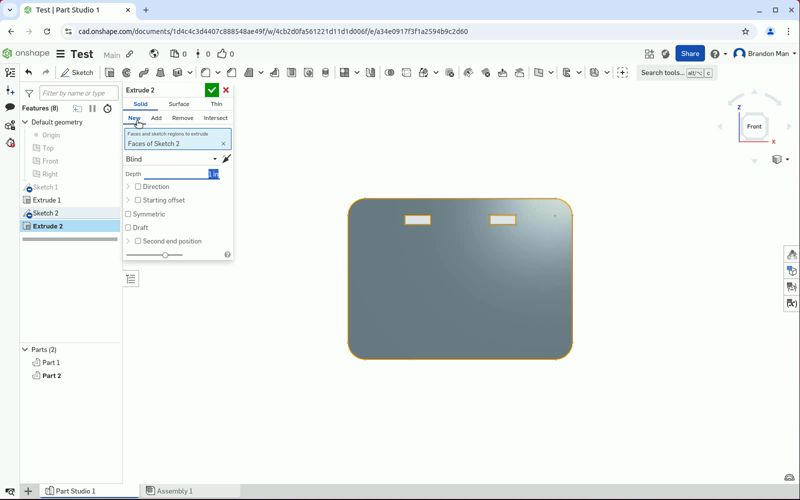
text(1.926)
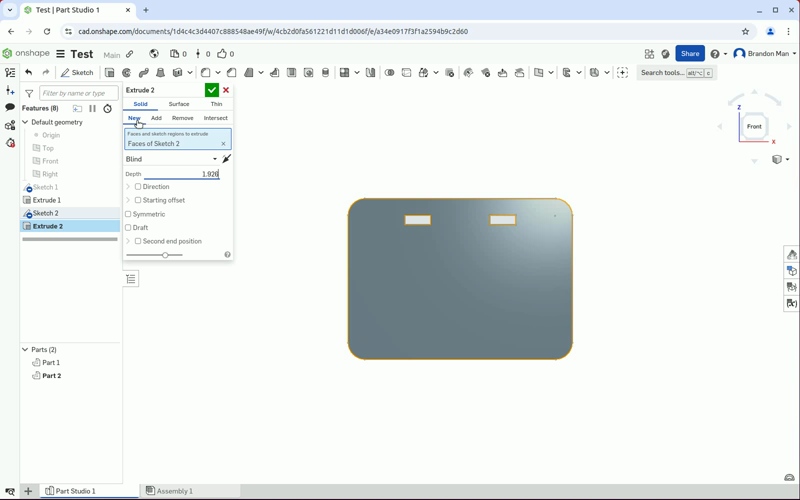
key(enter)
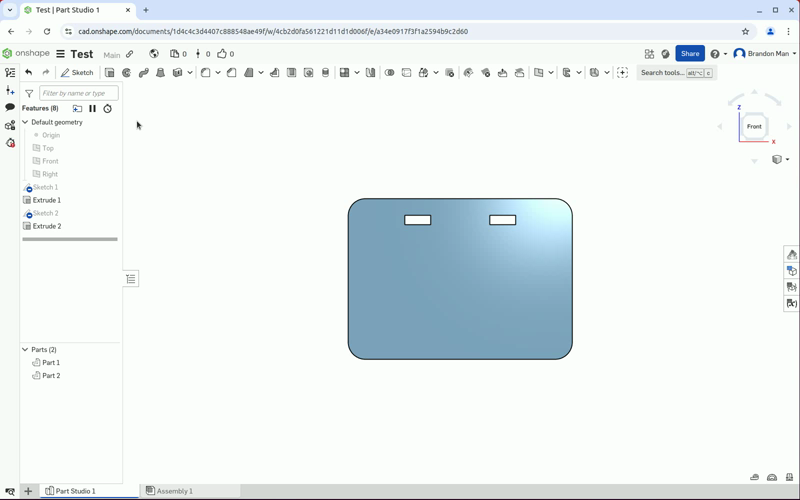
key(shift+h)
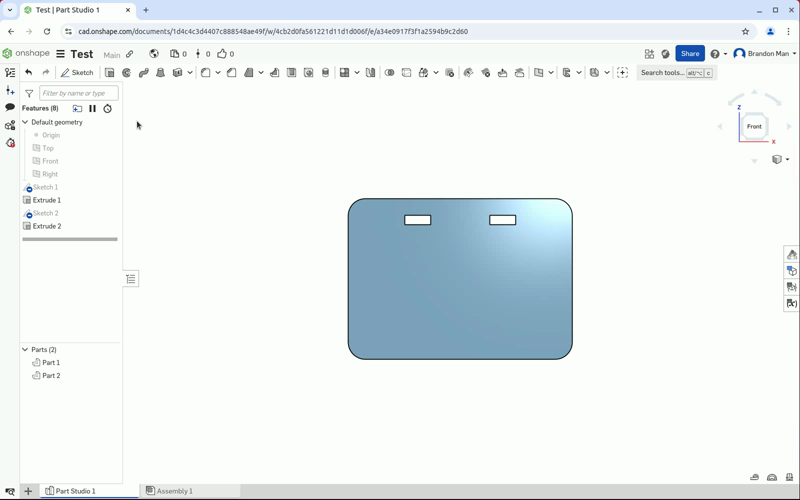
key(shift+h)
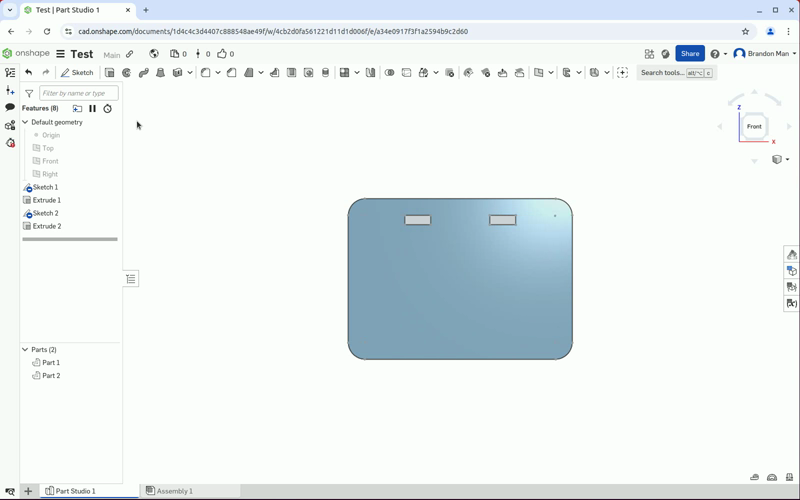
key(shift+7)
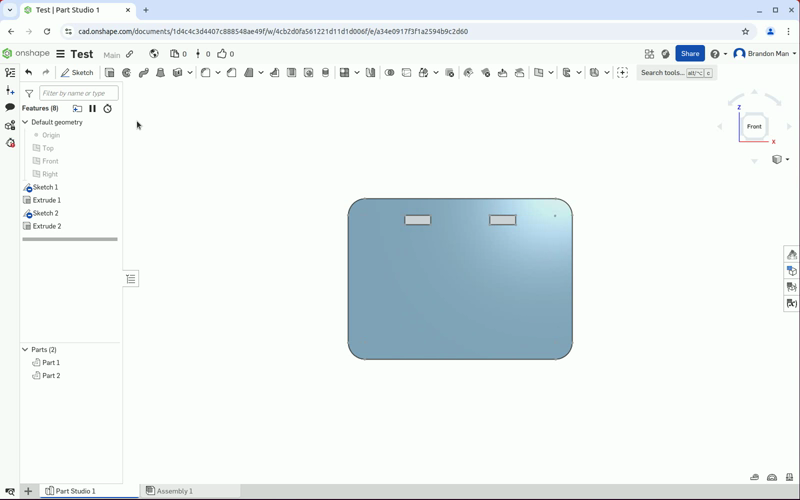
key(left, 2)
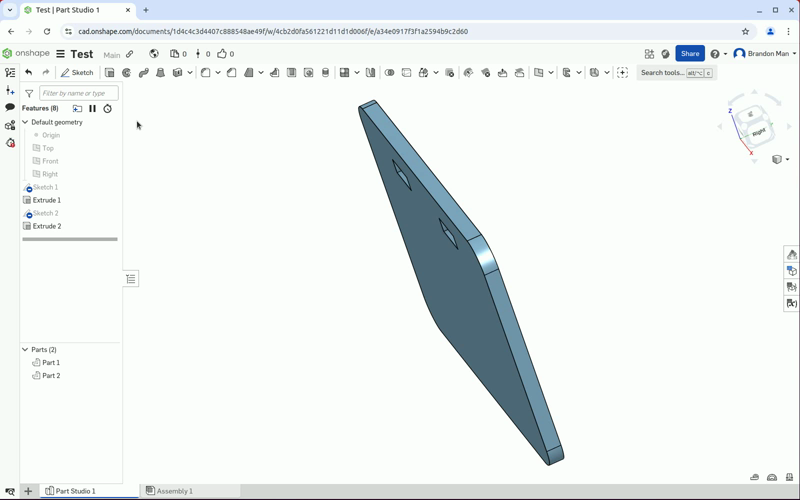
key(down, 2)
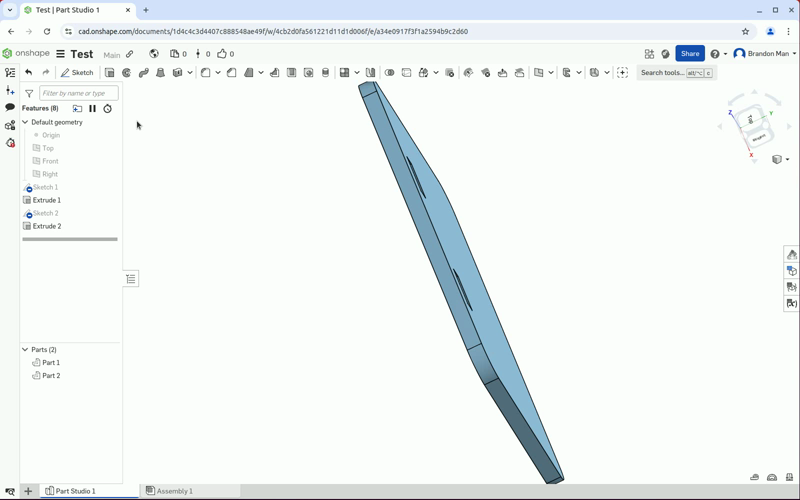
key(up, 2)
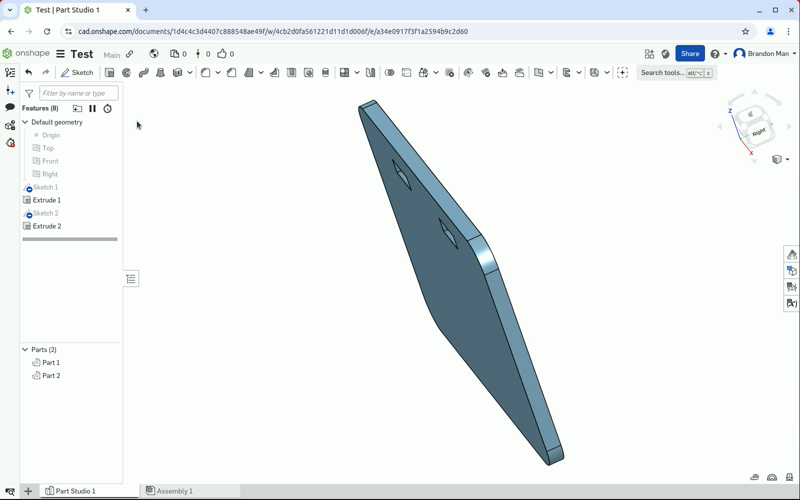
key(right, 2)
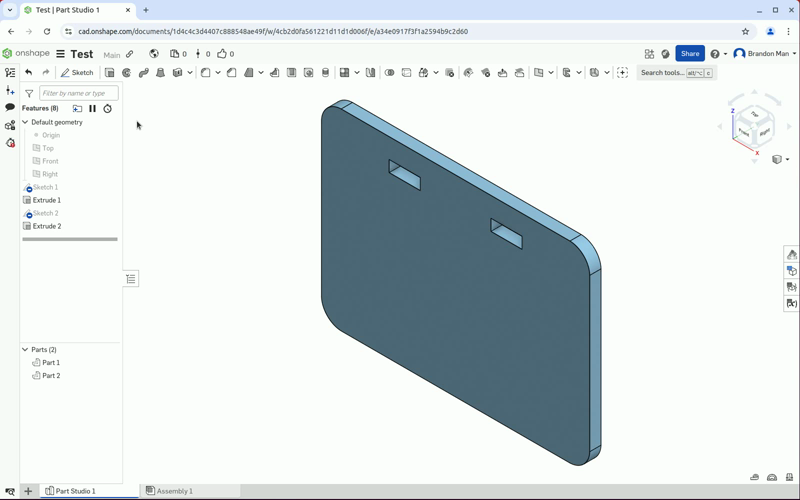
mouse_move(73, 189)
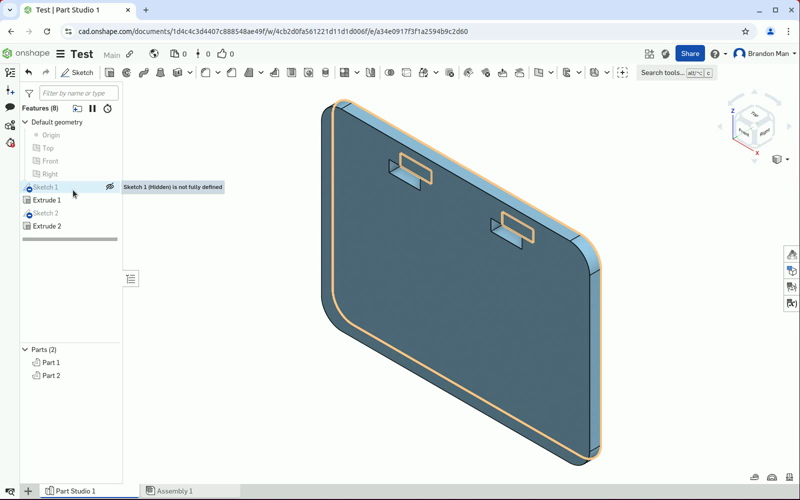
click(73, 189)